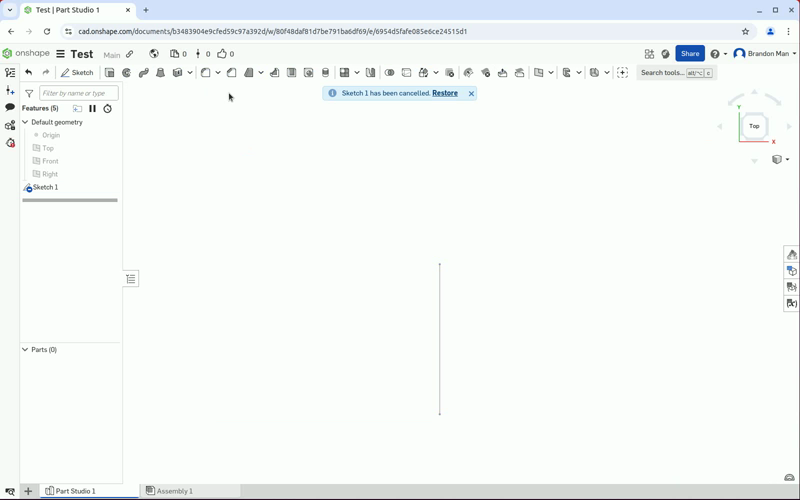
key(shift+h)
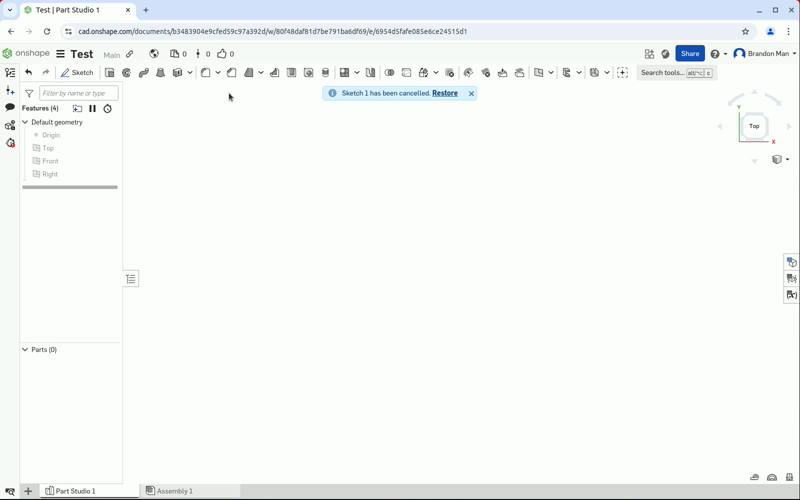
mouse_move(73, 352)
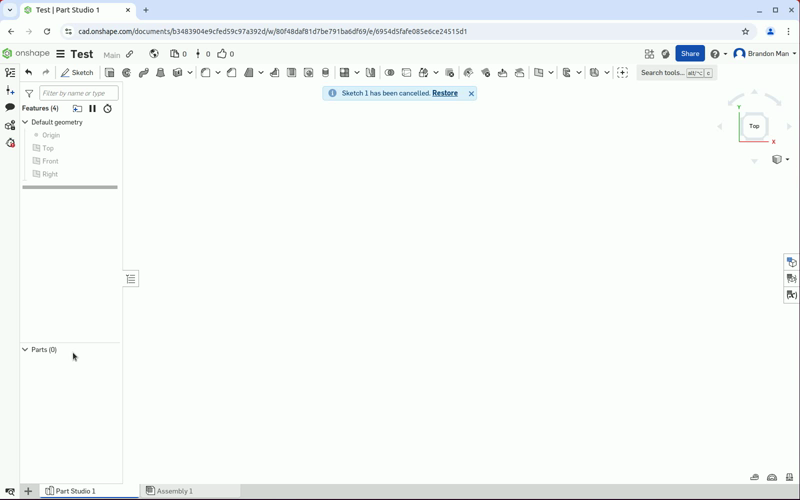
key(y)
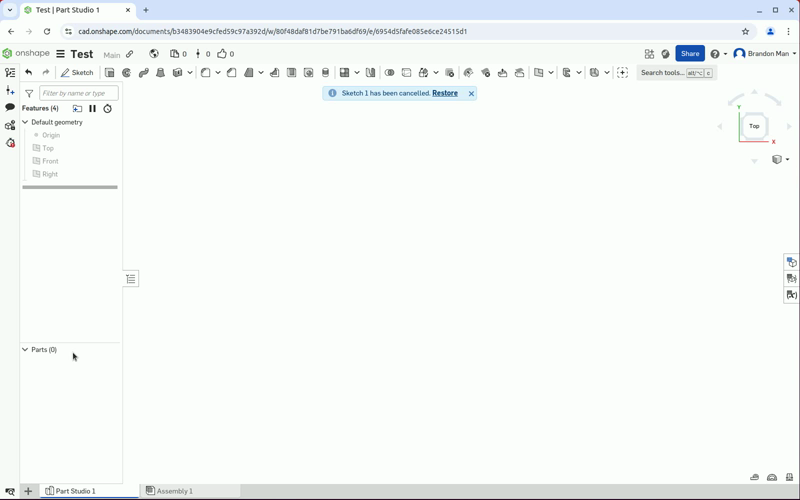
key(shift+p)
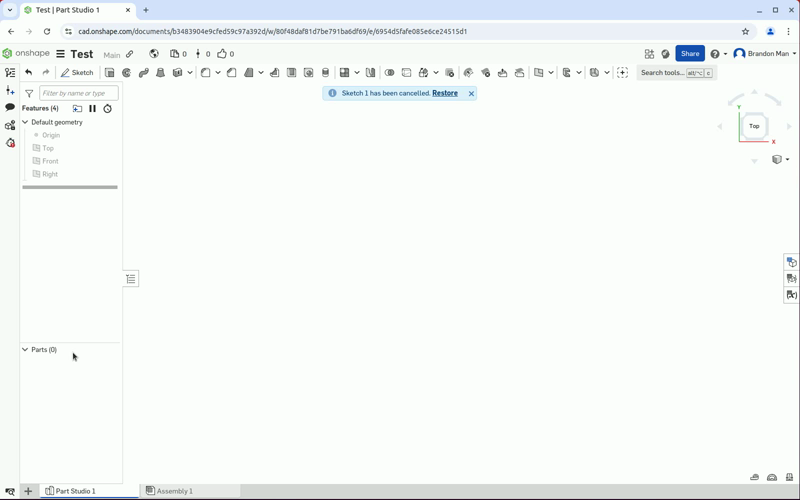
key(space)
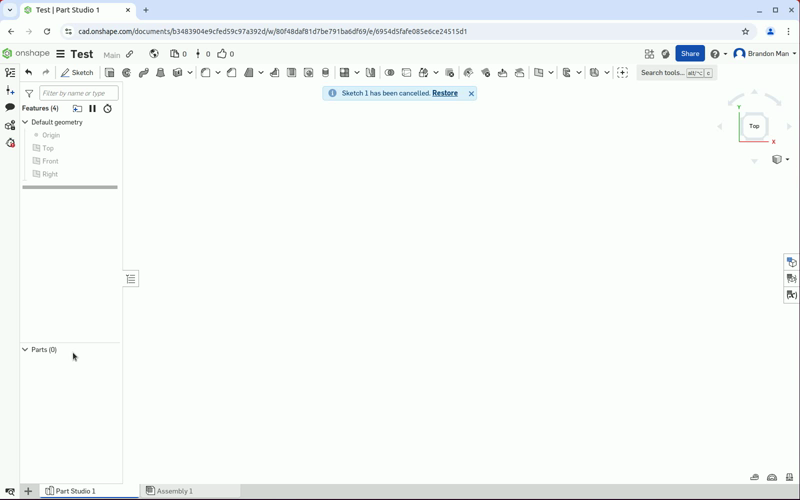
key_down(shift)
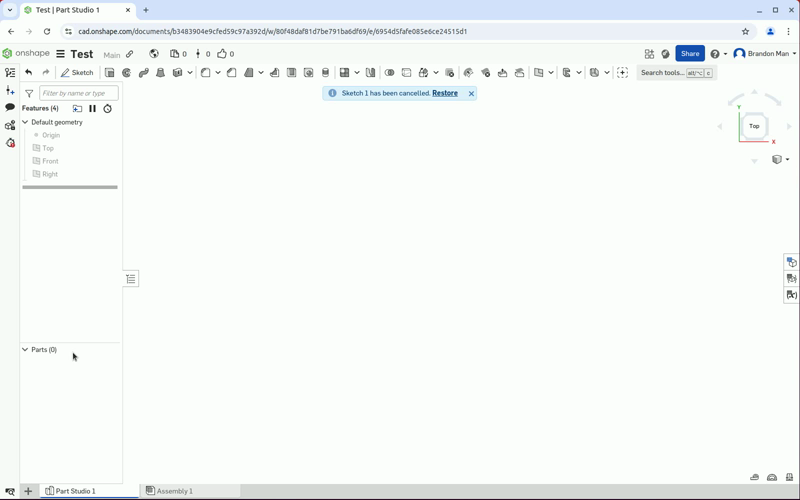
key(up)
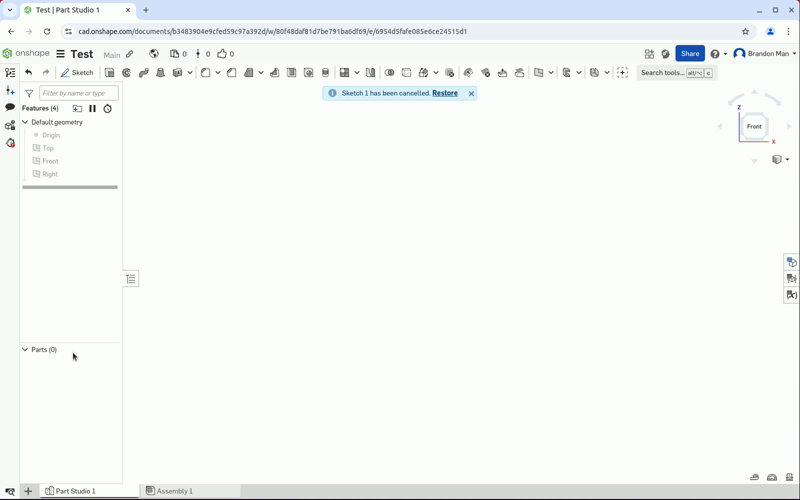
key_up(shift)
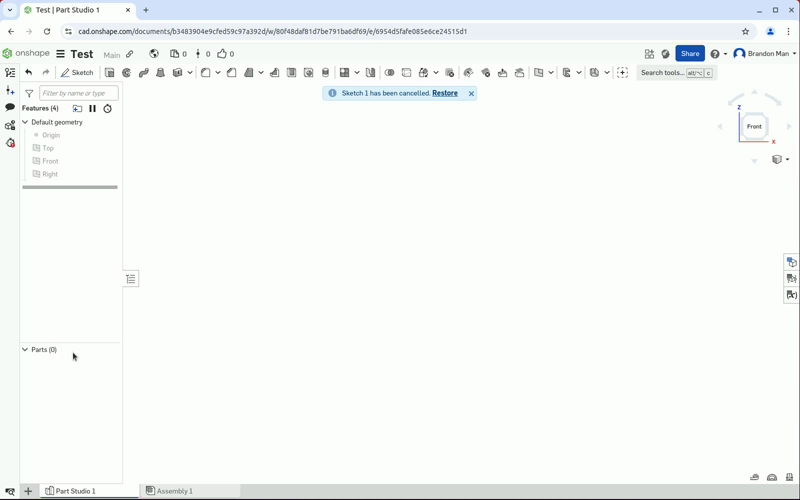
mouse_move(73, 352)
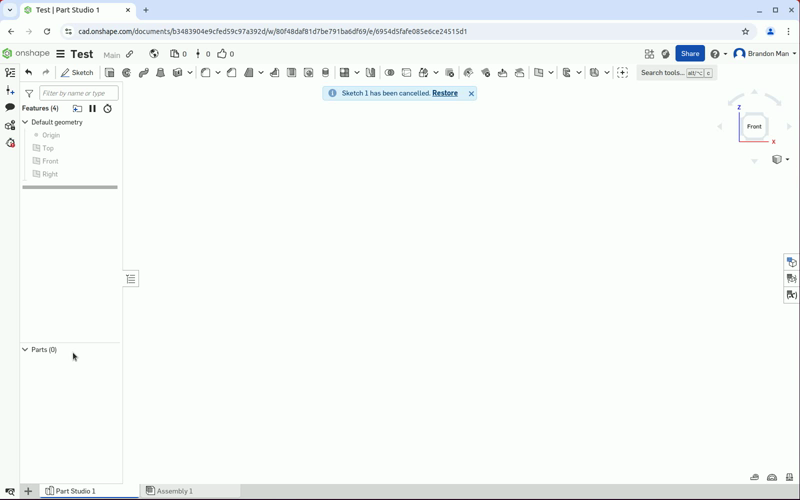
key(shift+y)
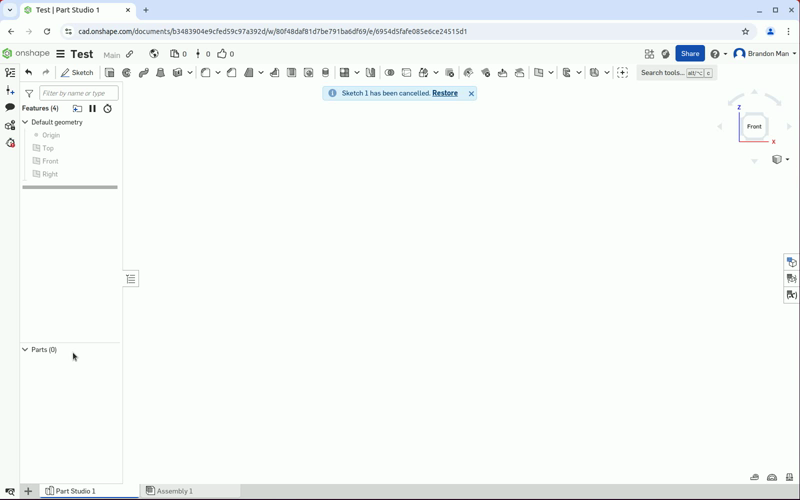
key(shift+s)
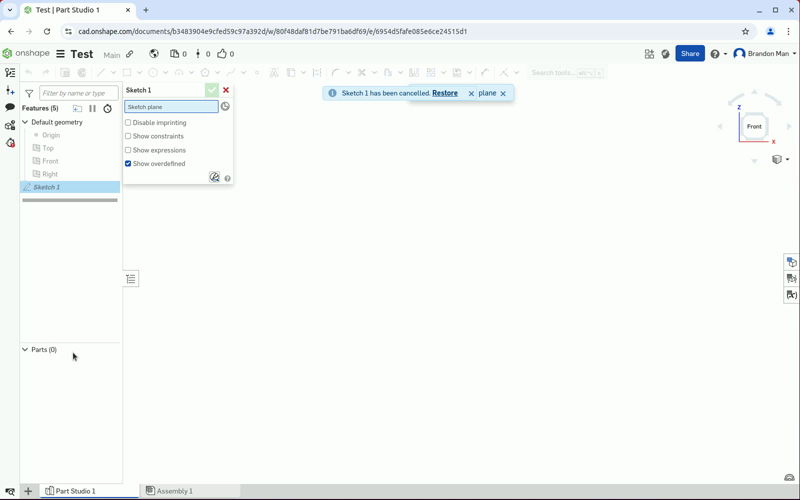
mouse_move(73, 163)
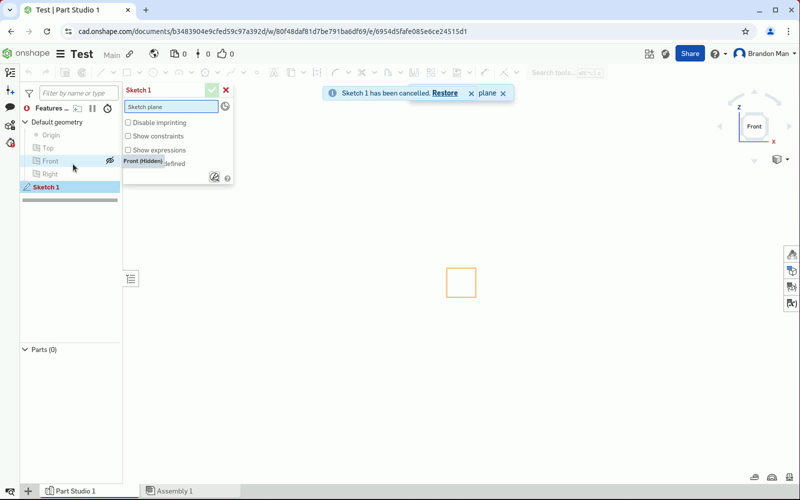
click(73, 163)
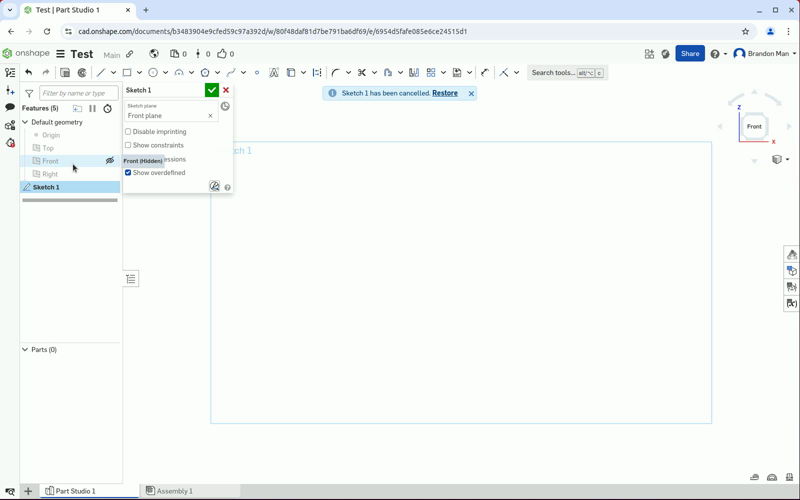
mouse_move(73, 352)
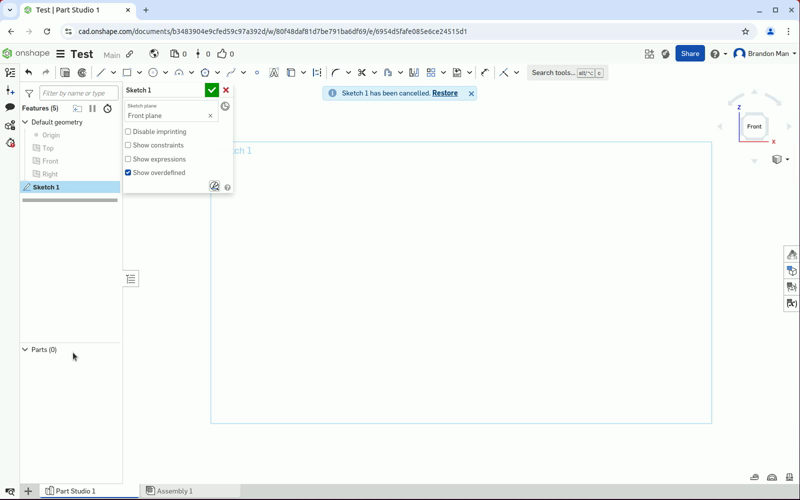
key(y)
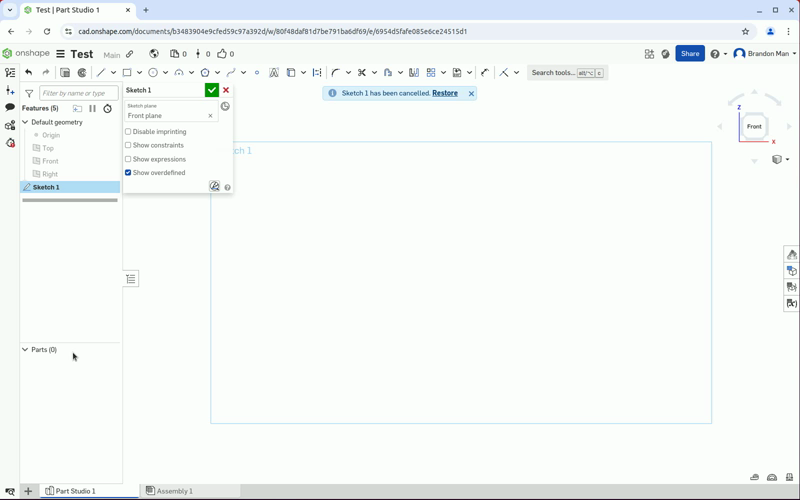
key(l)
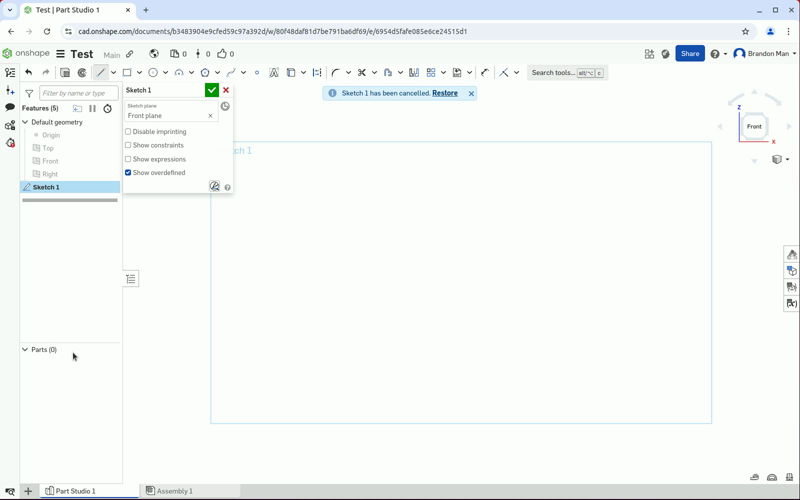
key_down(shift)
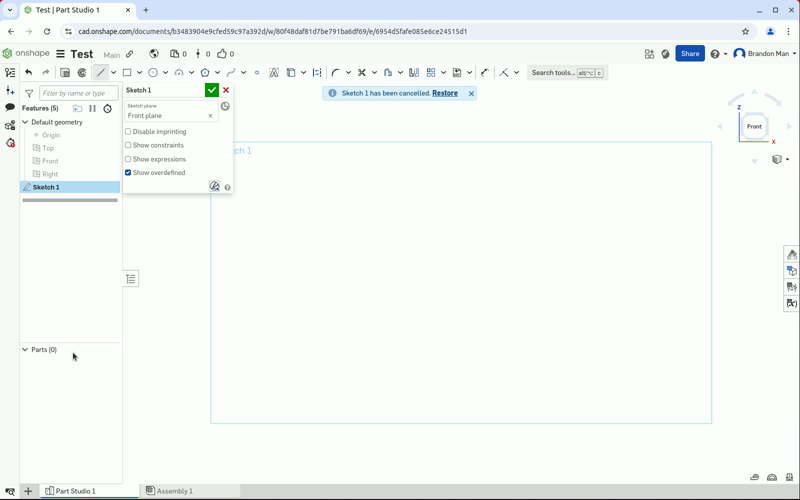
mouse_move(353, 300)
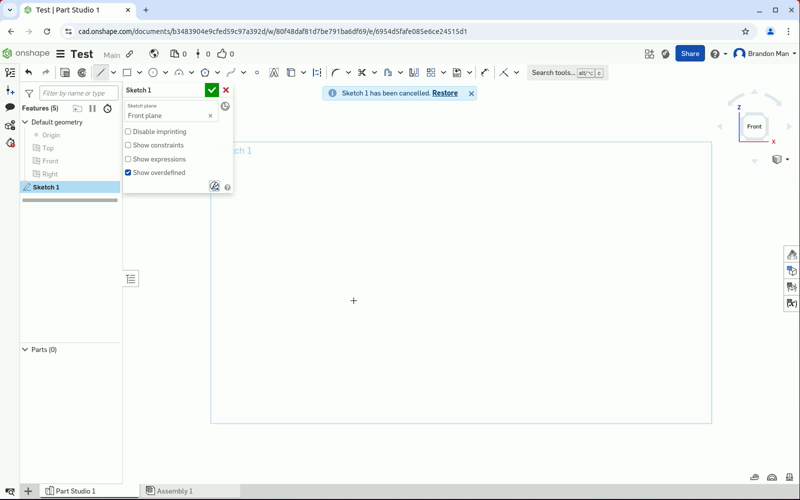
click(353, 300)
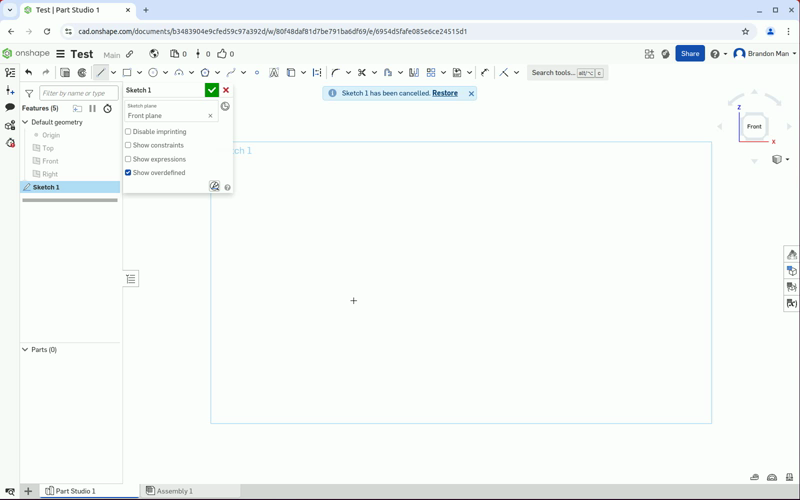
key_up(shift)
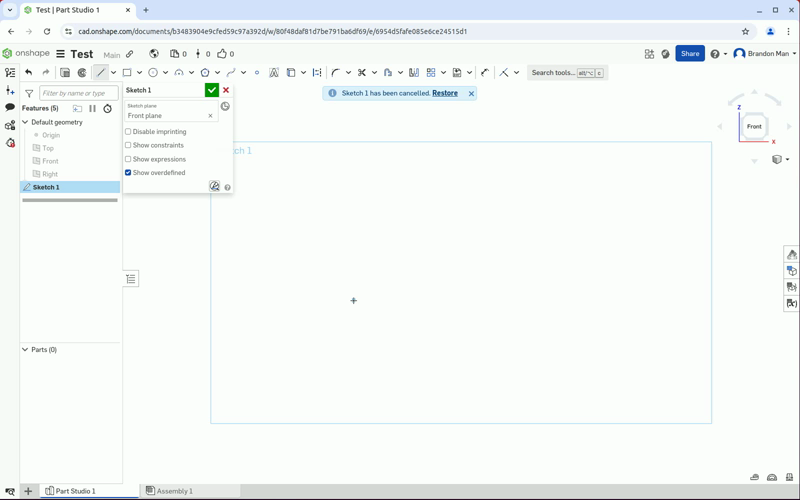
key_down(shift)
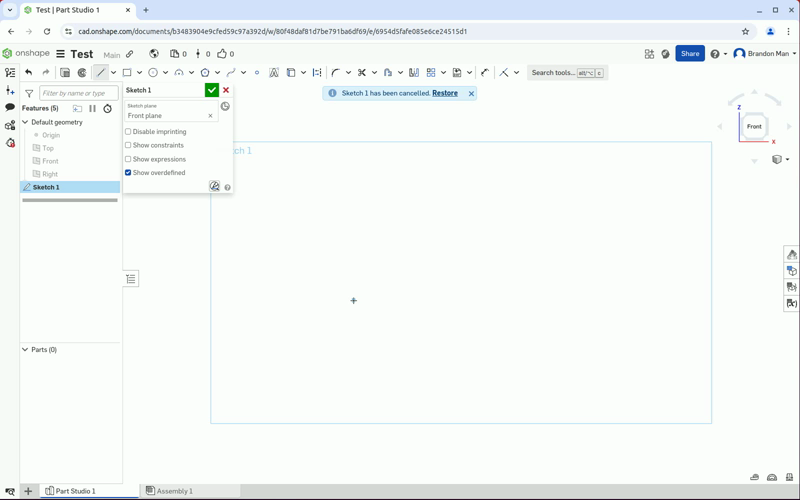
mouse_move(572, 300)
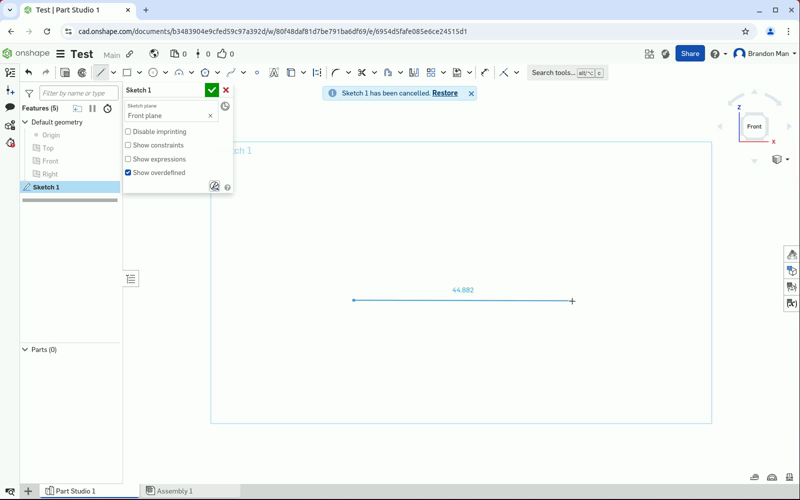
click(572, 300)
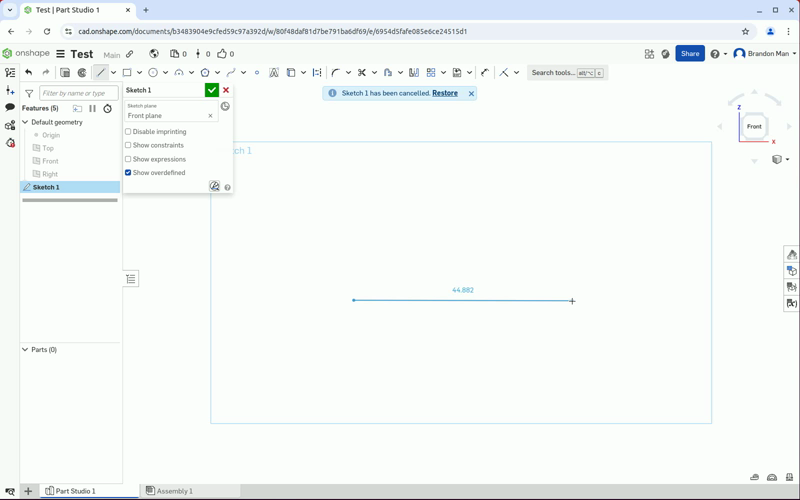
key_up(shift)
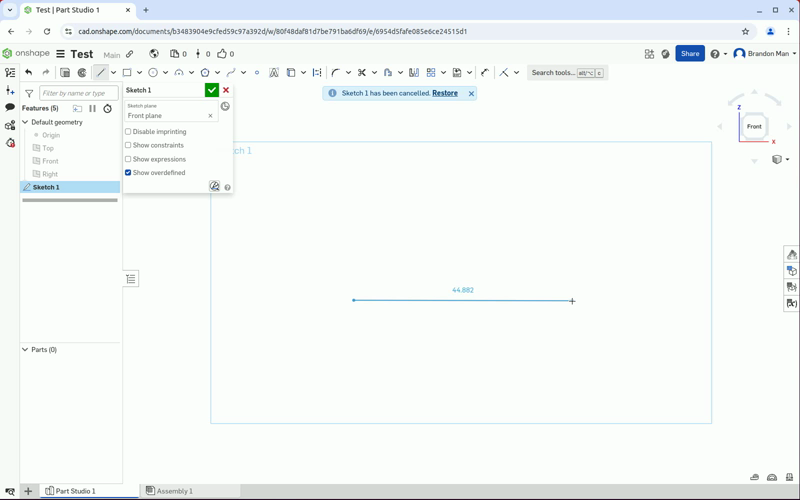
key_down(shift)
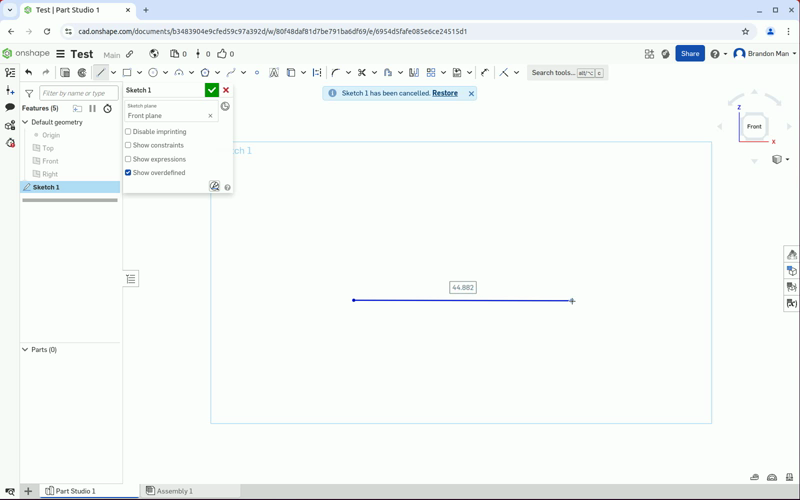
mouse_move(589, 300)
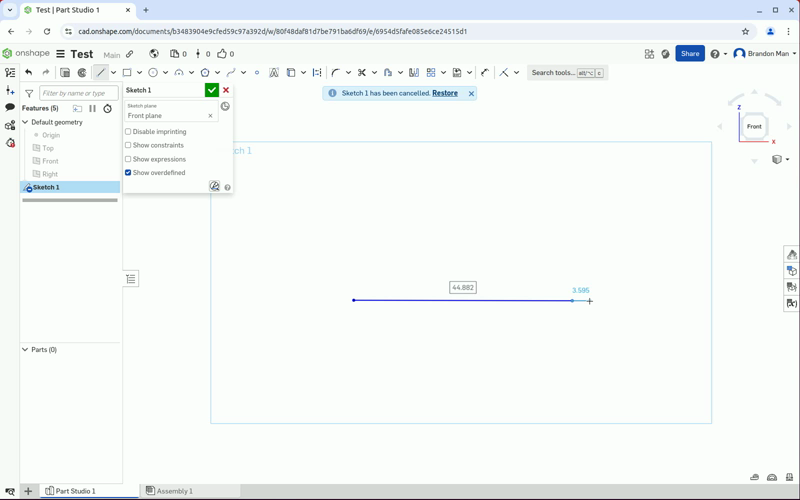
mouse_move(572, 284)
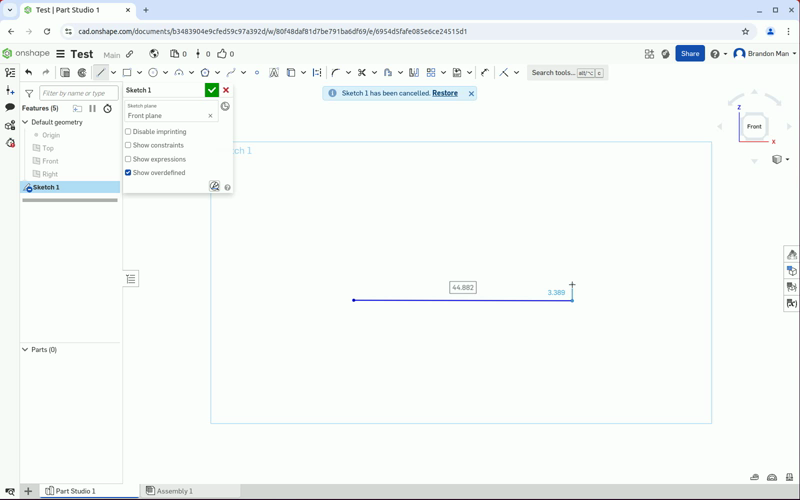
click(572, 284)
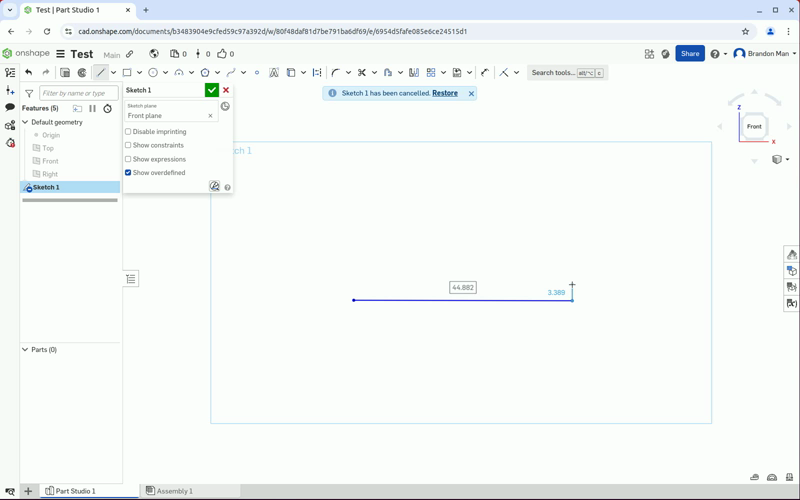
key_up(shift)
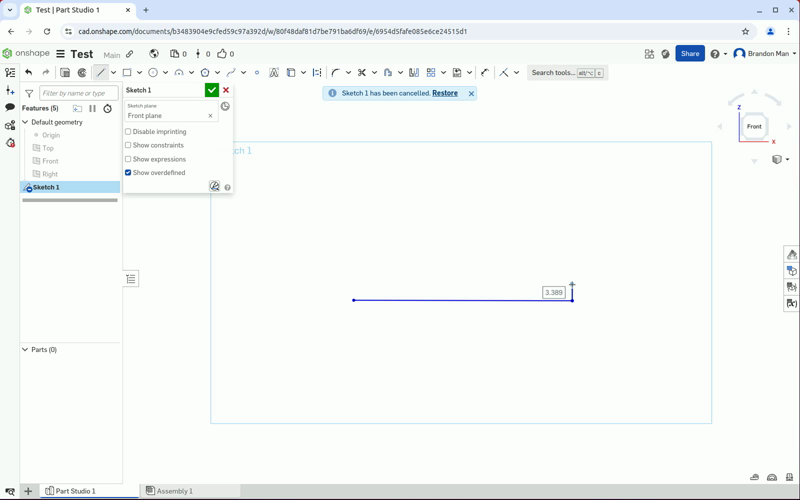
key_down(shift)
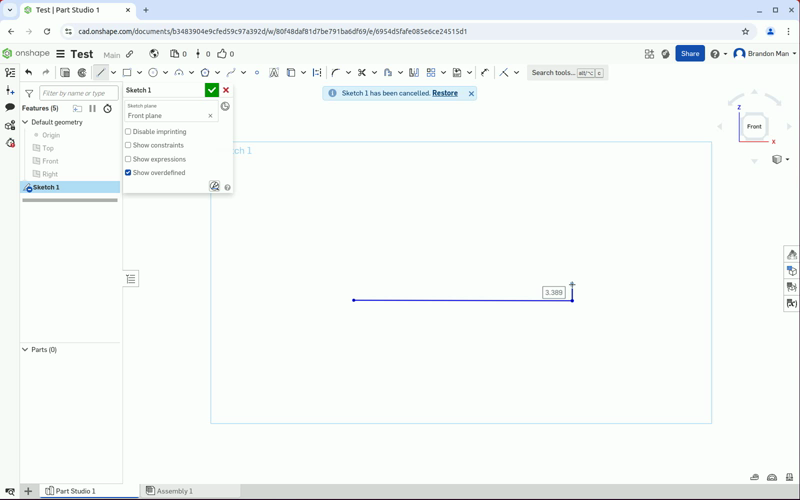
mouse_move(353, 284)
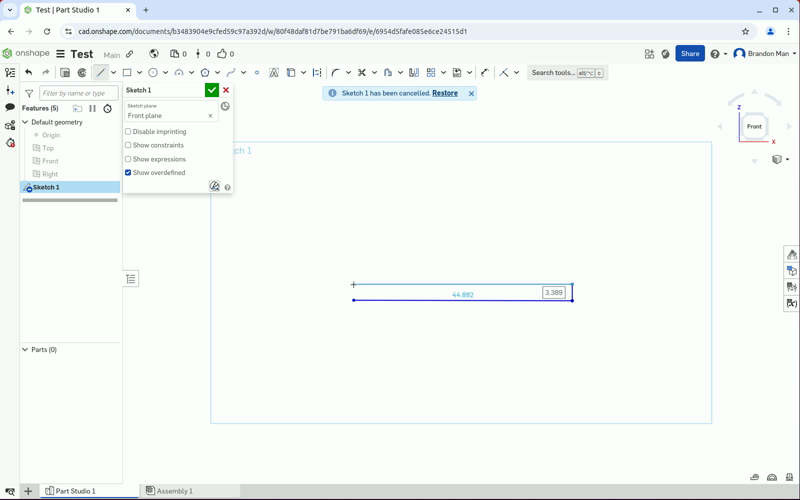
click(353, 284)
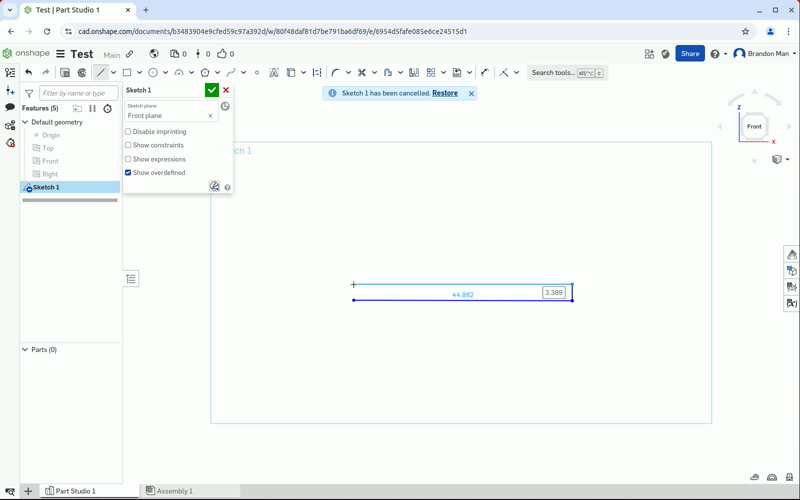
key_up(shift)
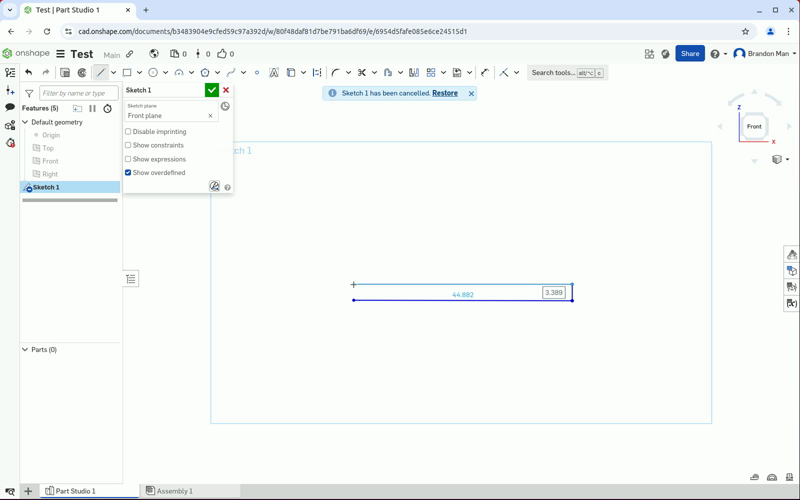
mouse_move(383, 284)
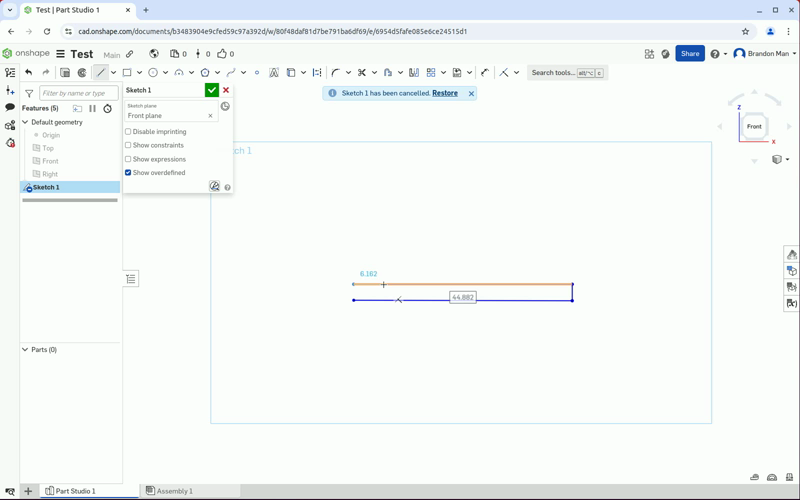
key_down(shift)
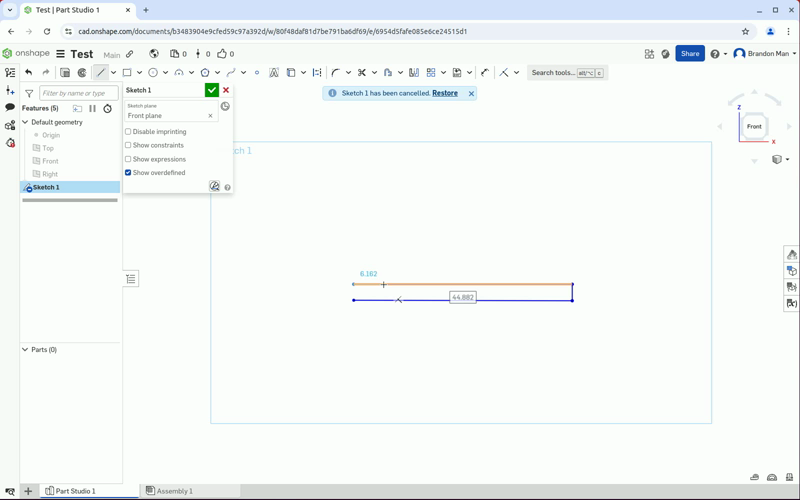
mouse_move(353, 300)
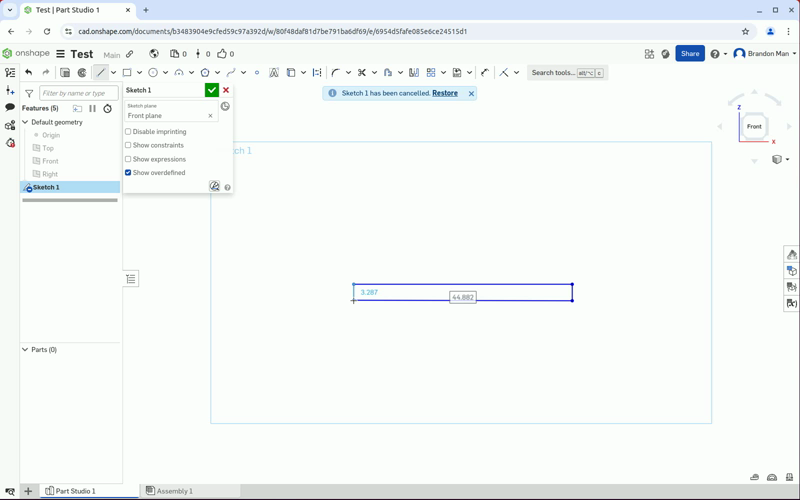
key_up(shift)
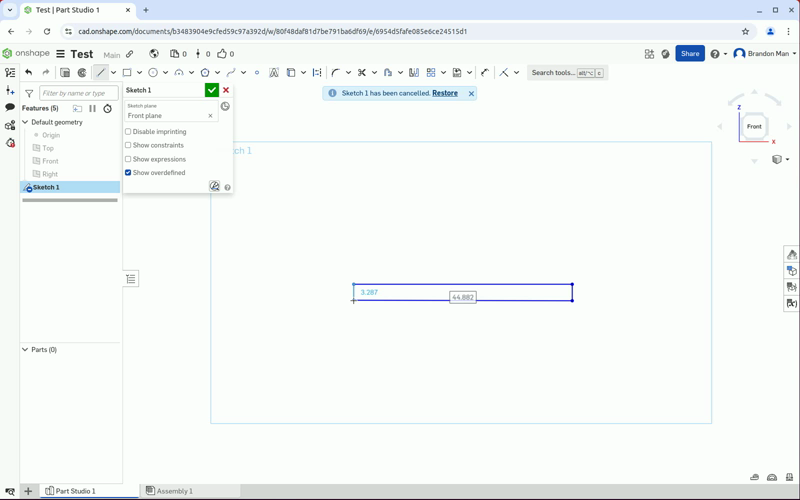
click(353, 300)
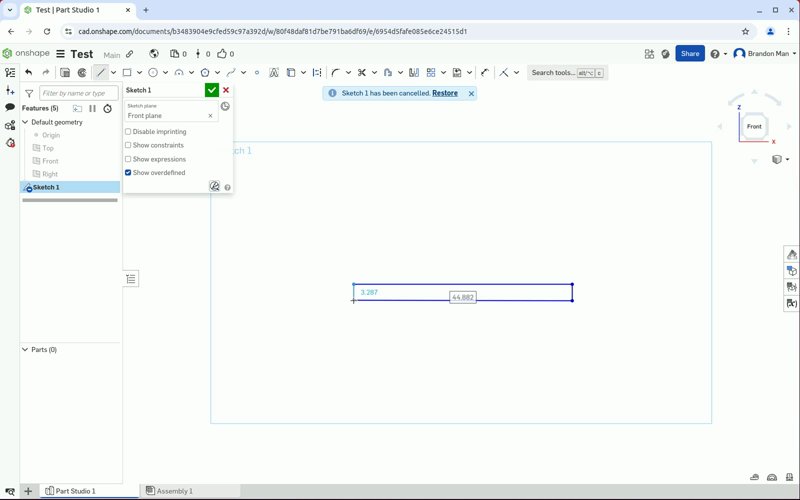
key(esc)
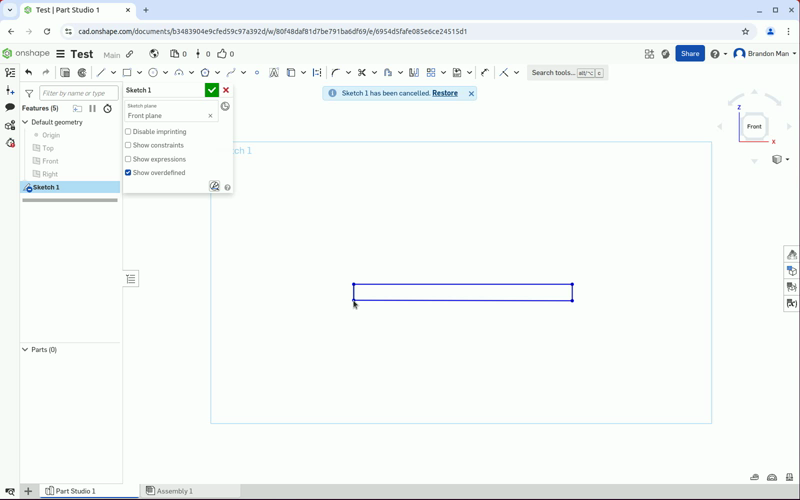
mouse_move(457, 288)
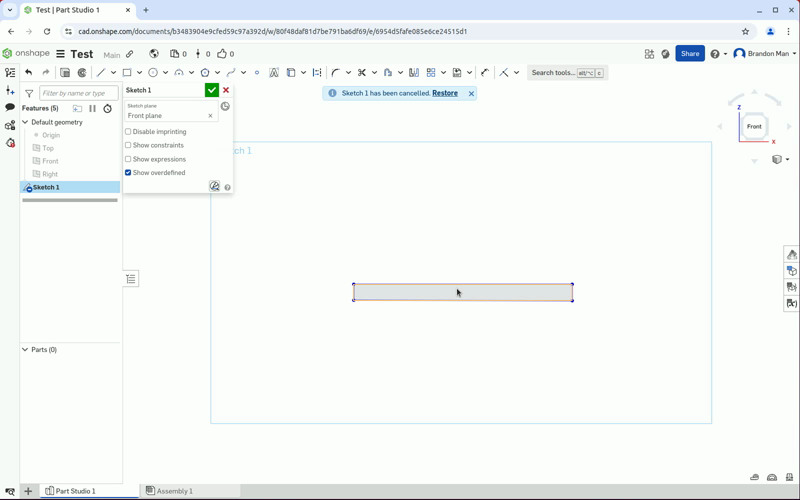
click(457, 288)
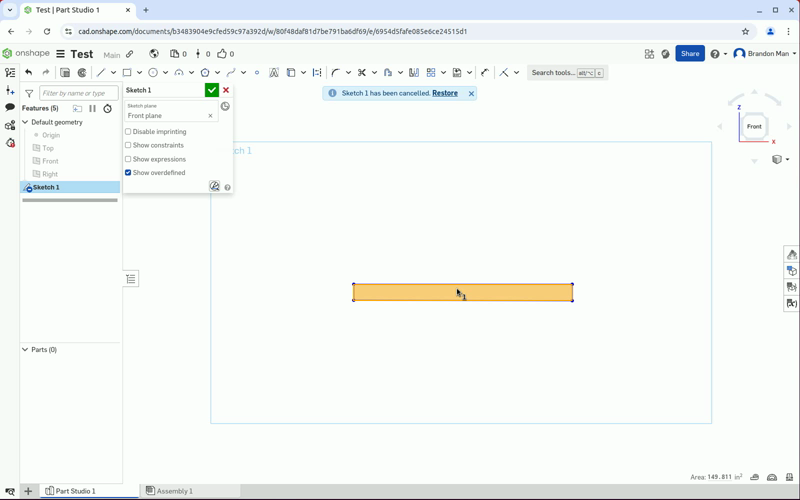
mouse_move(73, 352)
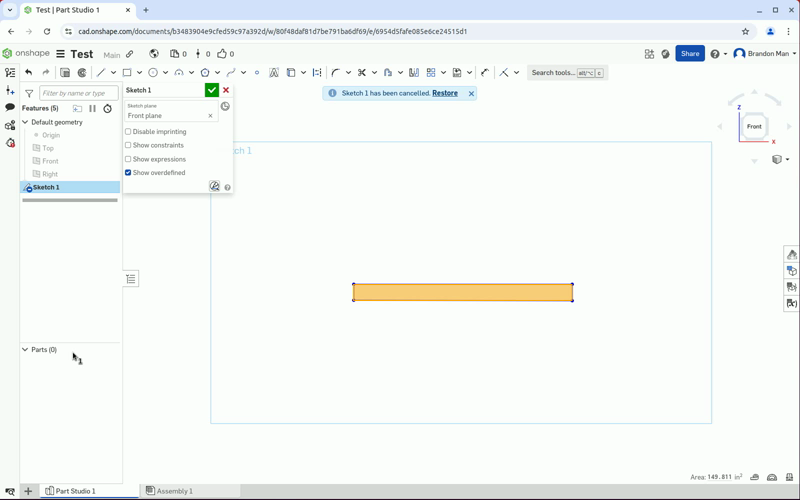
key(shift+y)
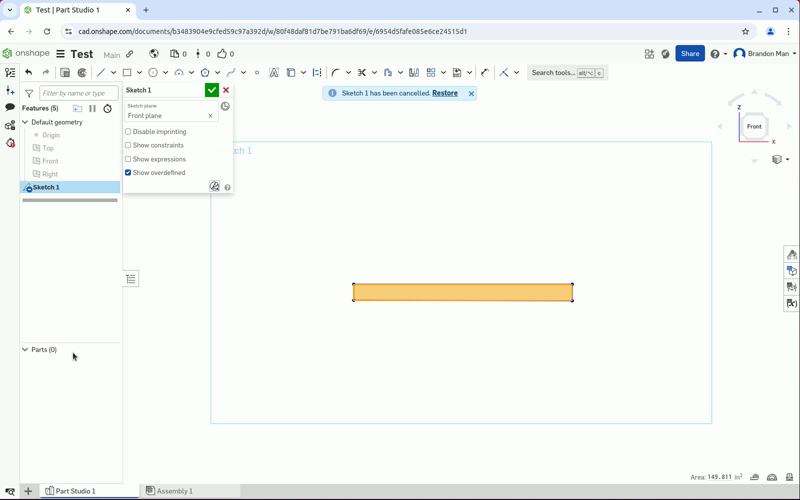
key(shift+e)
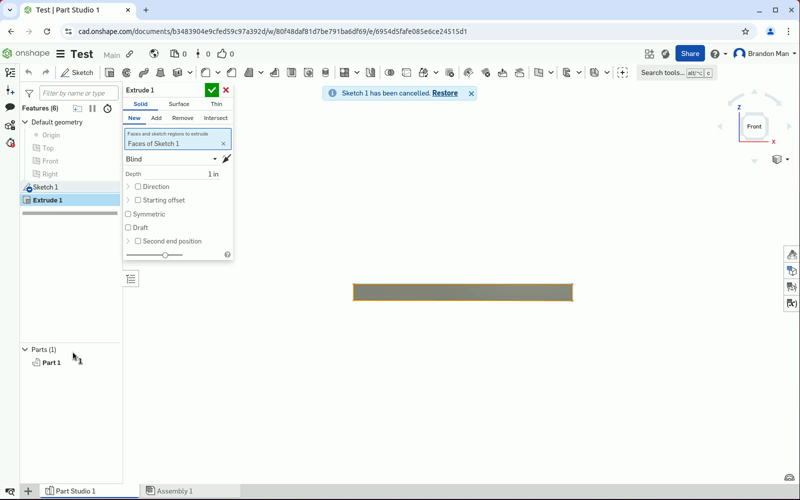
mouse_move(143, 106)
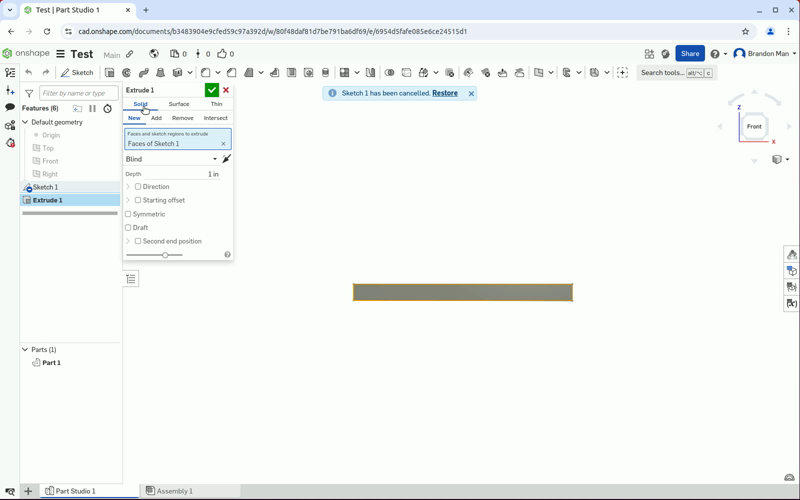
click(143, 106)
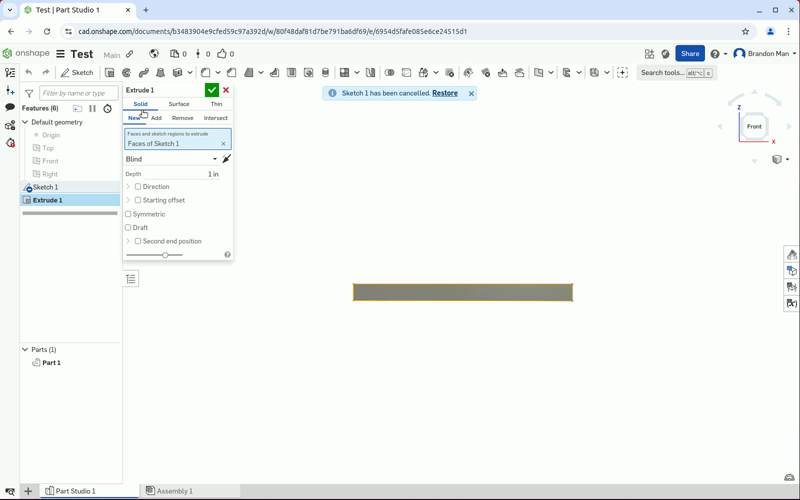
mouse_move(137, 120)
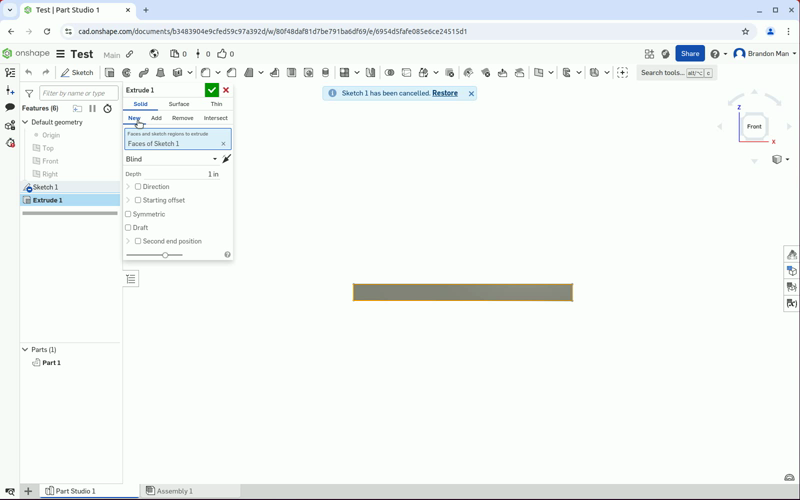
click(137, 120)
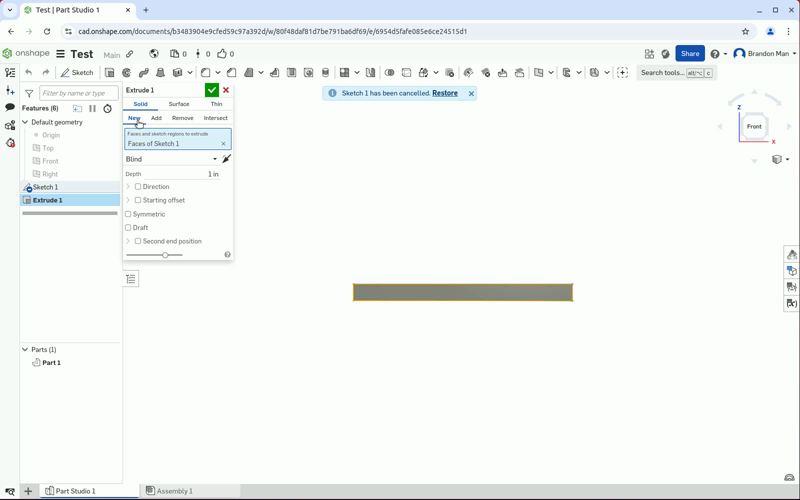
key(tab, 4)
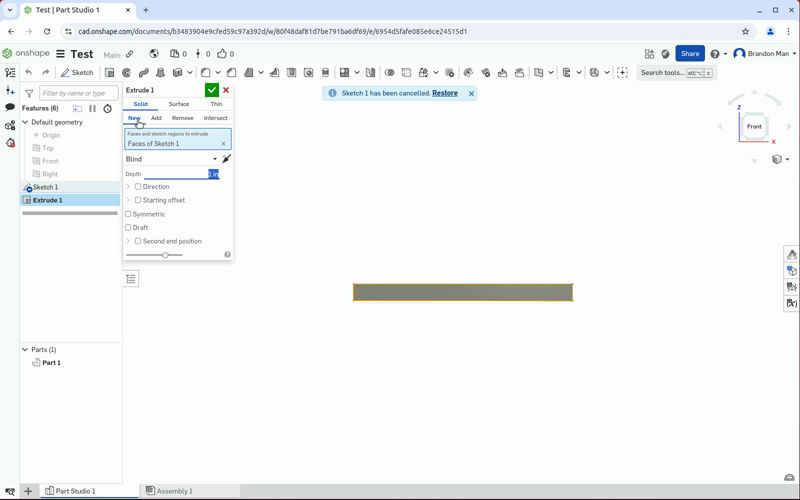
text(11.795)
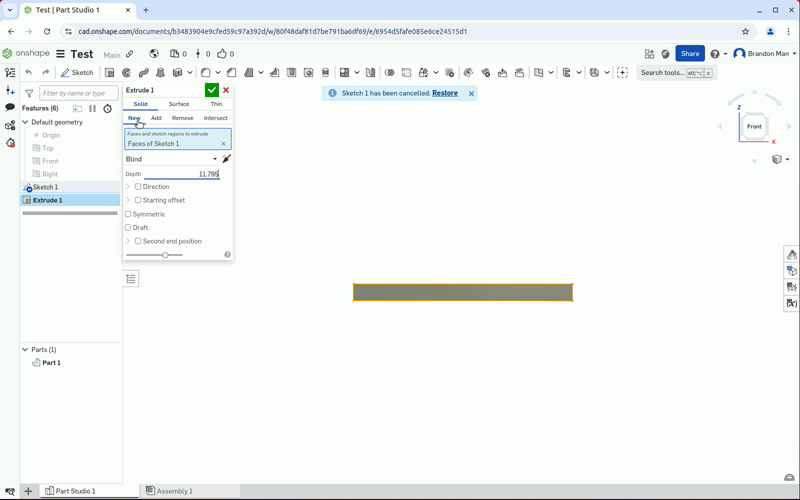
key(enter)
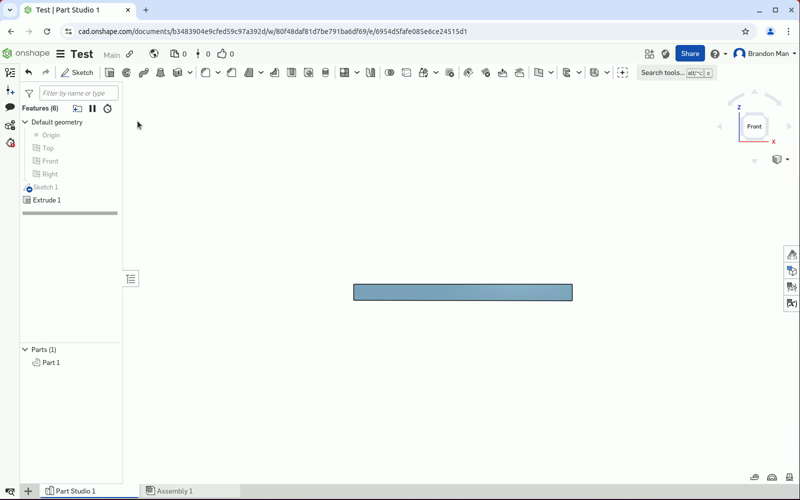
key(shift+h)
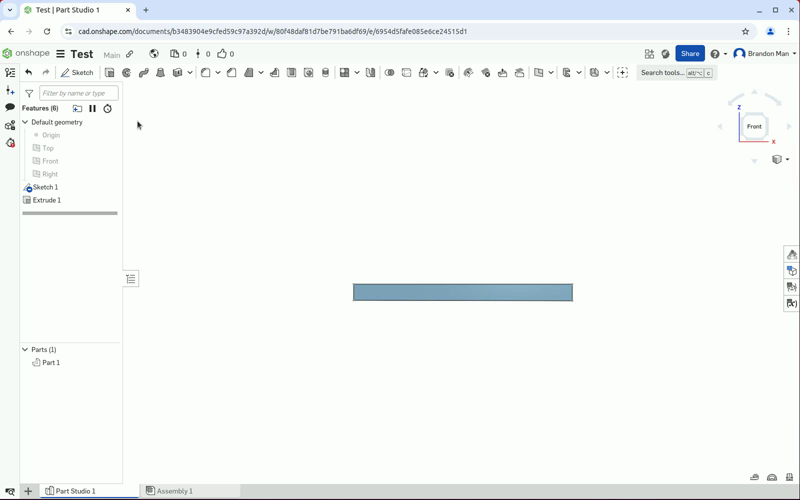
key(shift+h)
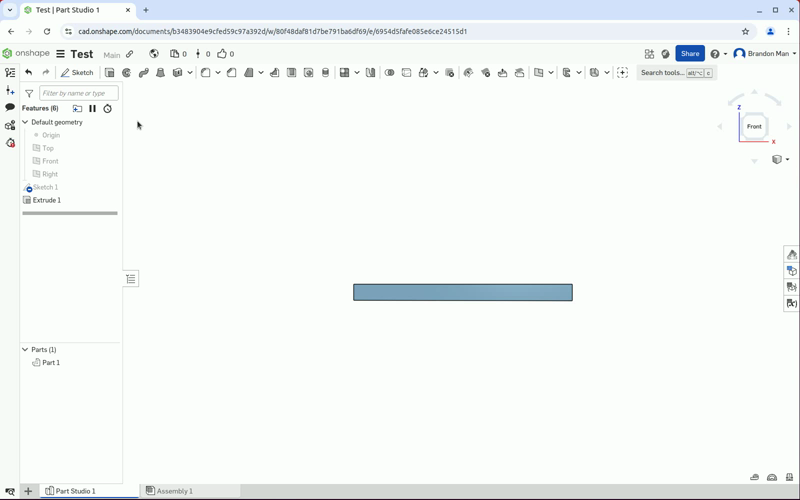
mouse_move(73, 189)
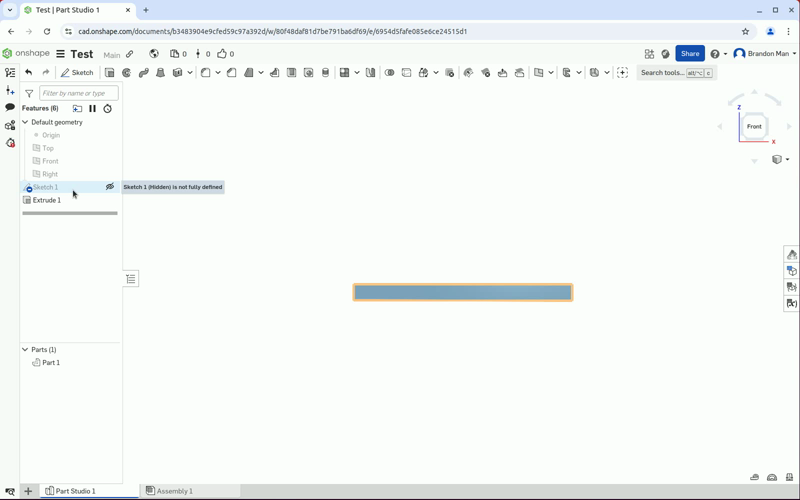
click(73, 189)
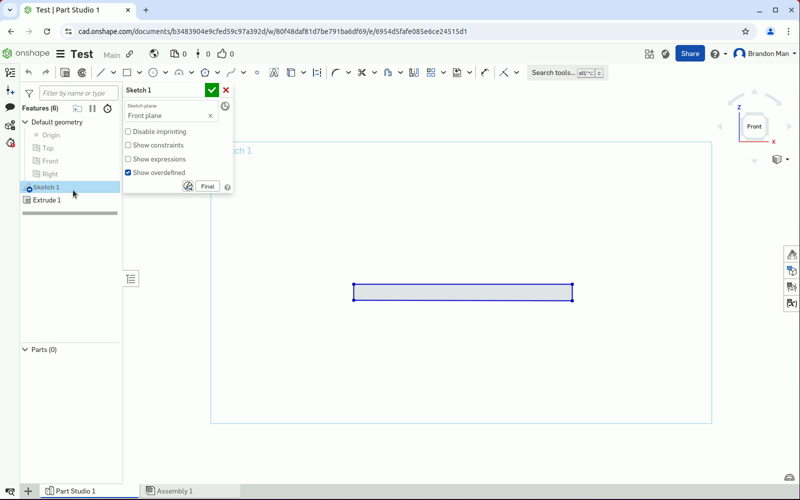
mouse_move(229, 92)
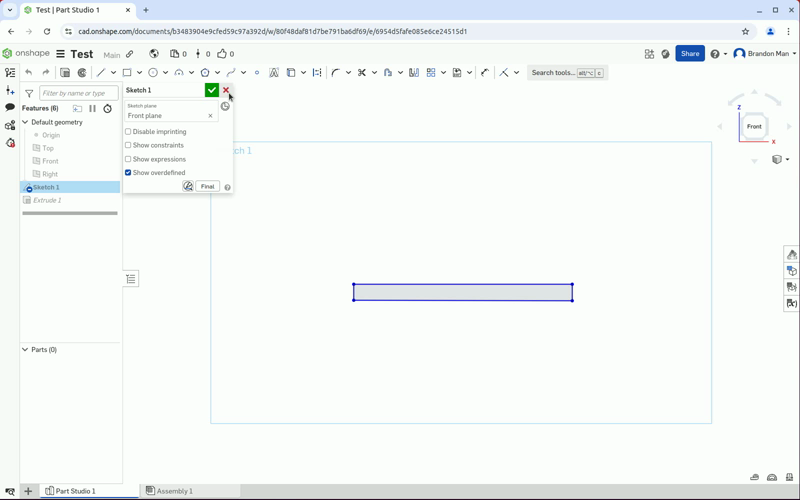
click(229, 92)
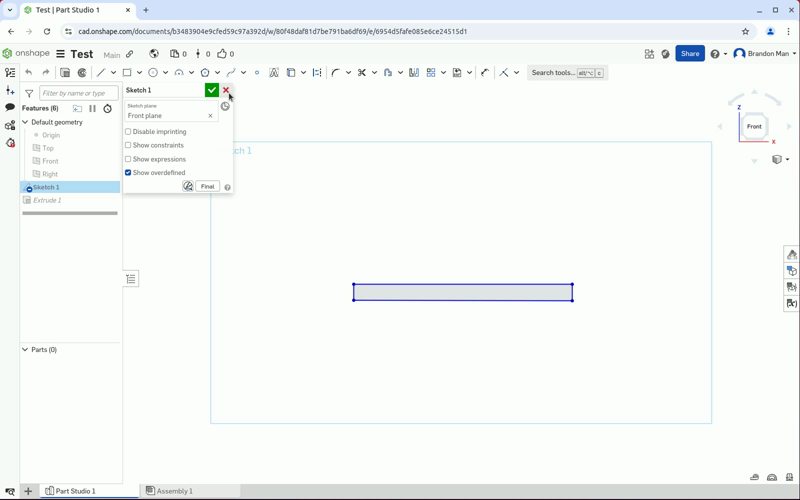
key(shift+s)
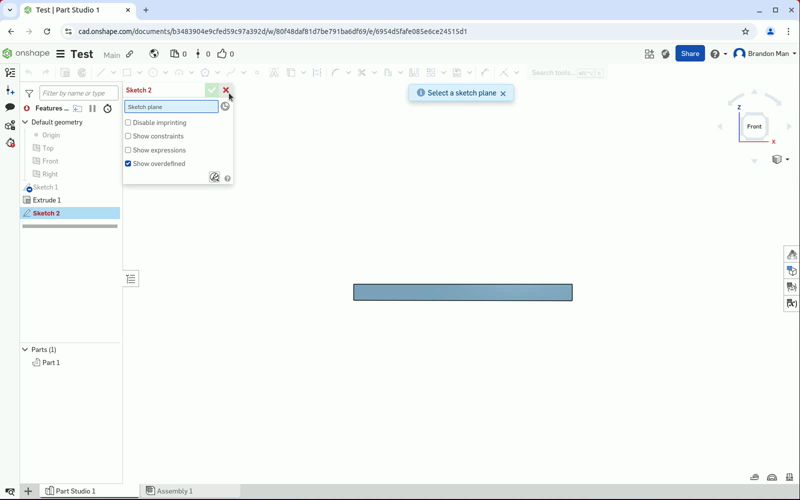
mouse_move(73, 163)
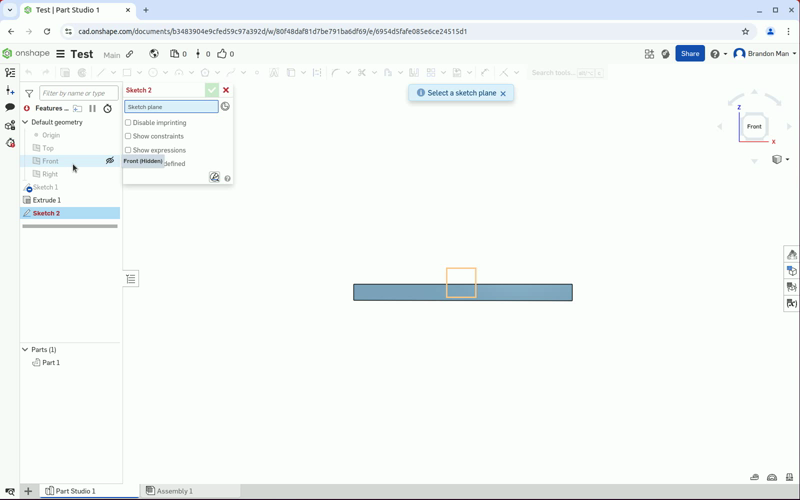
click(73, 163)
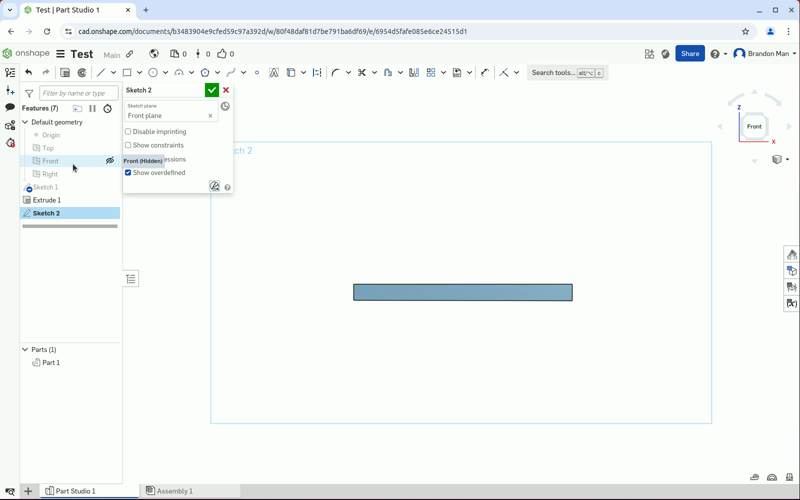
mouse_move(73, 352)
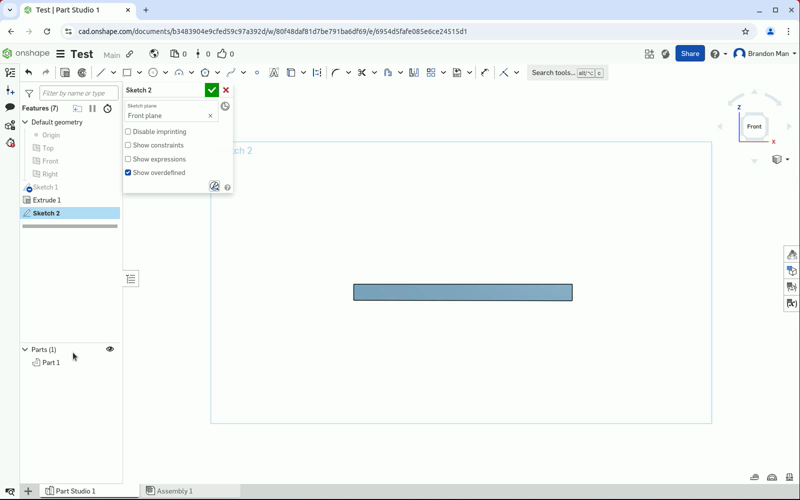
key(y)
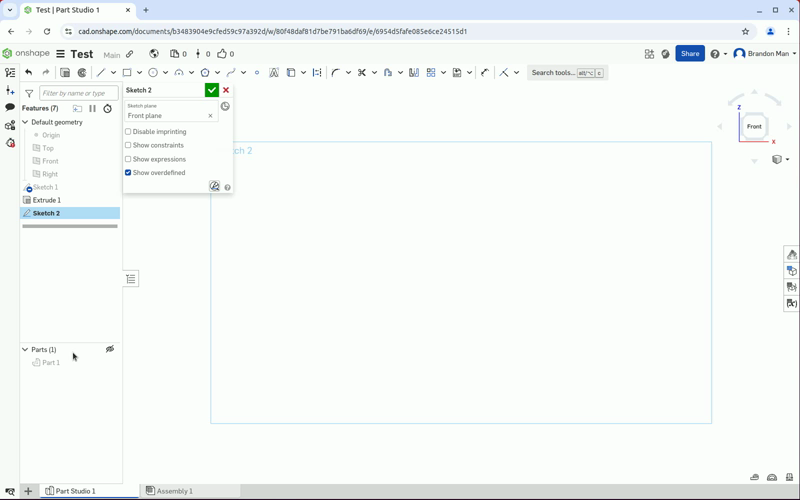
key(l)
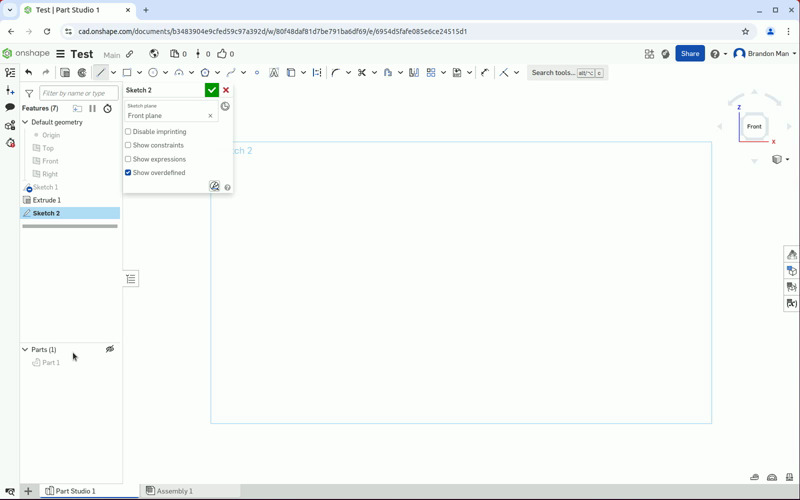
key_down(shift)
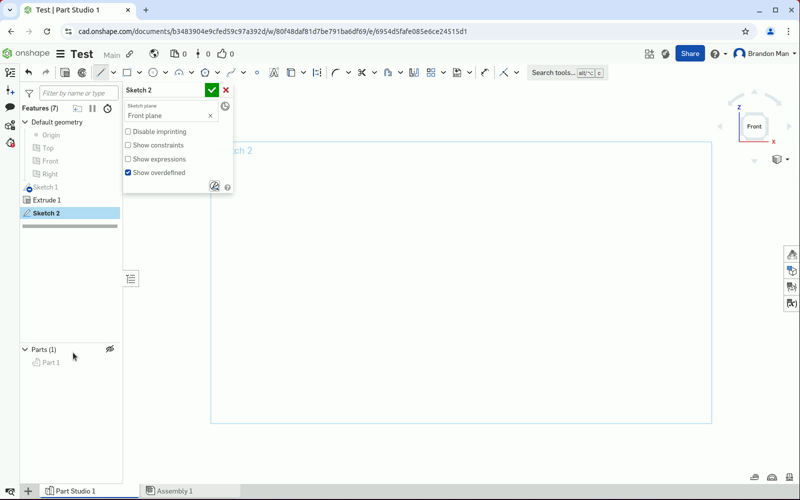
mouse_move(353, 252)
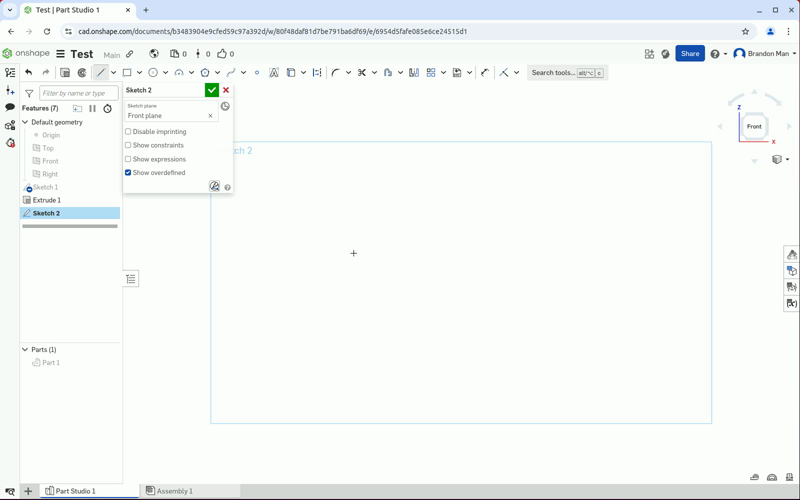
click(353, 252)
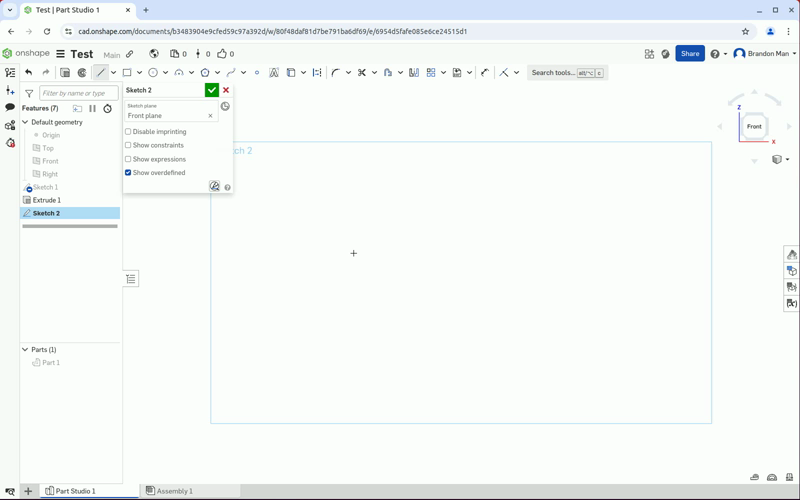
key_up(shift)
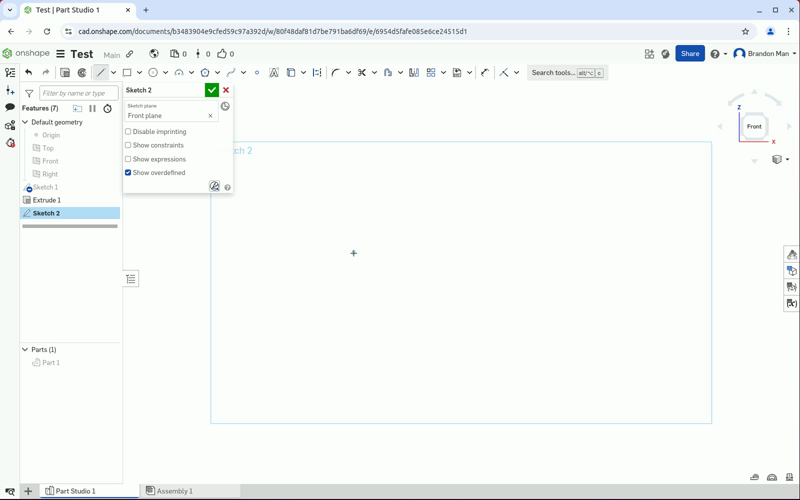
key_down(shift)
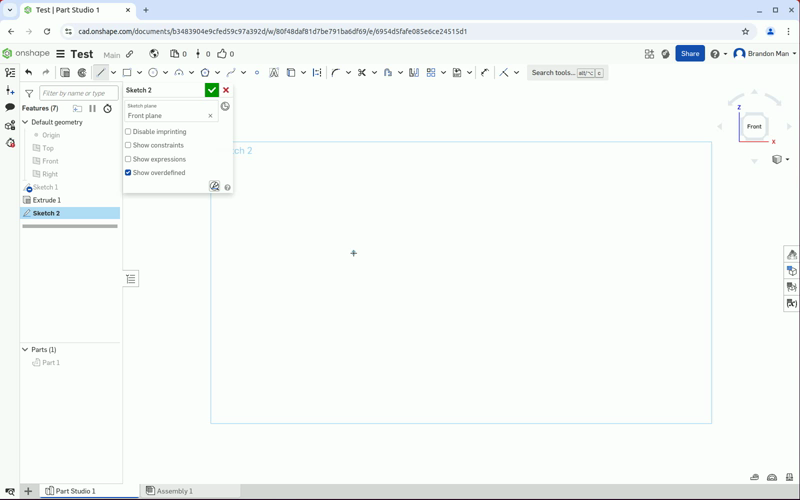
mouse_move(572, 252)
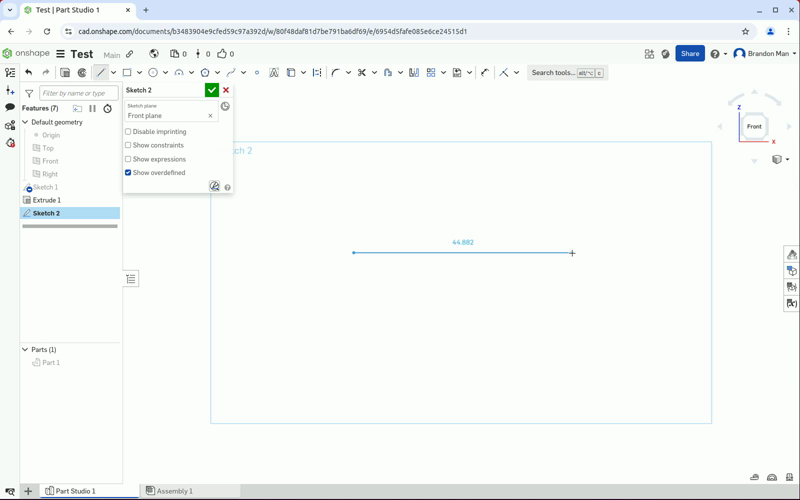
click(572, 252)
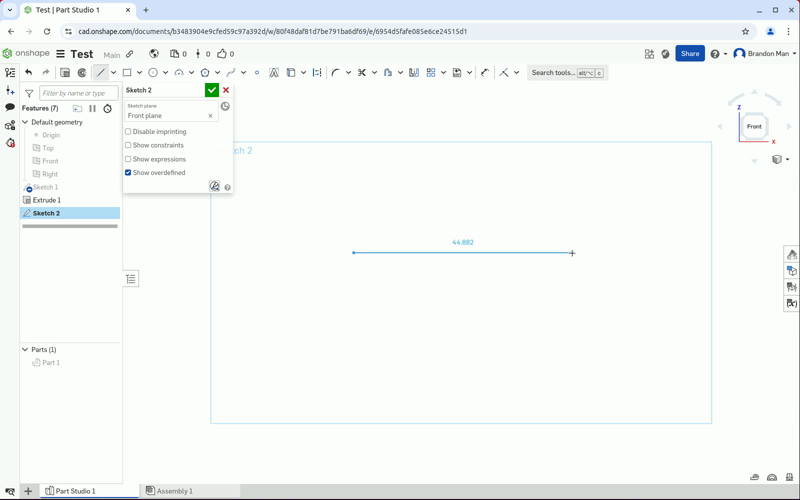
key_up(shift)
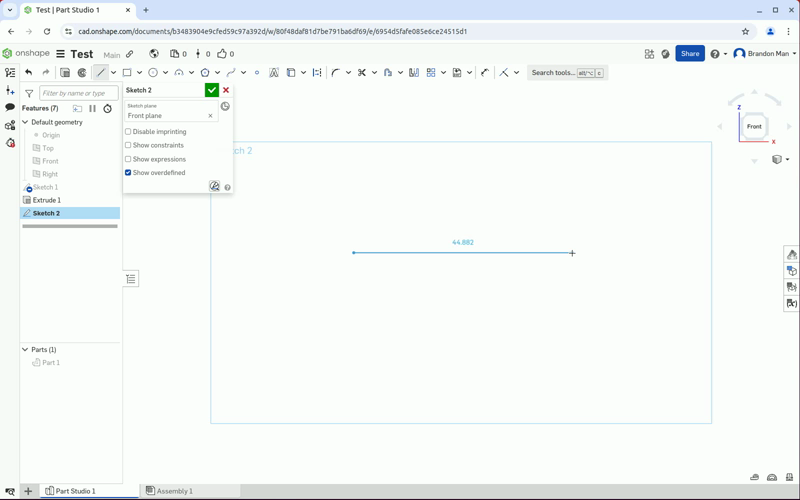
key_down(shift)
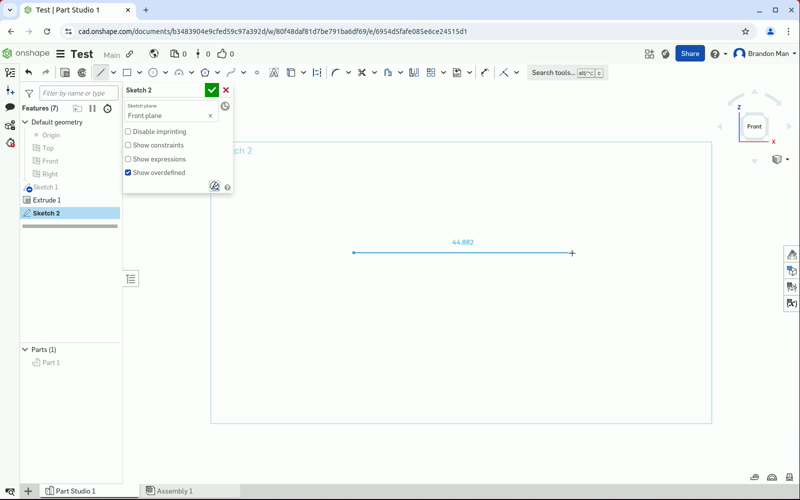
mouse_move(589, 252)
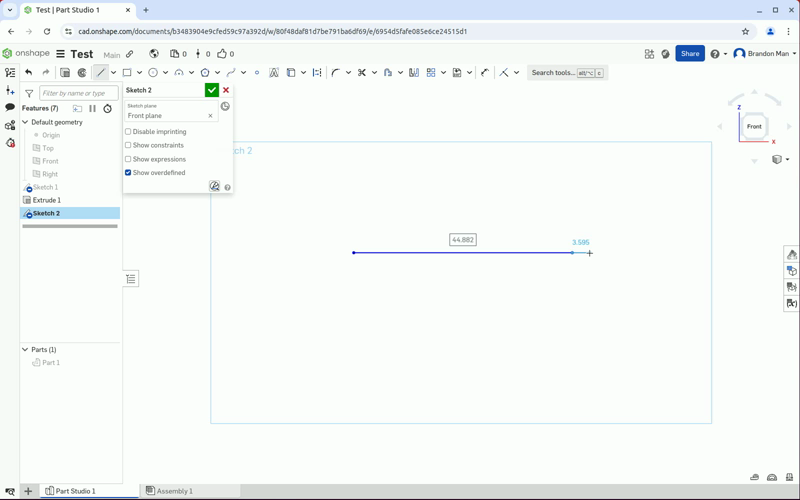
mouse_move(572, 240)
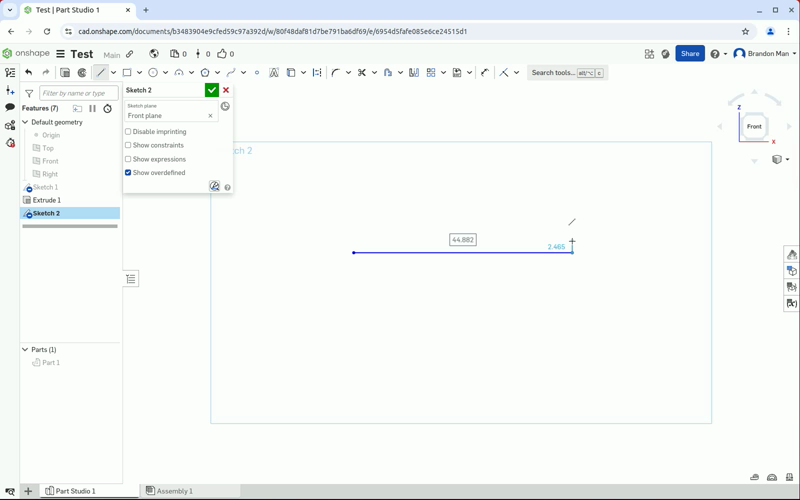
click(572, 240)
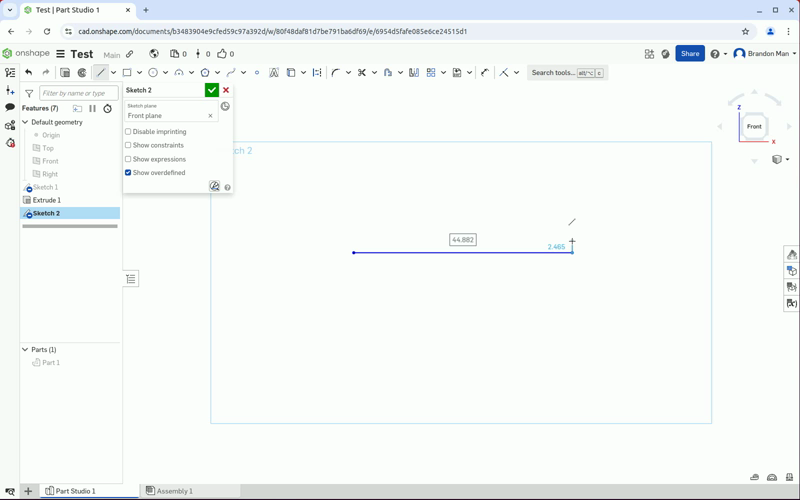
key_up(shift)
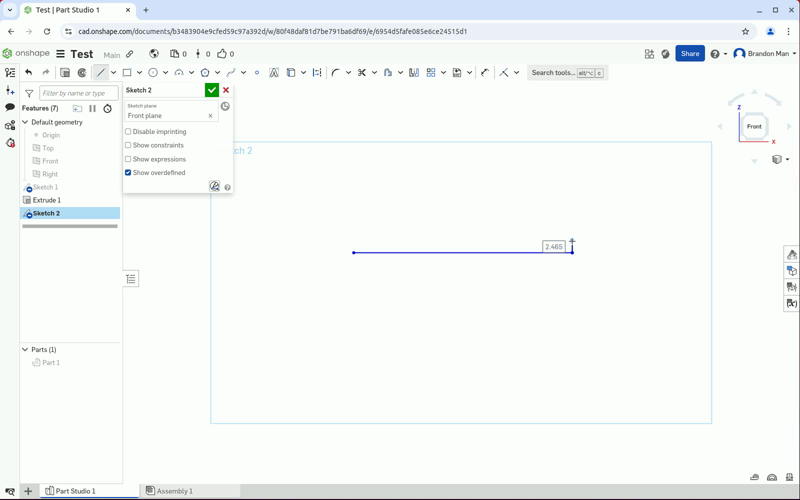
key_down(shift)
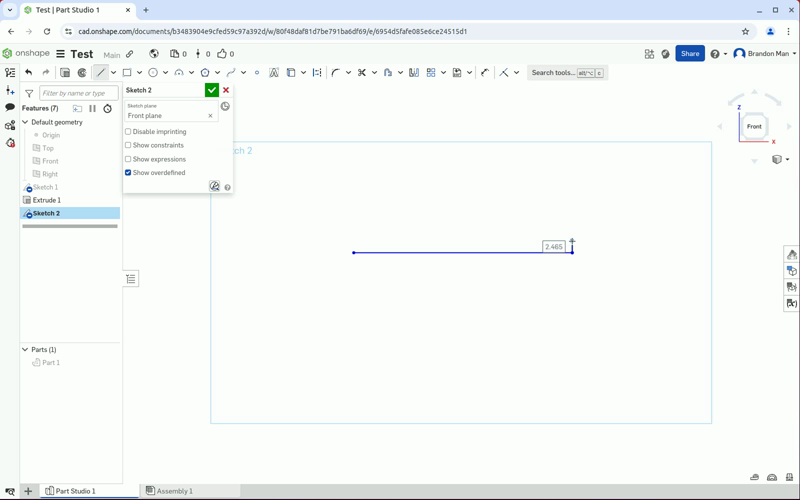
mouse_move(353, 240)
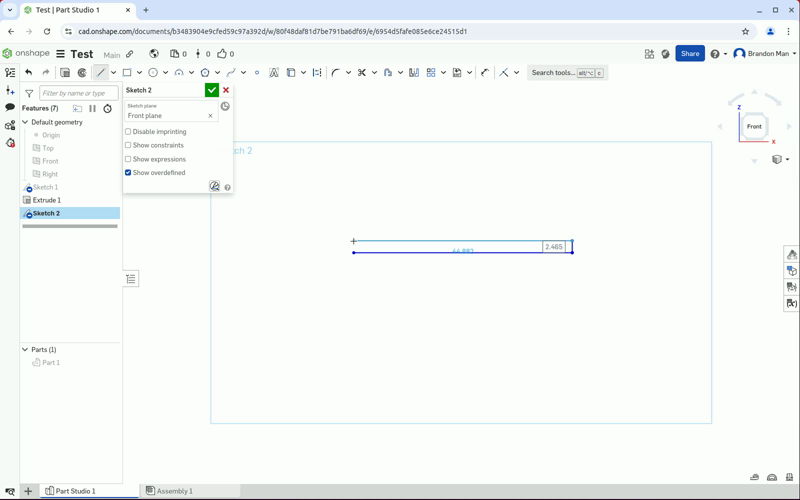
click(353, 240)
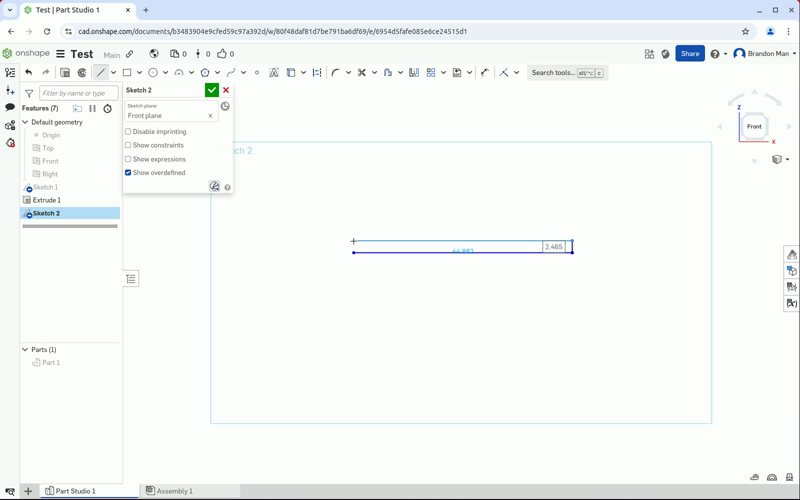
key_up(shift)
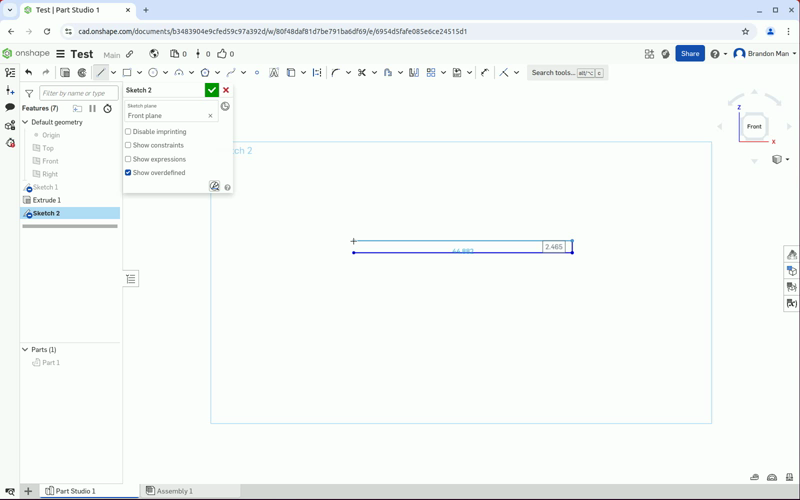
mouse_move(383, 240)
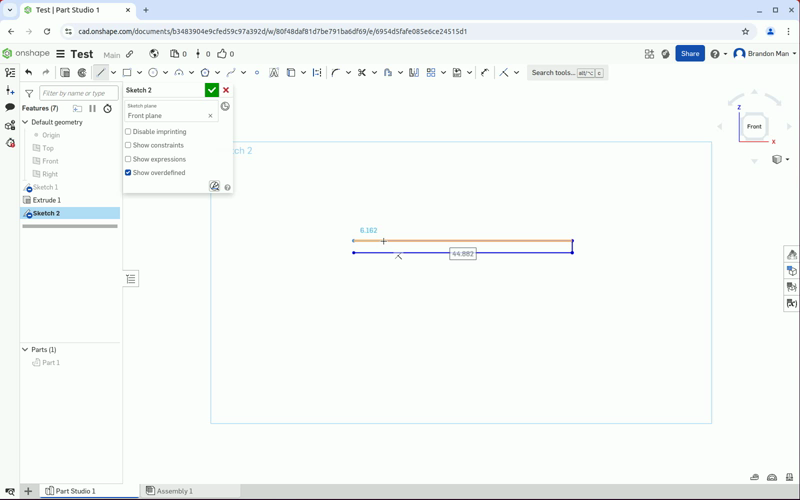
key_down(shift)
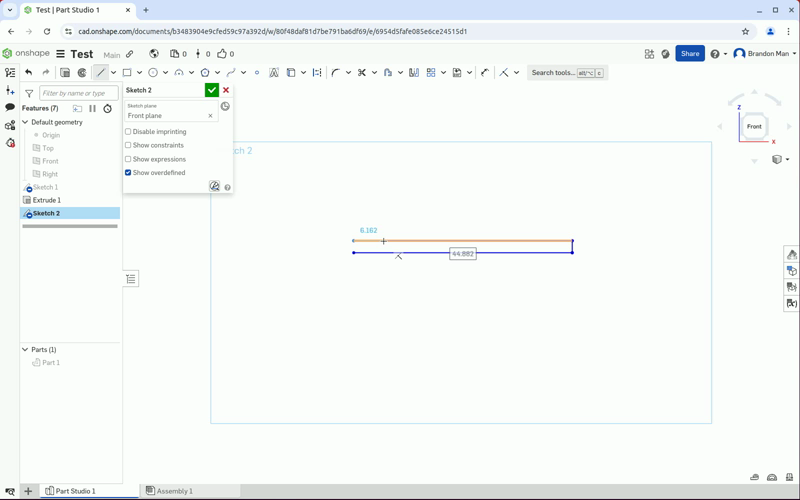
mouse_move(353, 252)
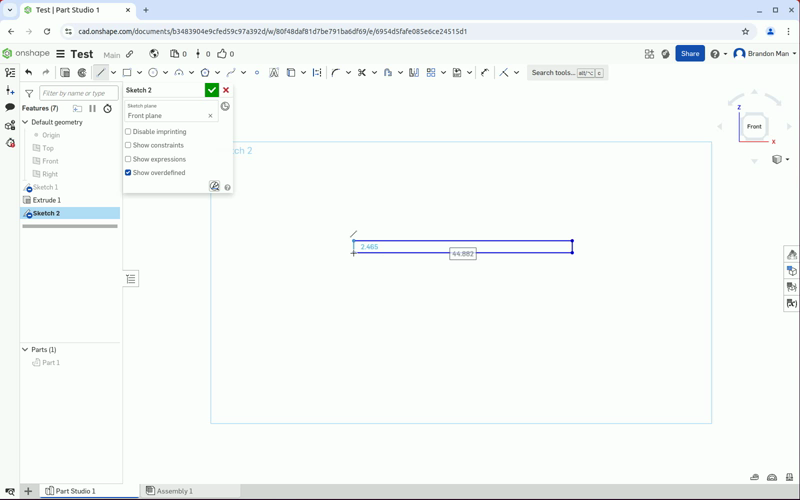
key_up(shift)
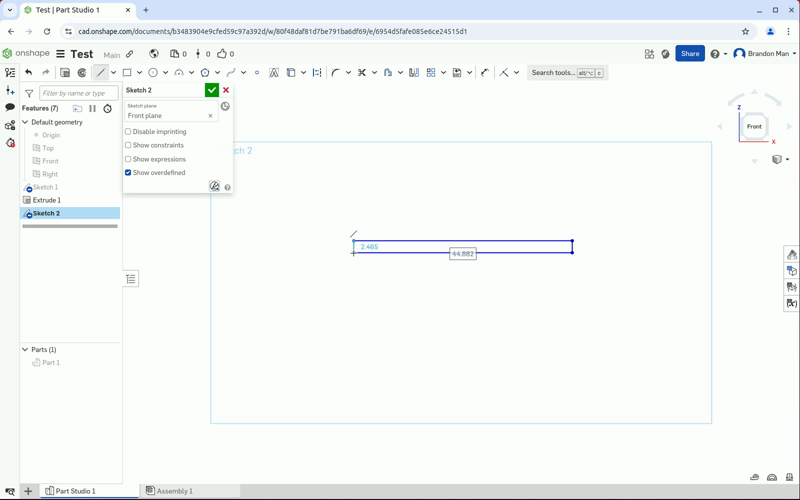
click(353, 252)
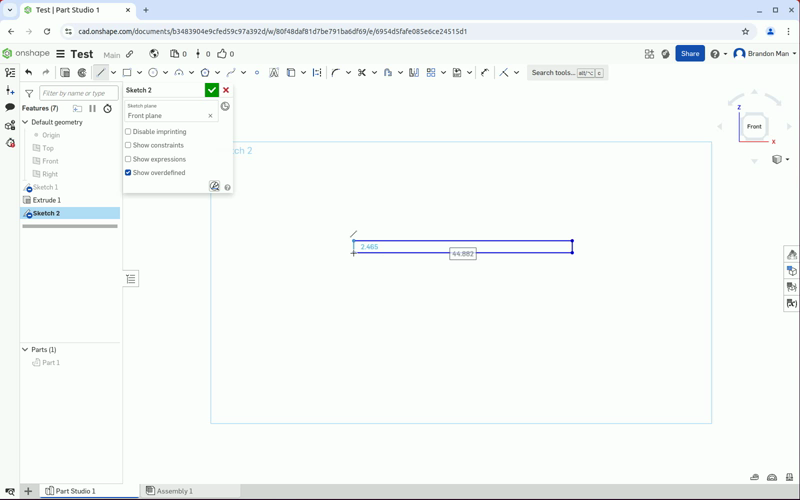
key(esc)
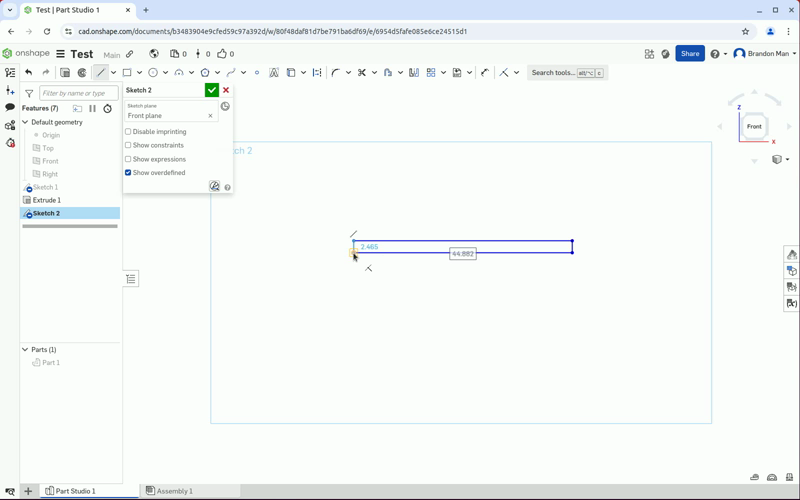
mouse_move(373, 245)
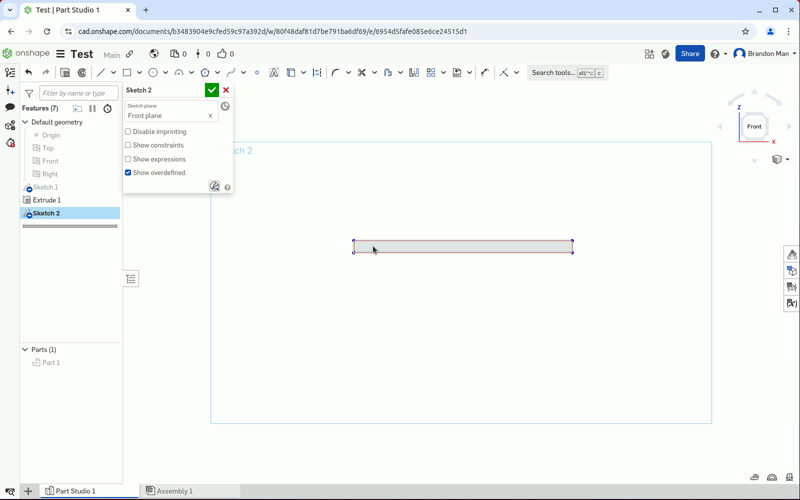
click(373, 245)
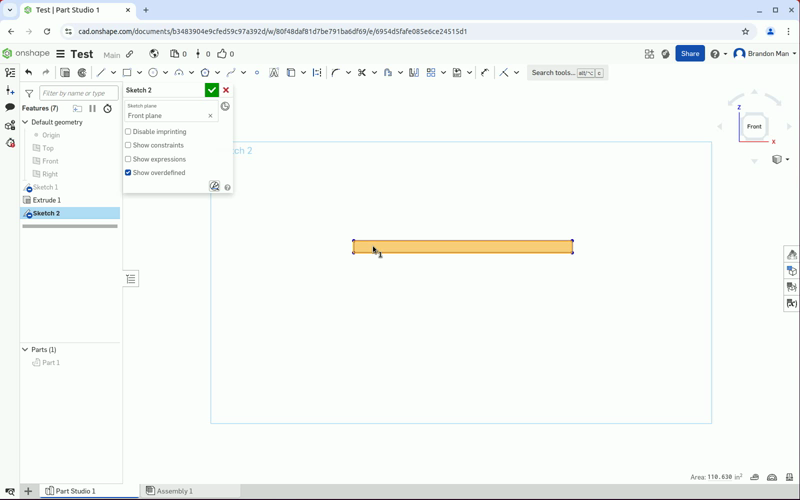
mouse_move(73, 352)
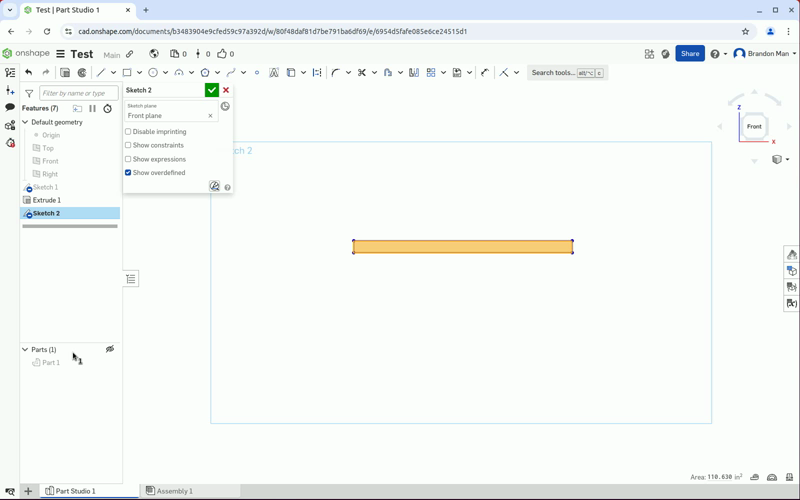
key(shift+y)
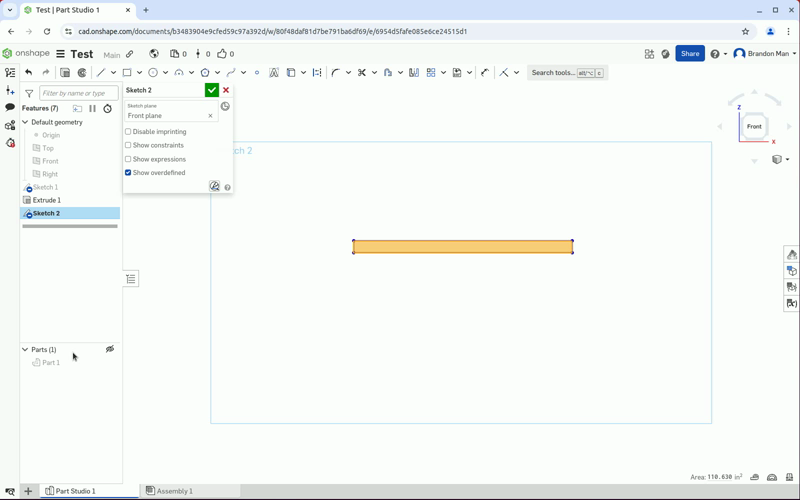
key(shift+e)
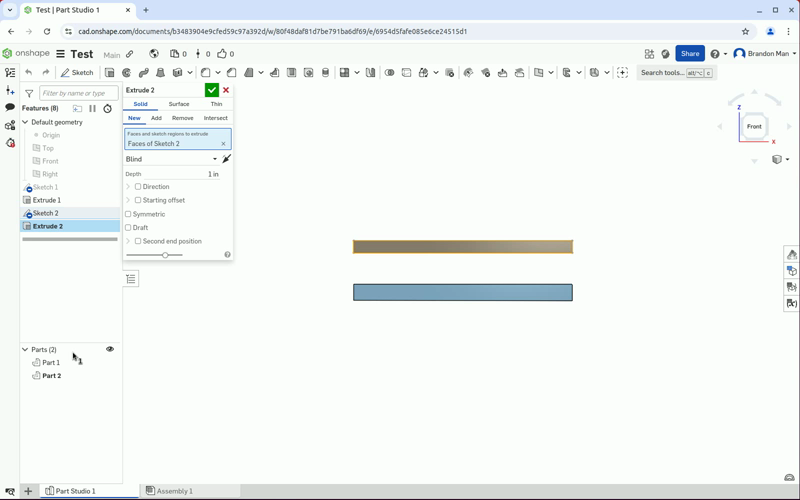
mouse_move(143, 106)
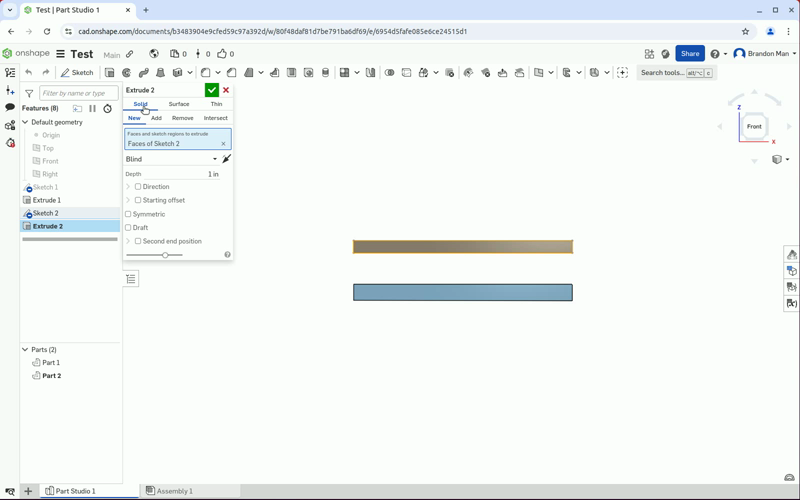
click(143, 106)
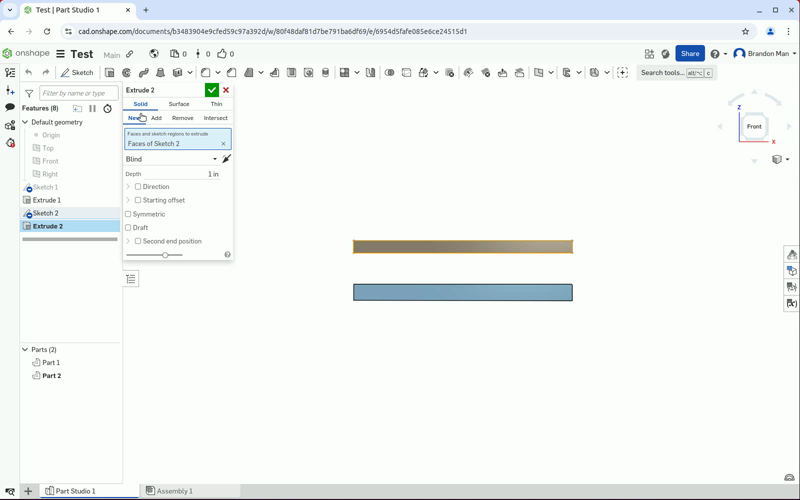
mouse_move(137, 120)
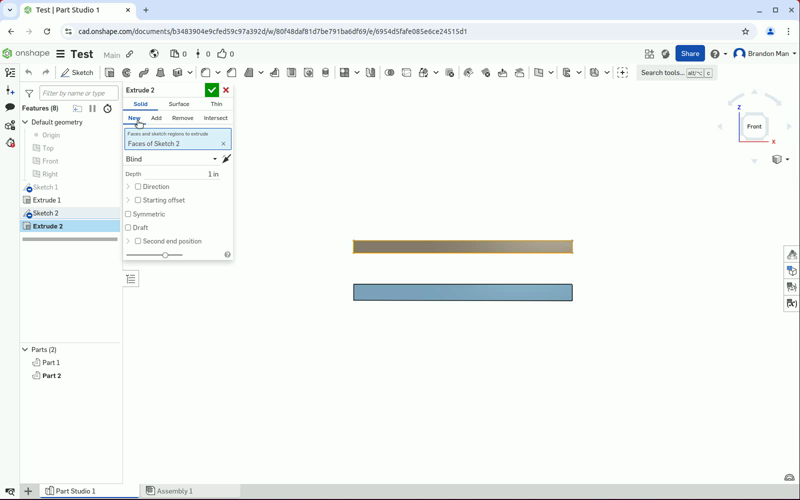
click(137, 120)
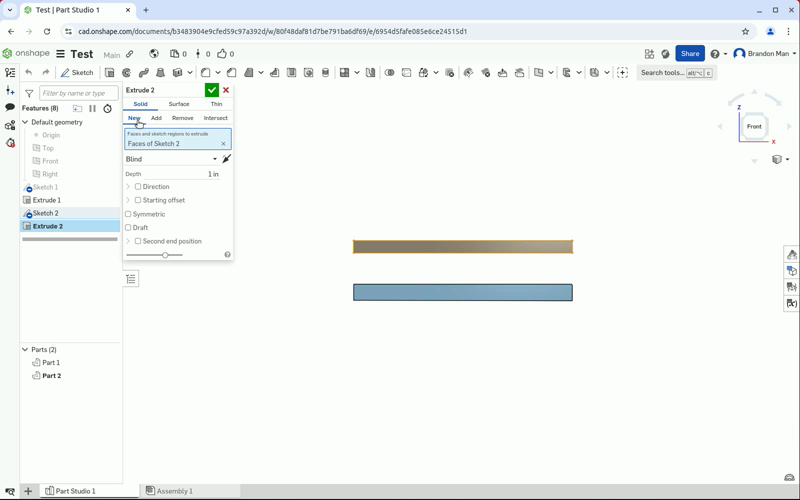
key(tab, 4)
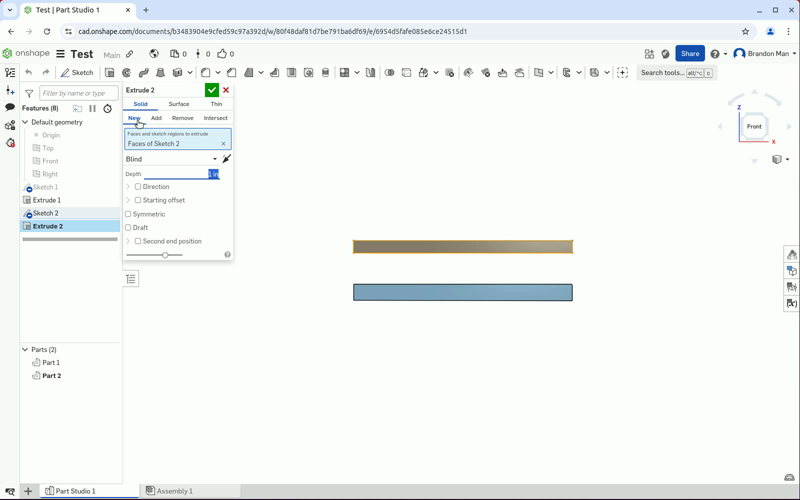
text(11.795)
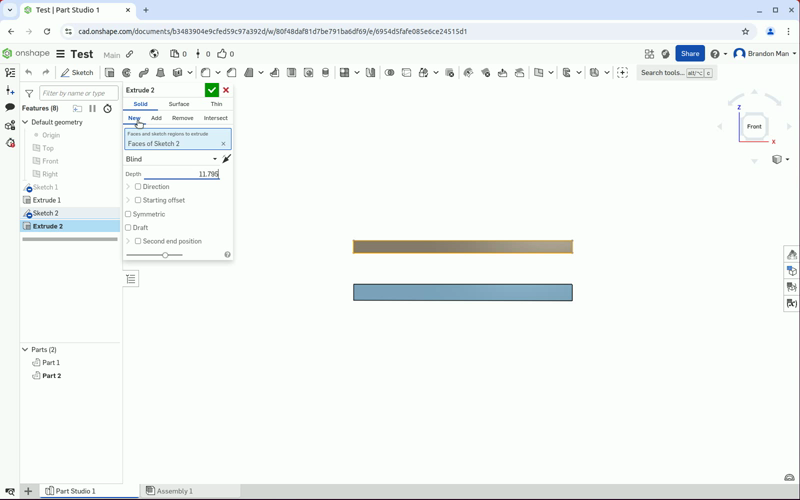
key(enter)
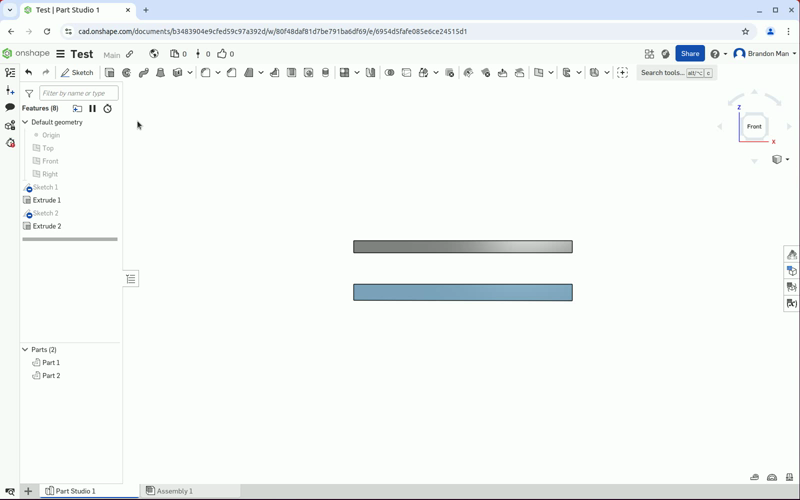
key(shift+h)
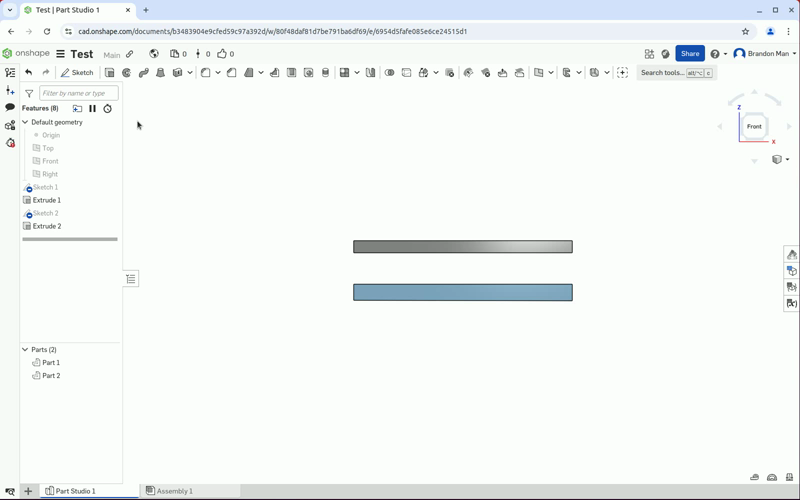
key(shift+h)
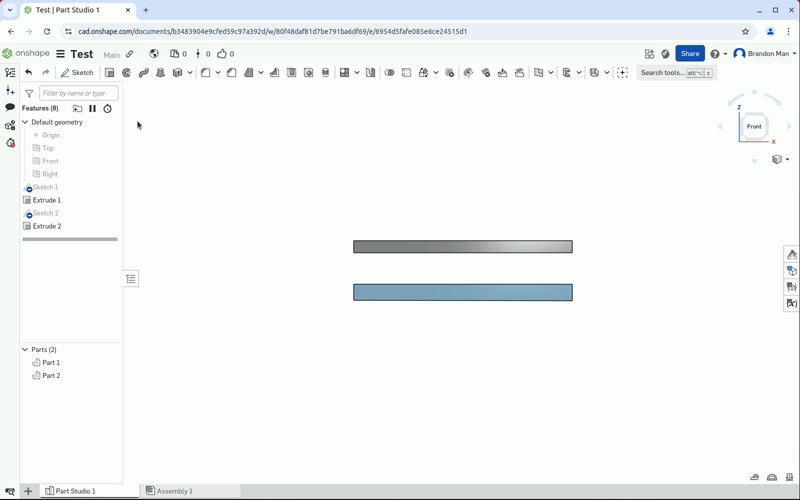
mouse_move(73, 189)
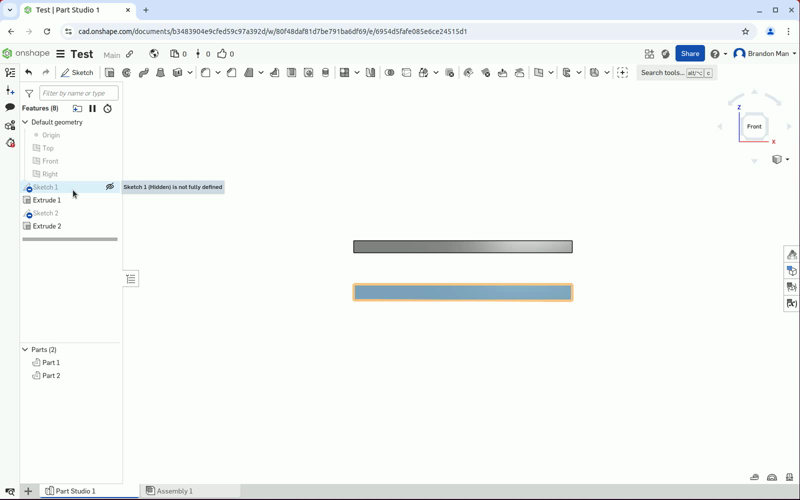
click(73, 189)
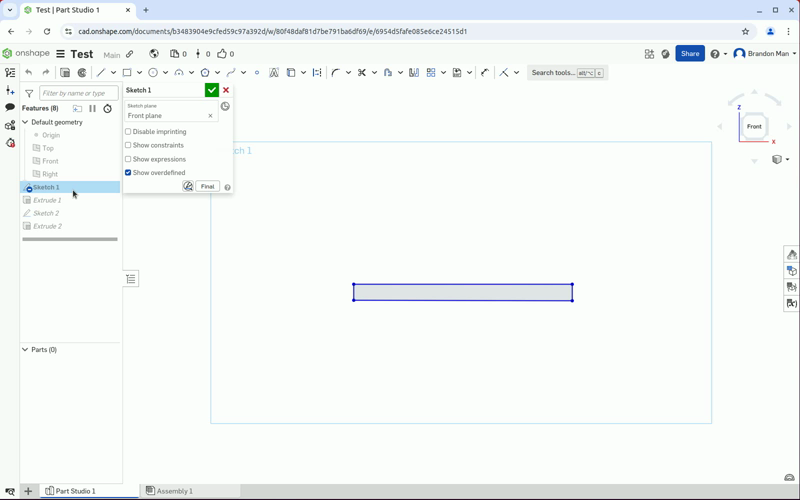
mouse_move(229, 92)
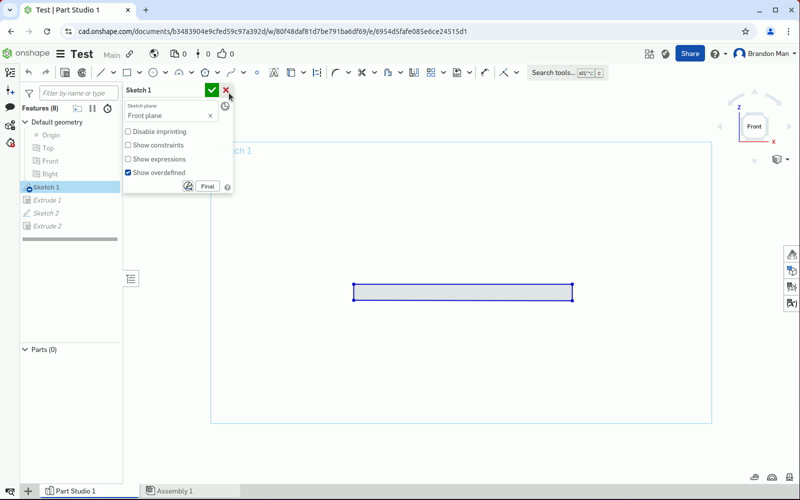
click(229, 92)
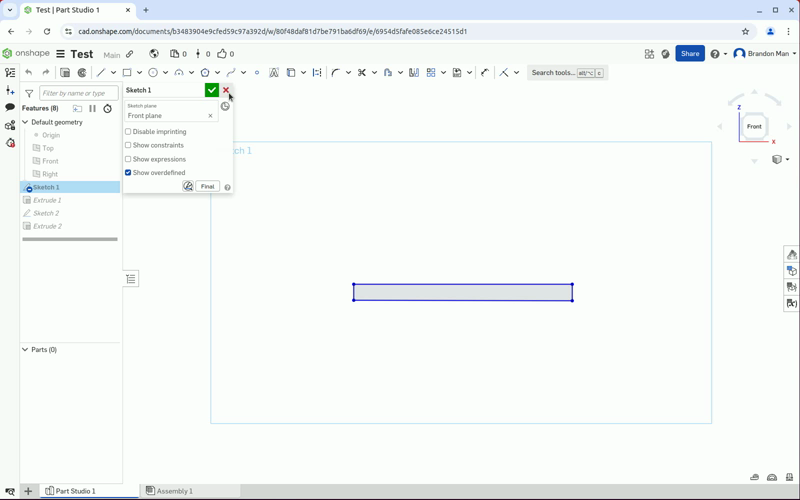
key(shift+s)
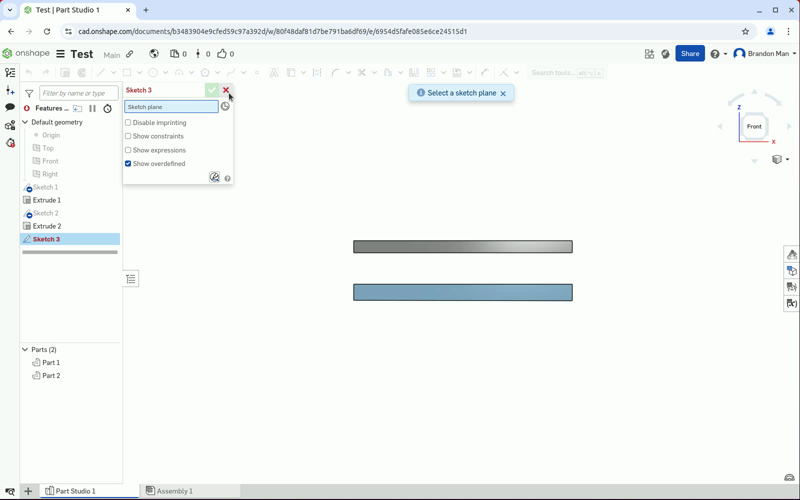
mouse_move(73, 163)
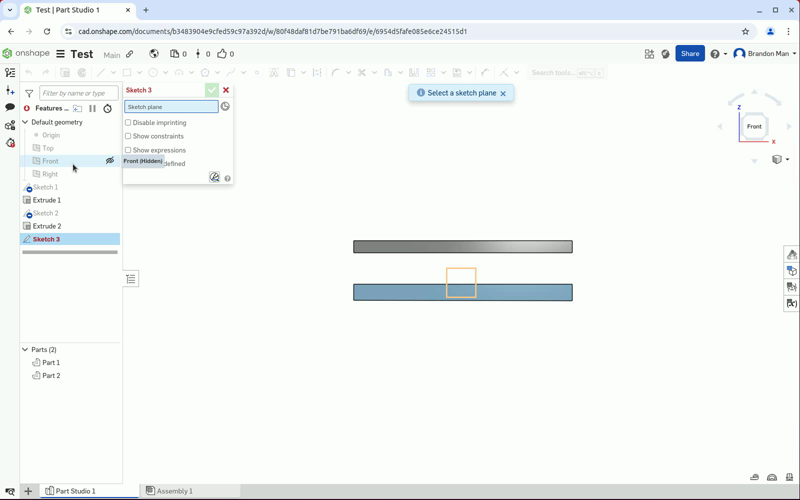
click(73, 163)
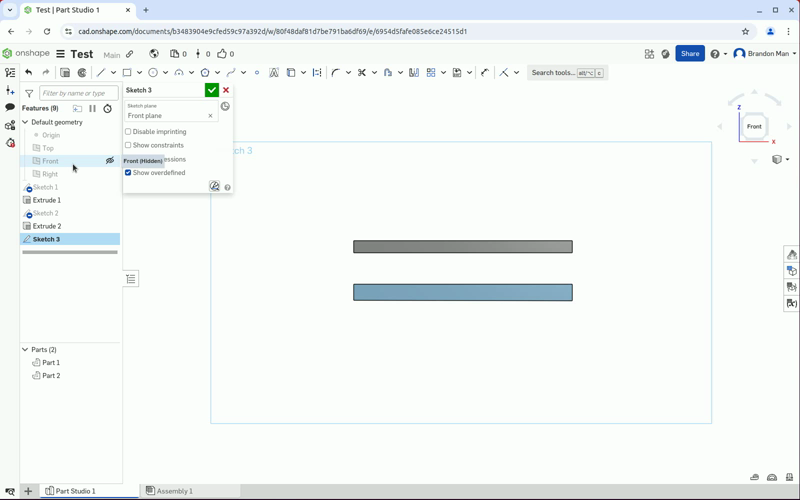
mouse_move(73, 352)
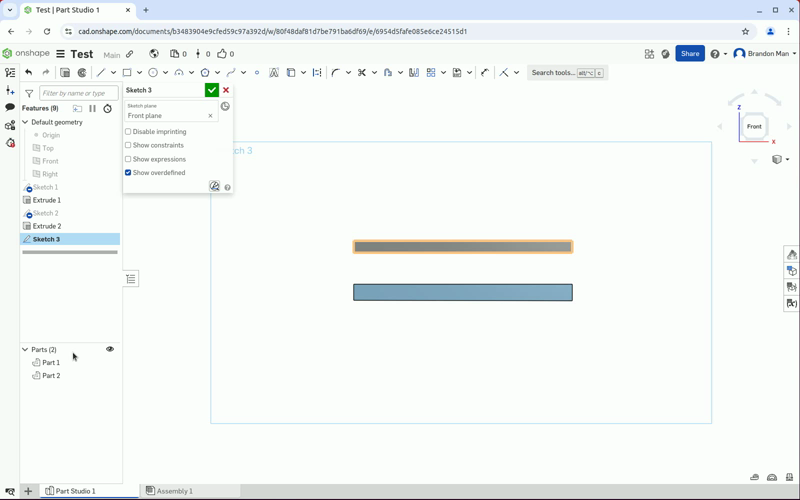
key(y)
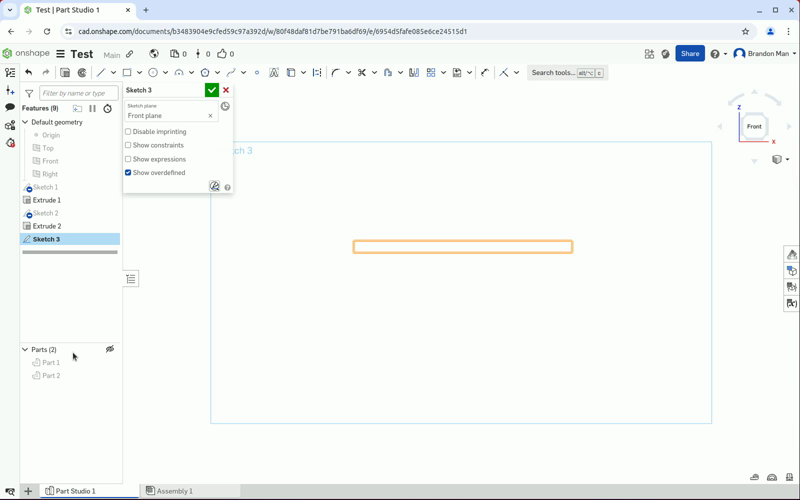
key(l)
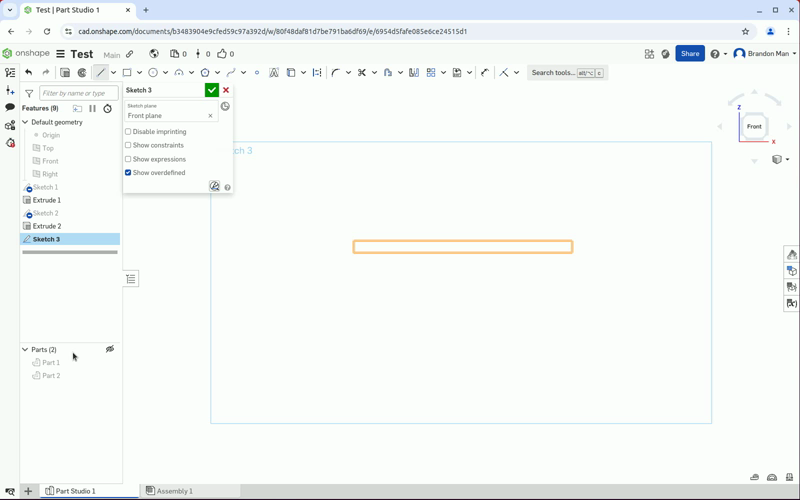
key_down(shift)
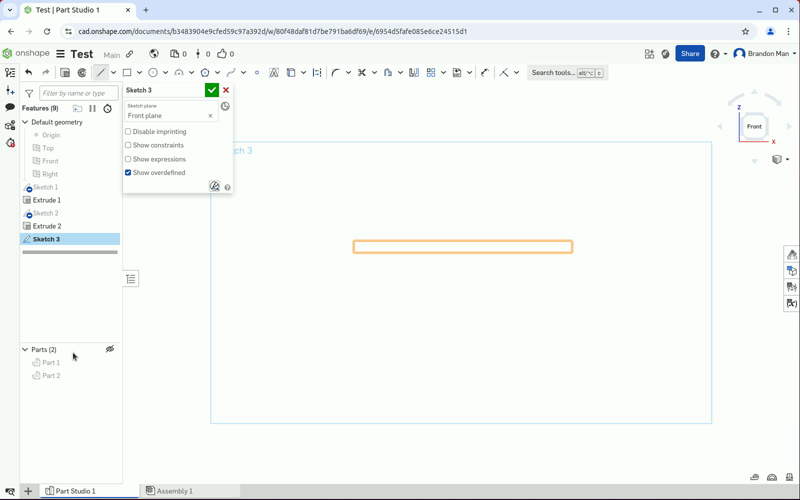
mouse_move(353, 300)
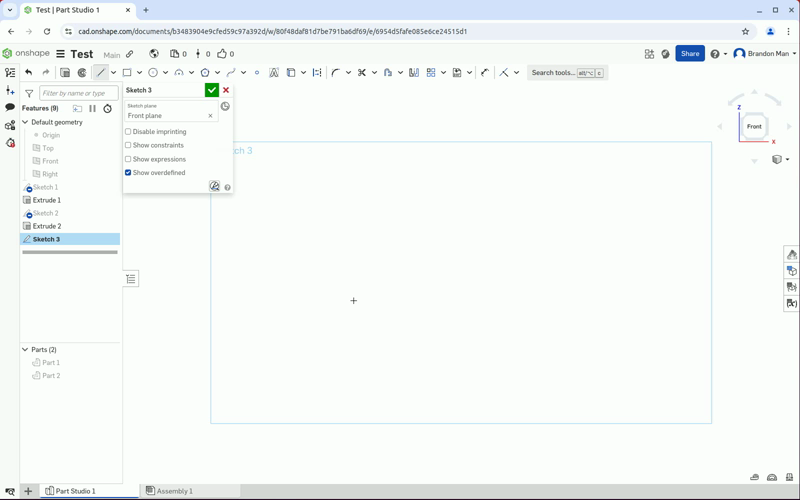
click(353, 300)
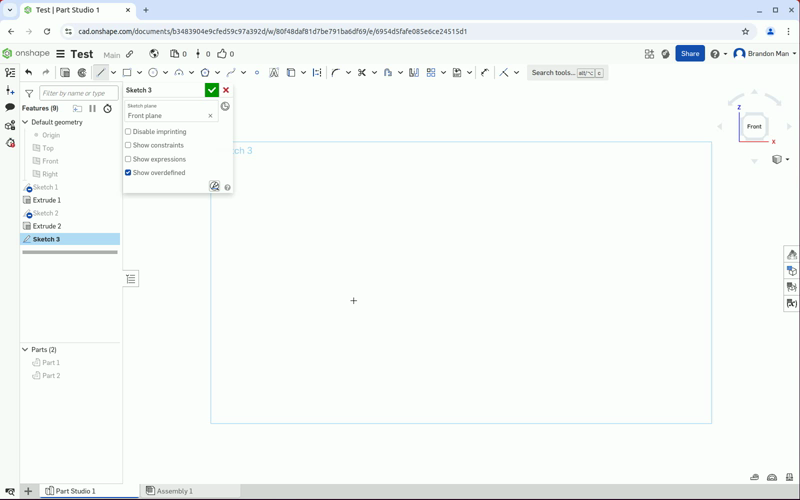
key_up(shift)
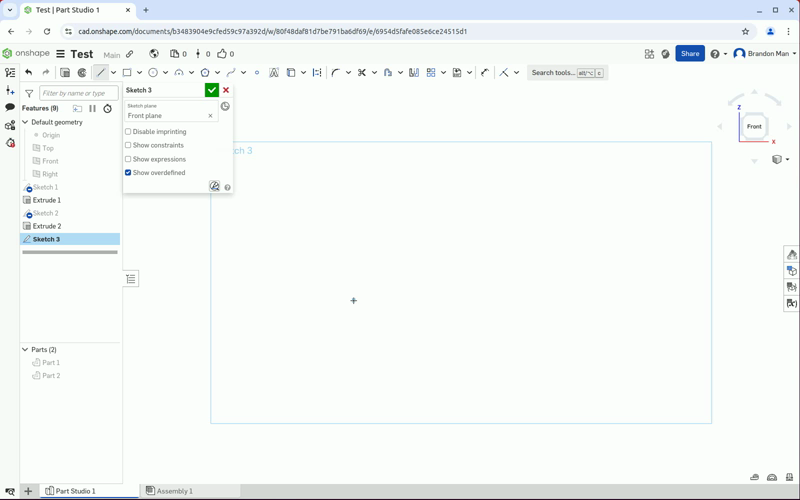
key_down(shift)
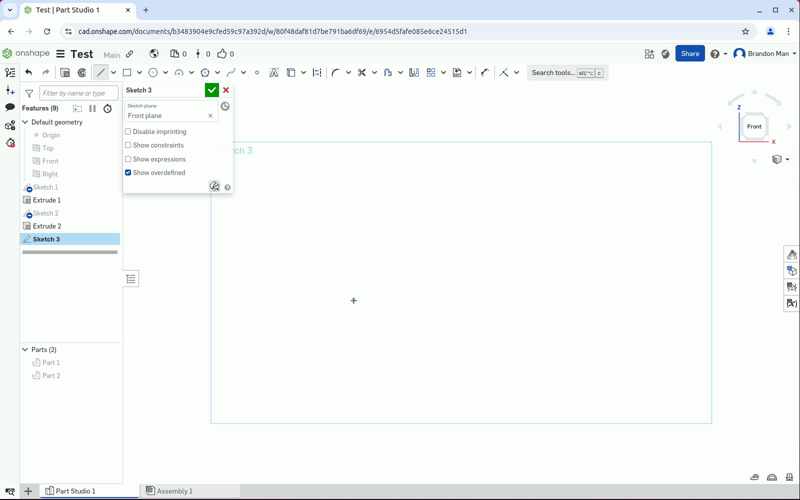
mouse_move(572, 300)
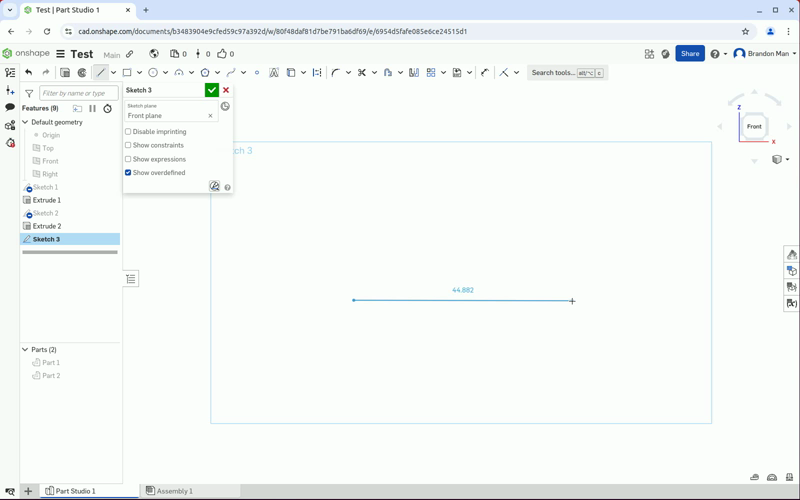
click(572, 300)
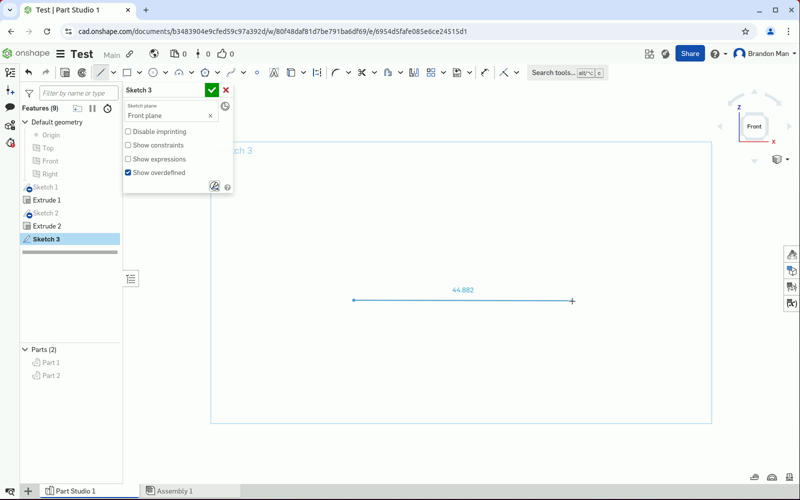
key_up(shift)
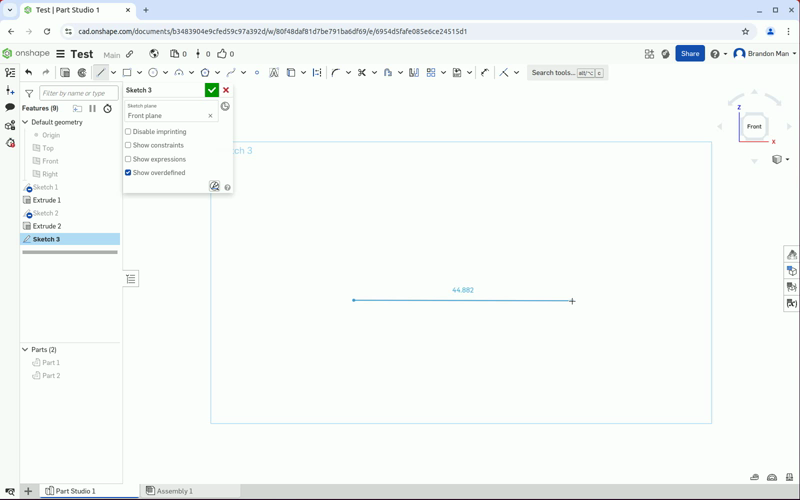
key_down(shift)
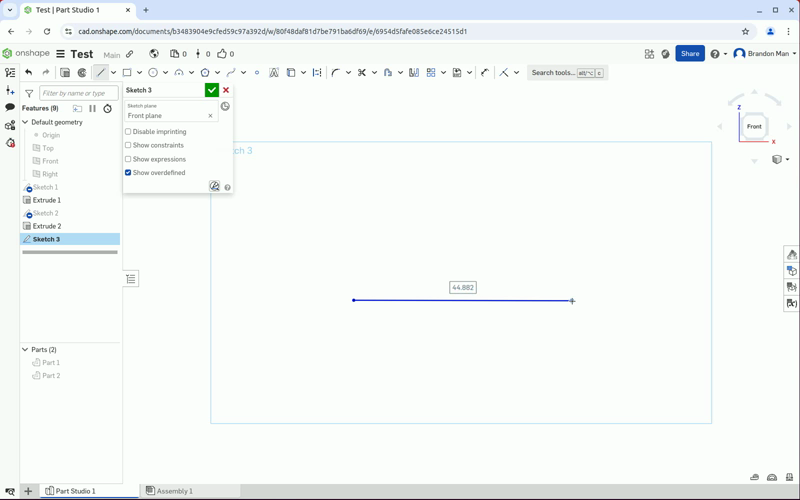
mouse_move(589, 300)
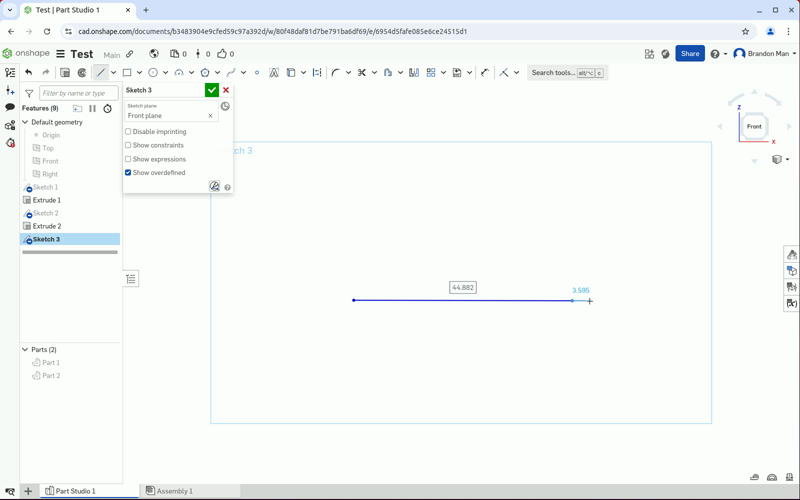
mouse_move(572, 284)
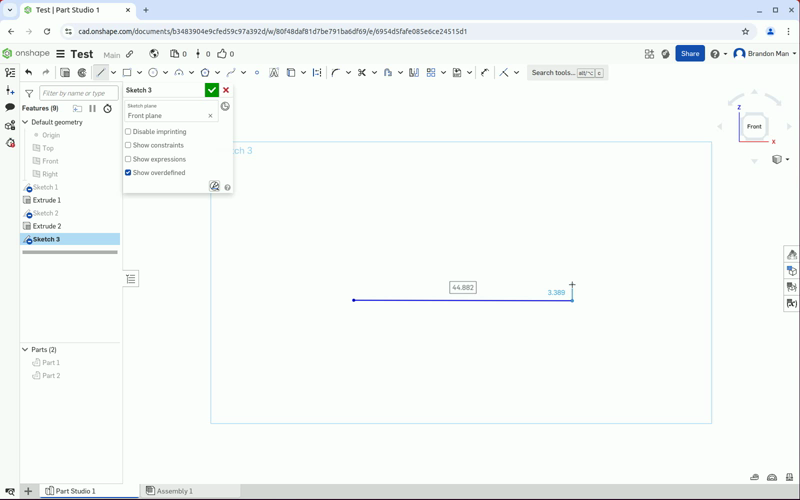
click(572, 284)
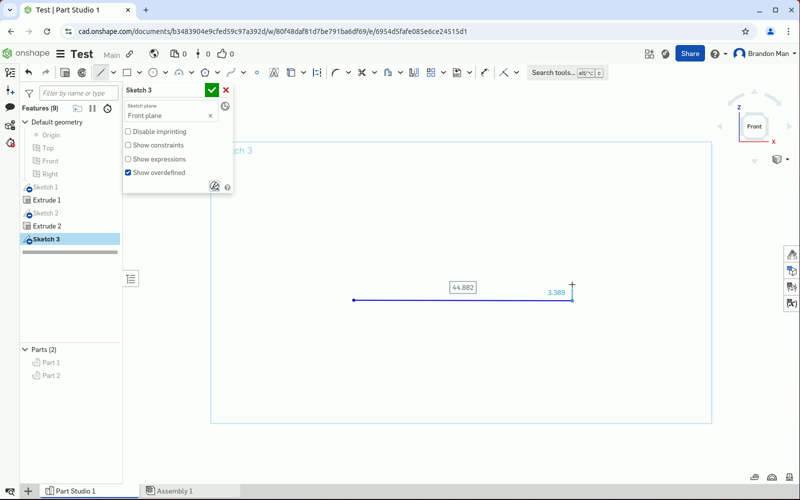
key_up(shift)
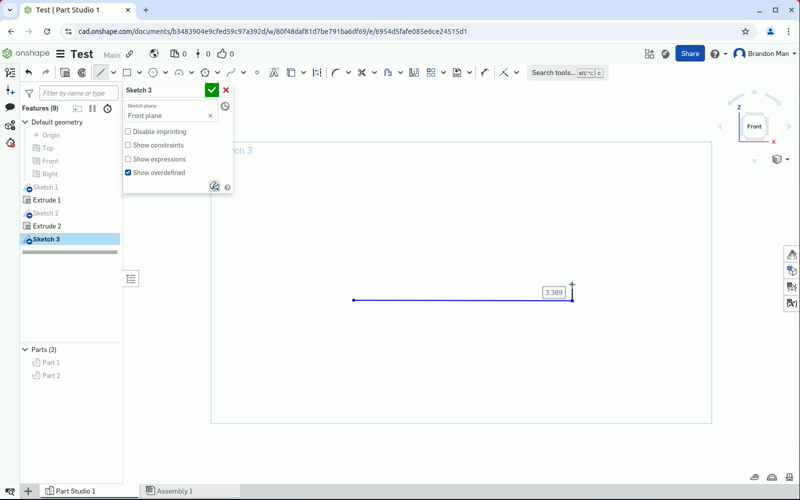
key_down(shift)
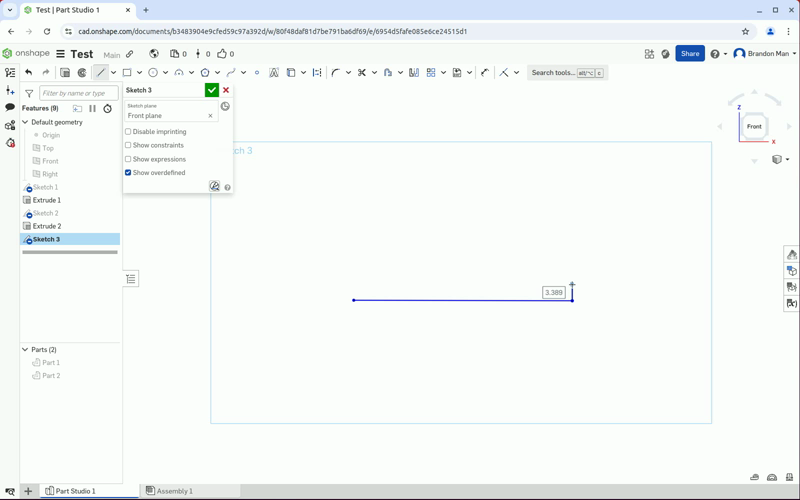
mouse_move(353, 284)
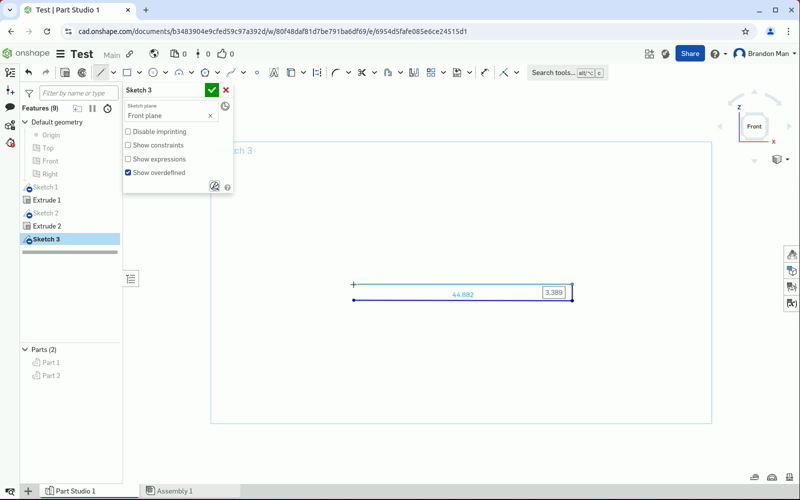
click(353, 284)
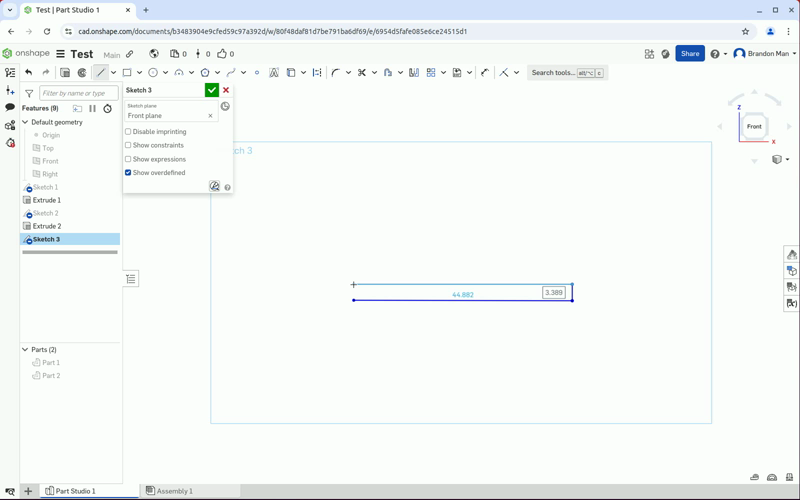
key_up(shift)
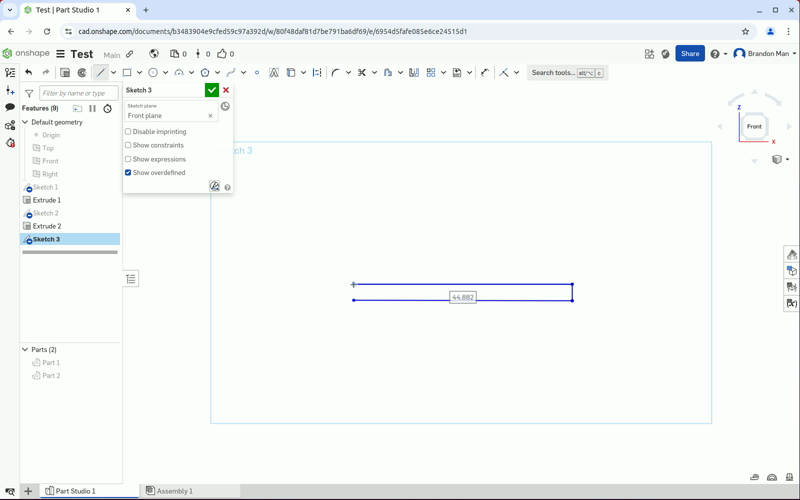
mouse_move(383, 284)
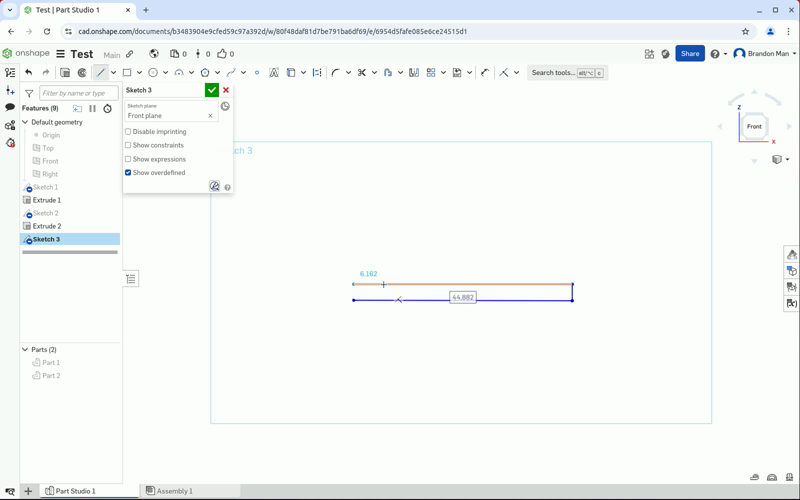
key_down(shift)
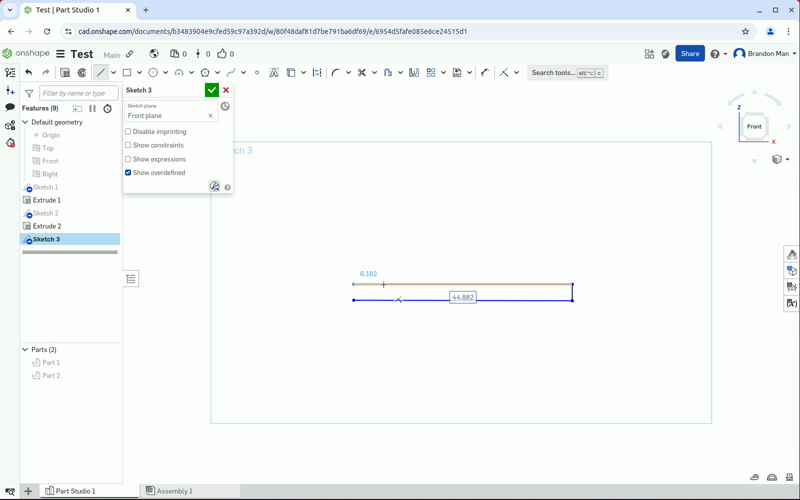
mouse_move(353, 300)
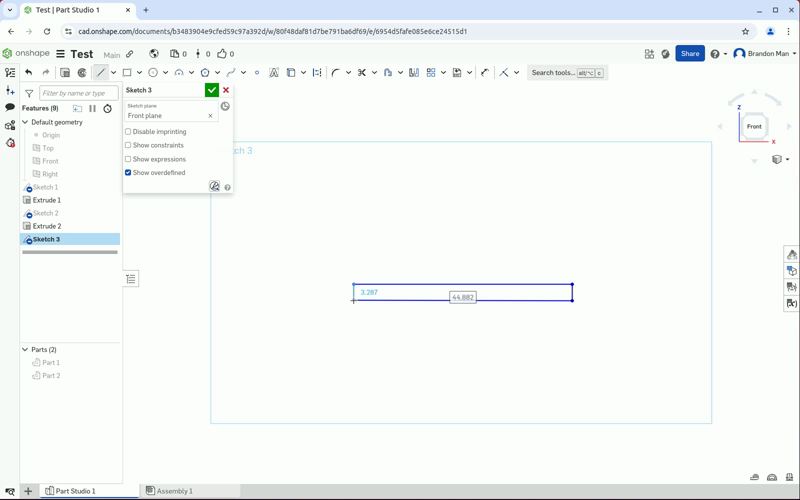
key_up(shift)
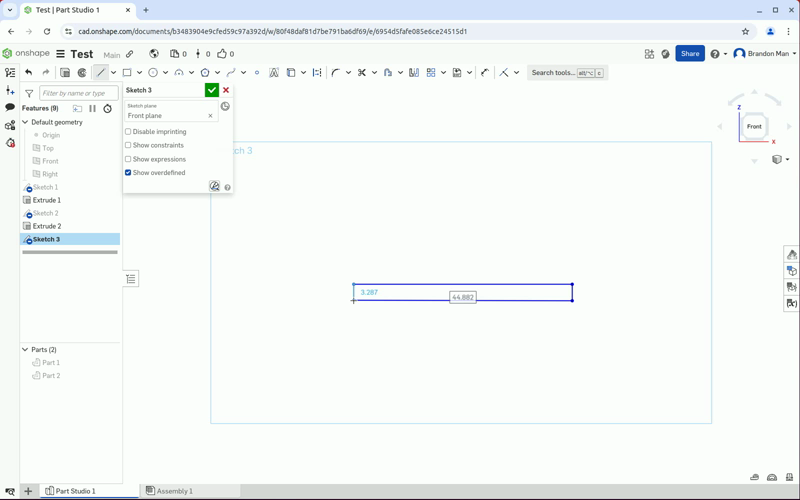
click(353, 300)
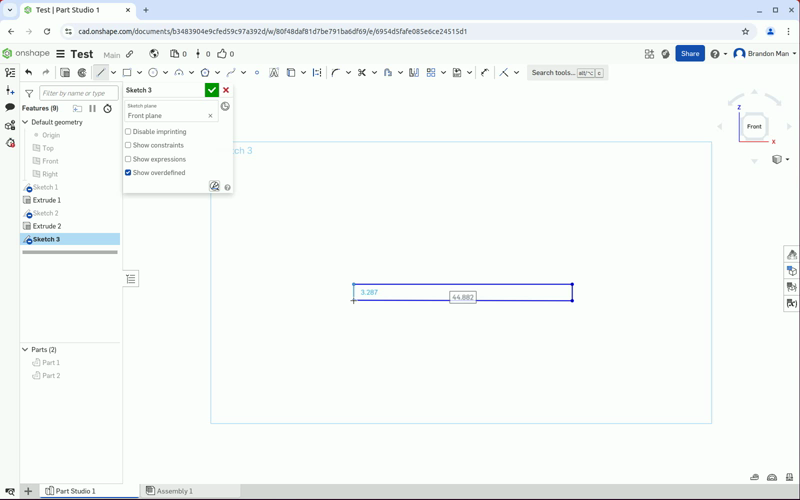
key(esc)
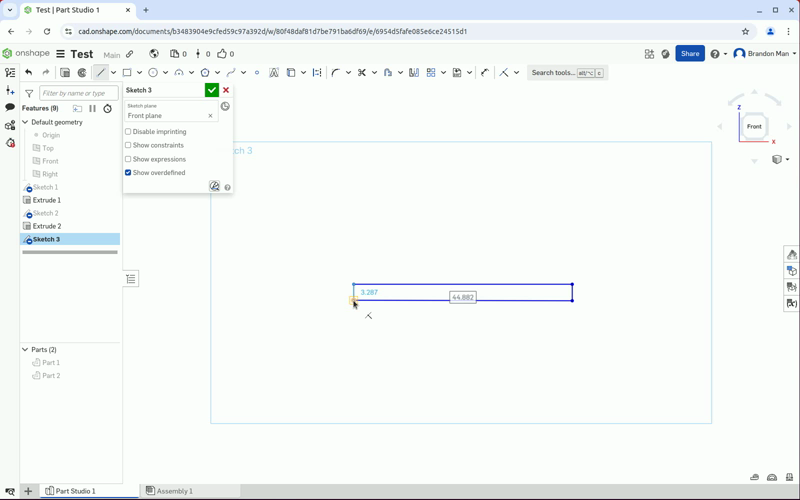
mouse_move(379, 297)
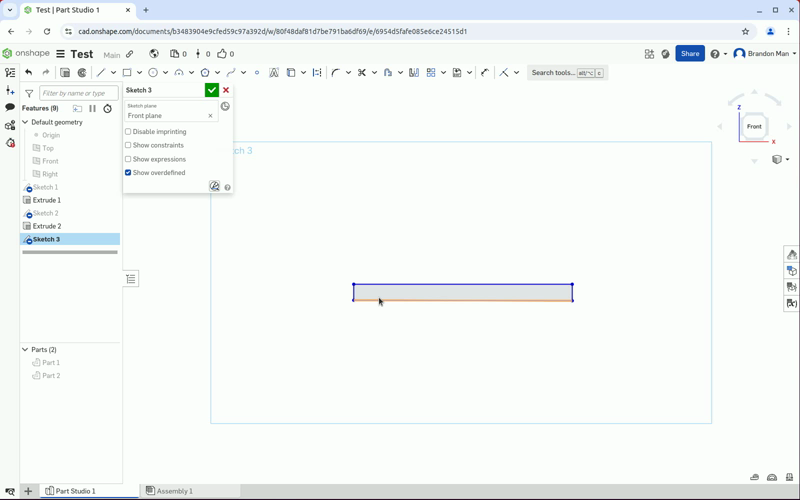
click(379, 297)
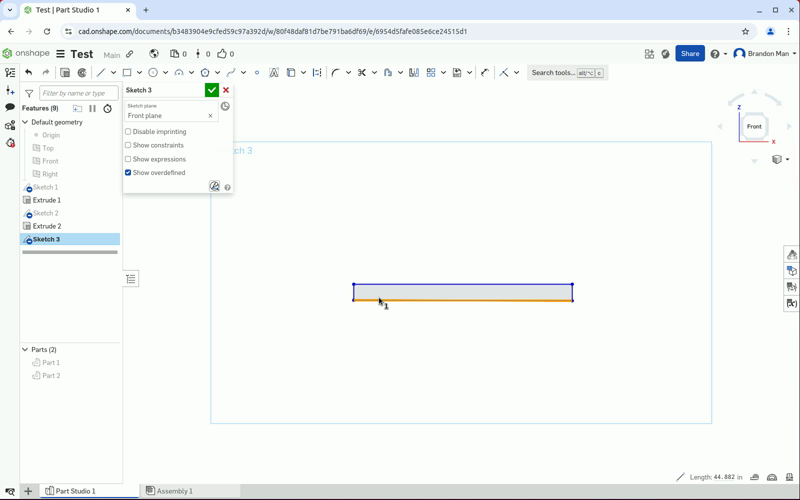
mouse_move(73, 352)
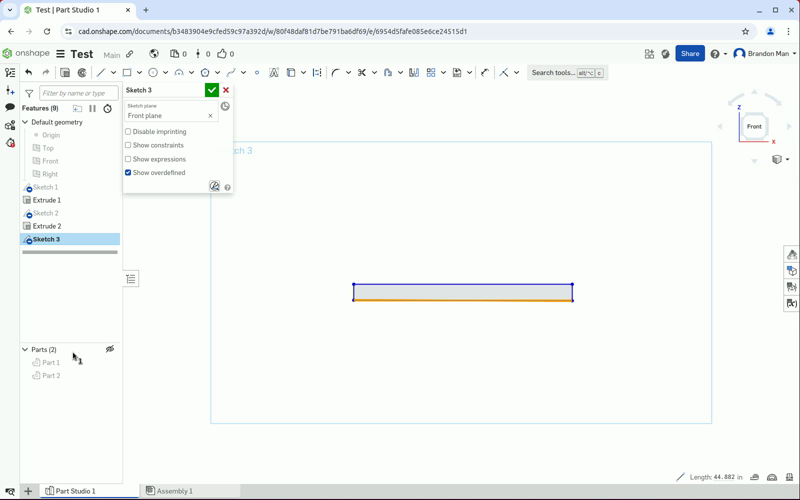
key(shift+y)
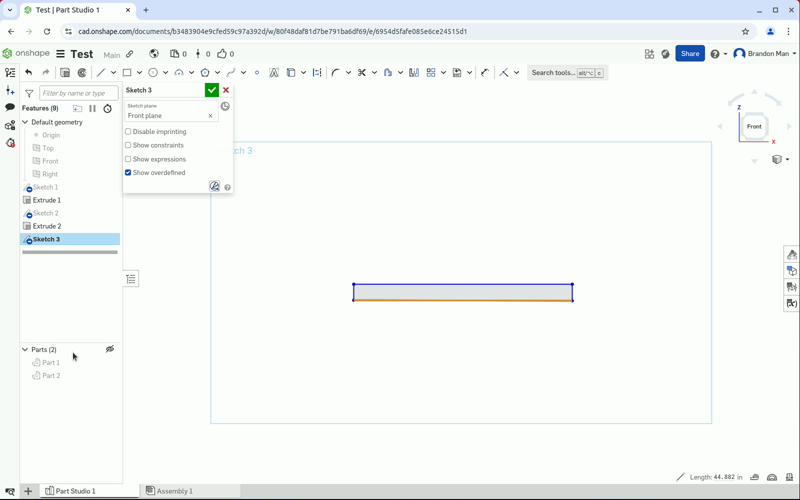
key(shift+e)
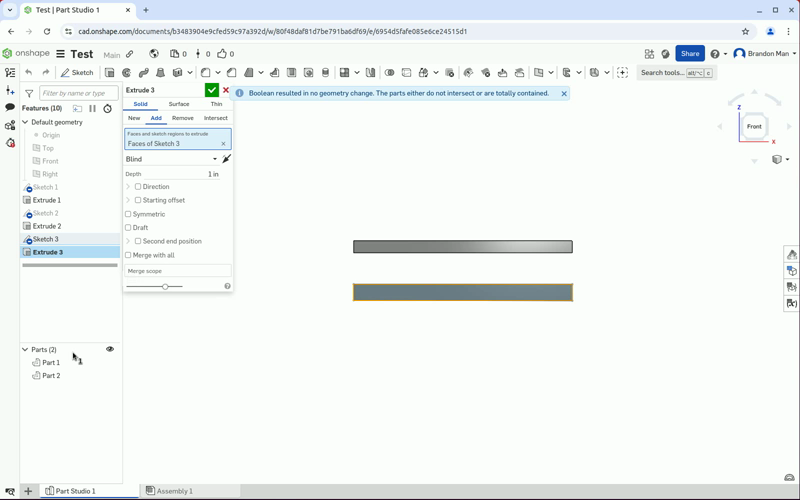
mouse_move(143, 106)
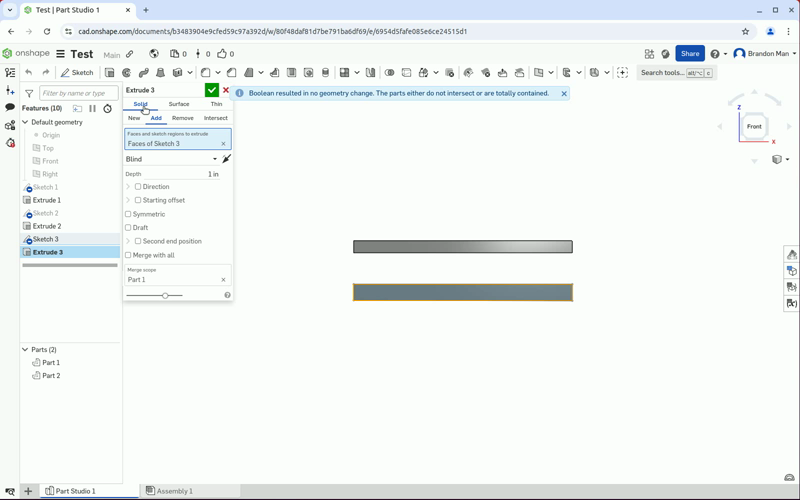
click(143, 106)
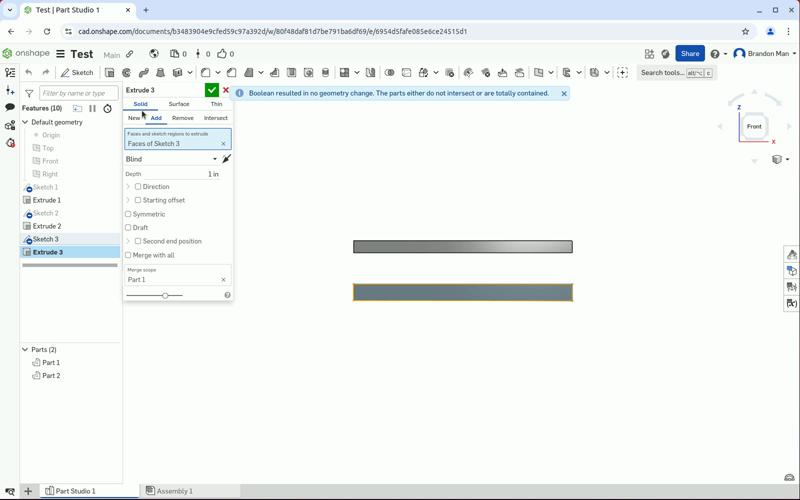
mouse_move(137, 120)
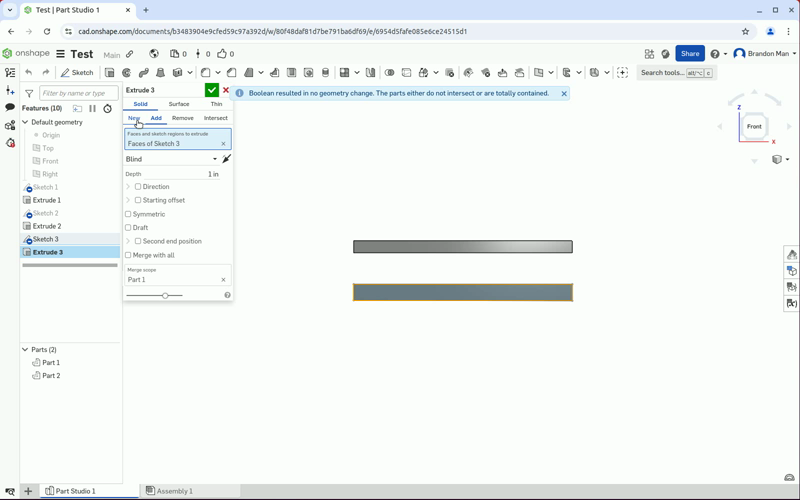
click(137, 120)
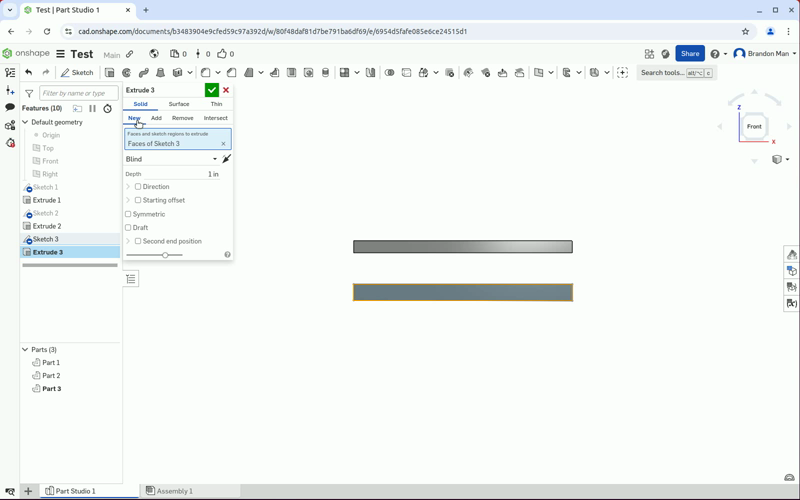
key(tab, 4)
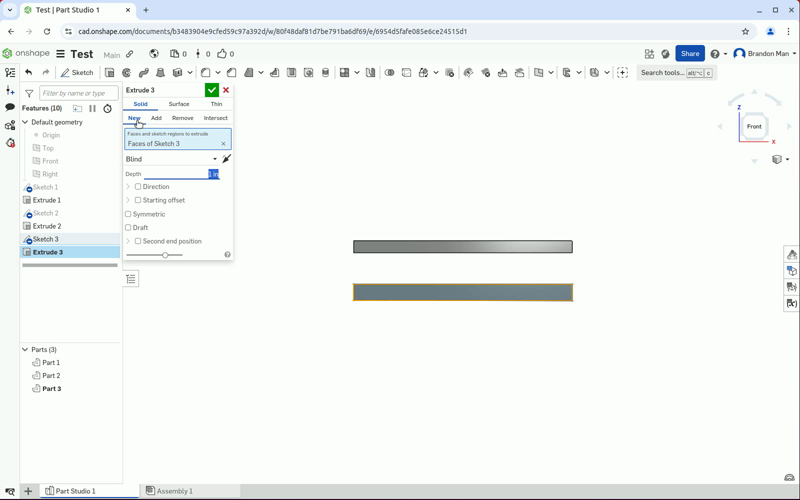
text(11.795)
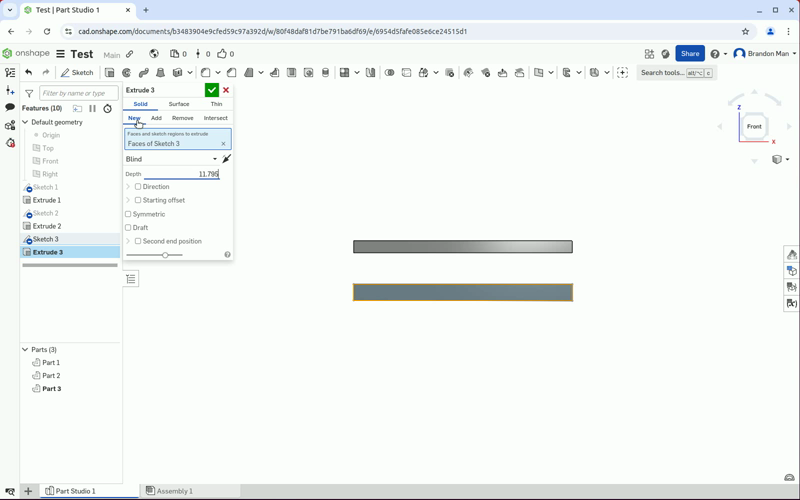
key(enter)
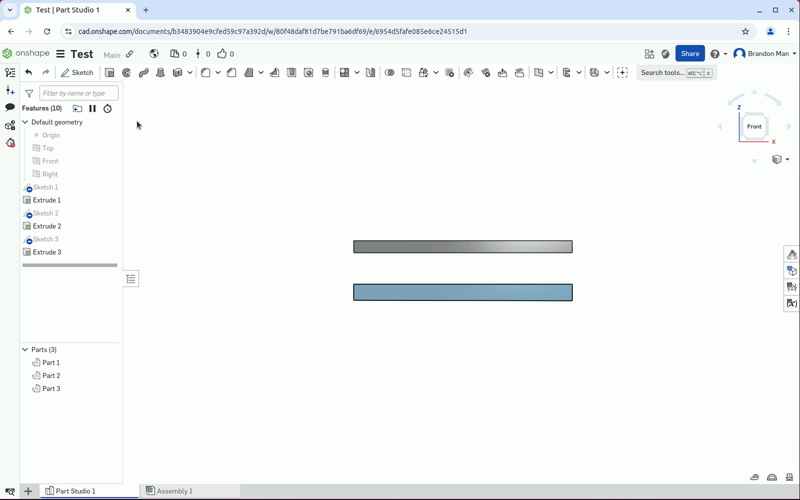
key(shift+h)
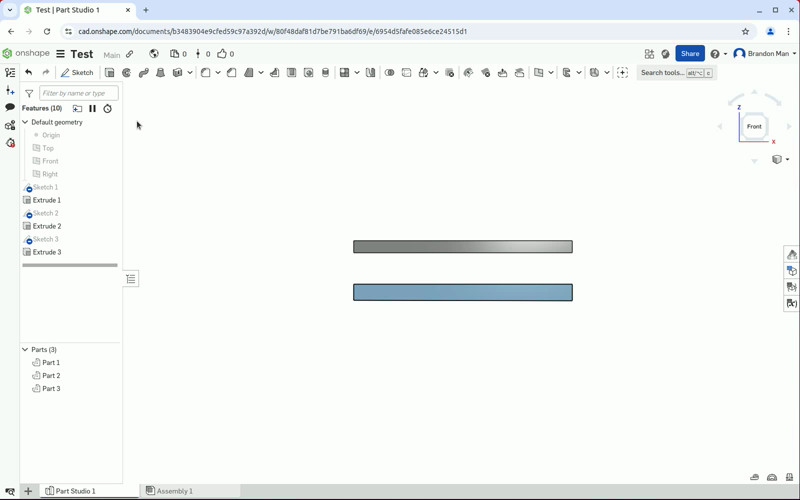
key(shift+h)
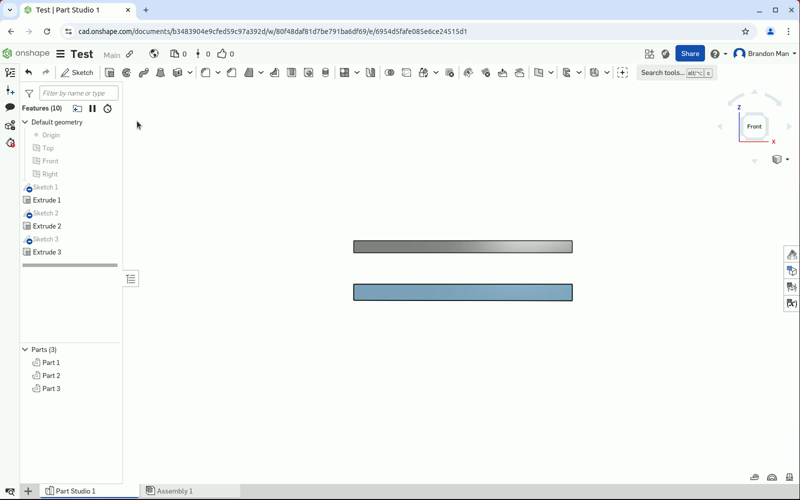
mouse_move(73, 189)
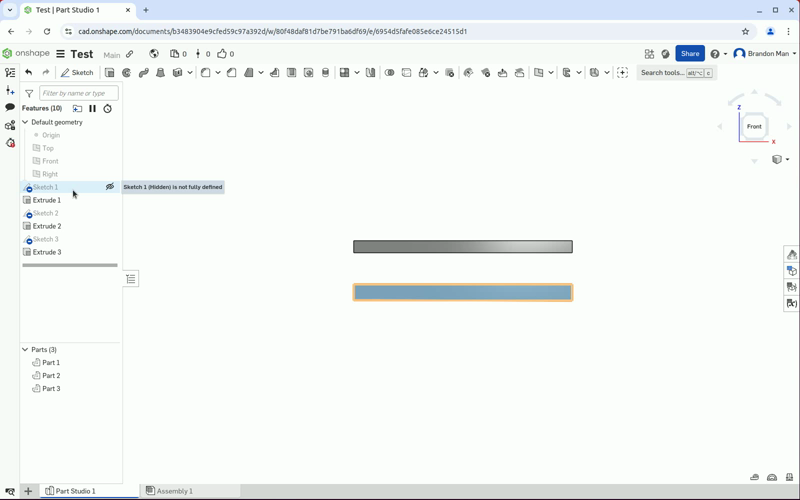
click(73, 189)
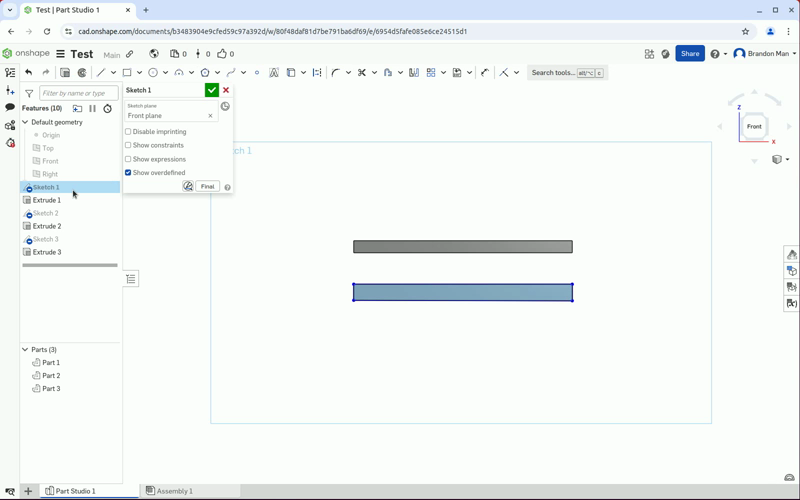
mouse_move(229, 92)
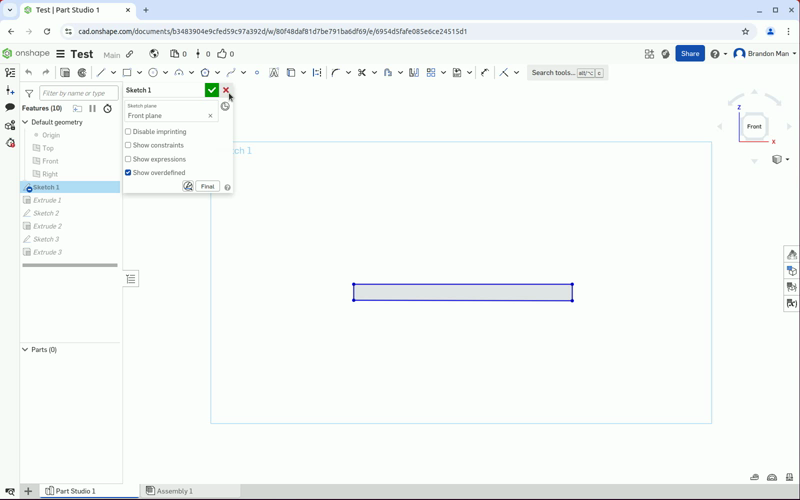
click(229, 92)
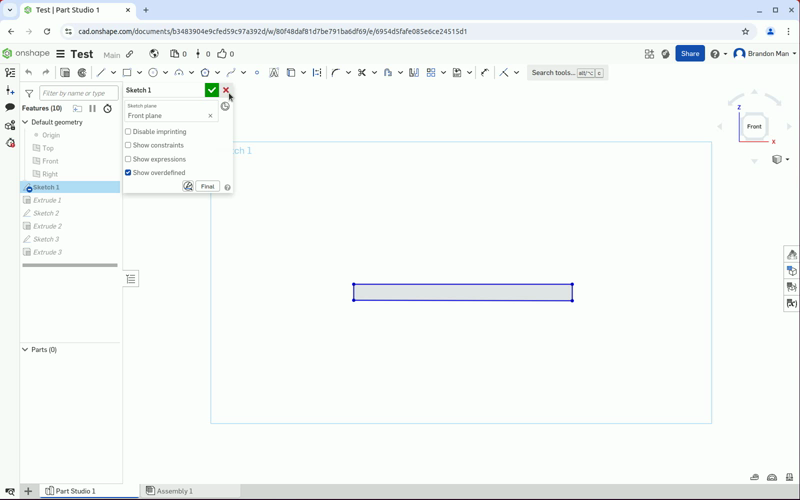
key(shift+s)
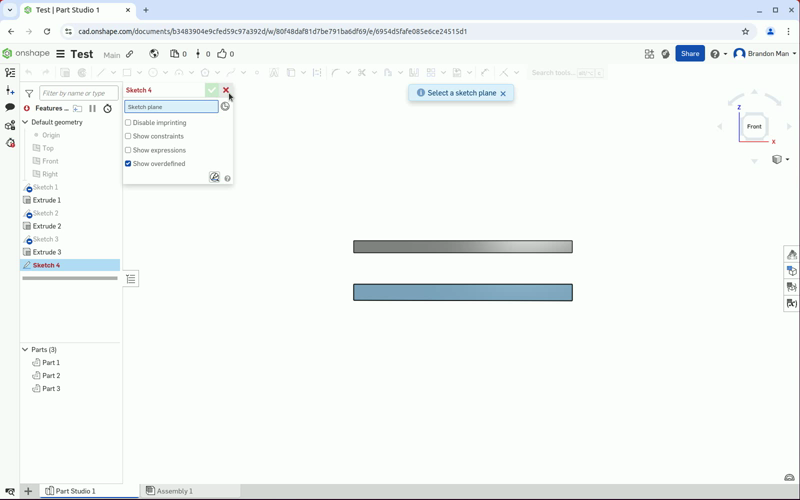
mouse_move(73, 163)
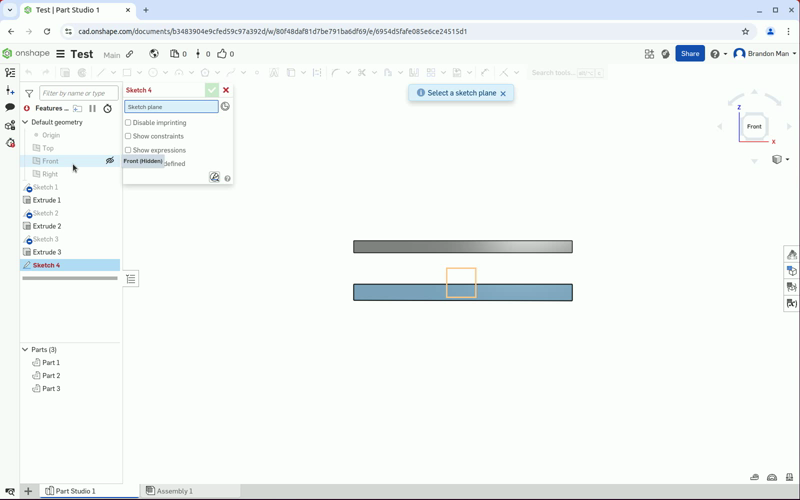
click(73, 163)
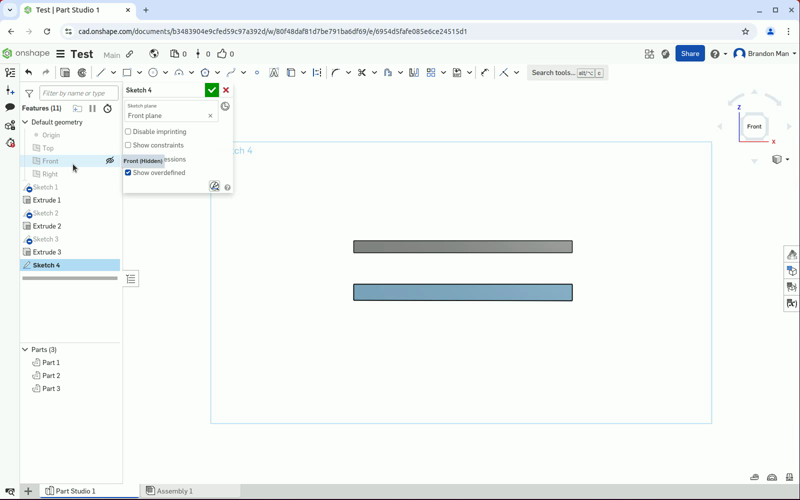
mouse_move(73, 352)
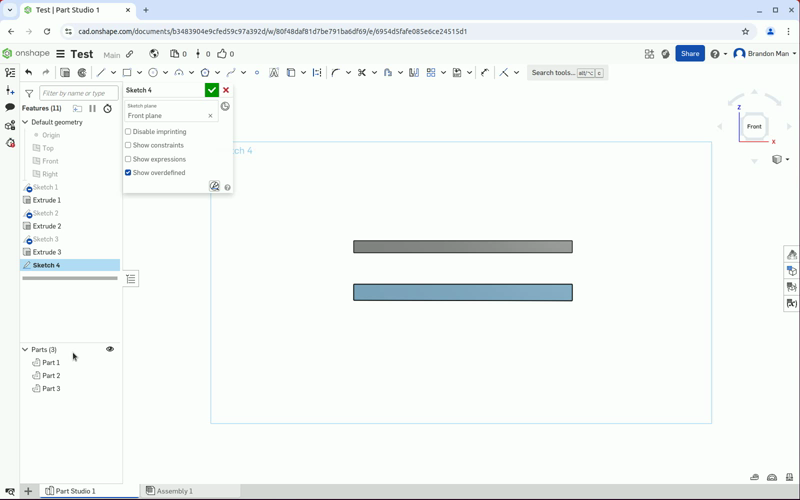
key(y)
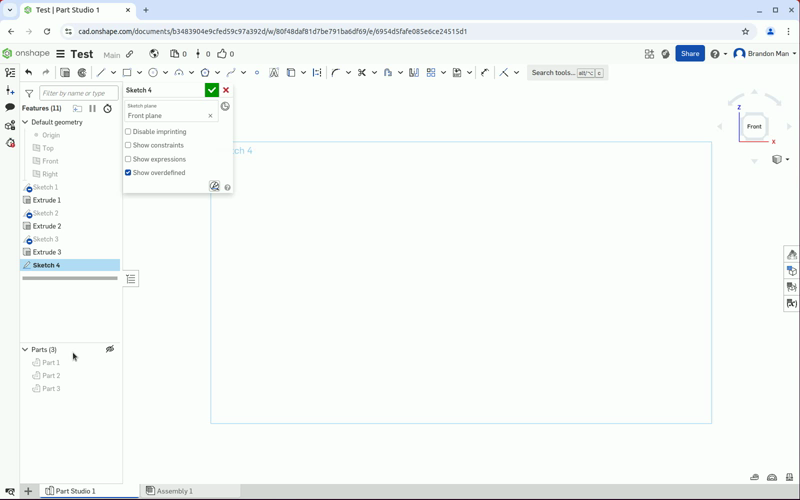
key(l)
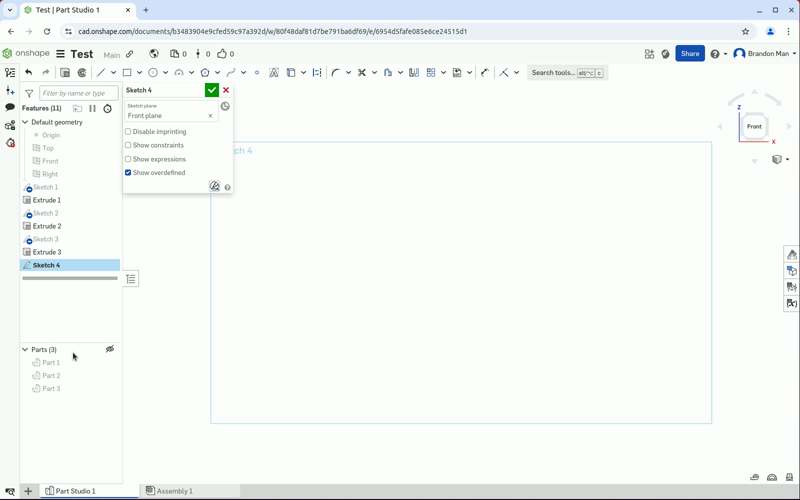
key_down(shift)
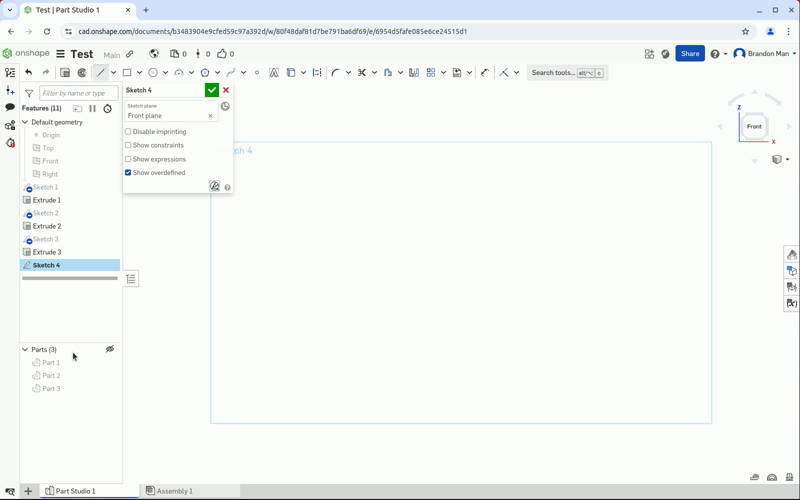
mouse_move(353, 282)
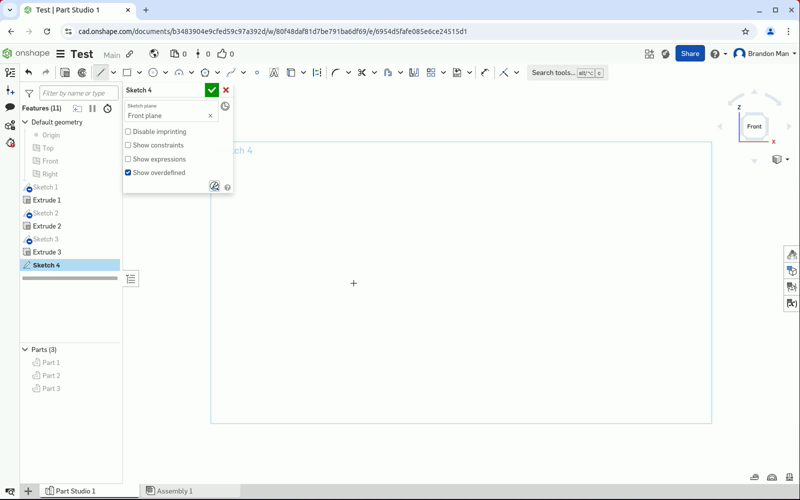
click(353, 282)
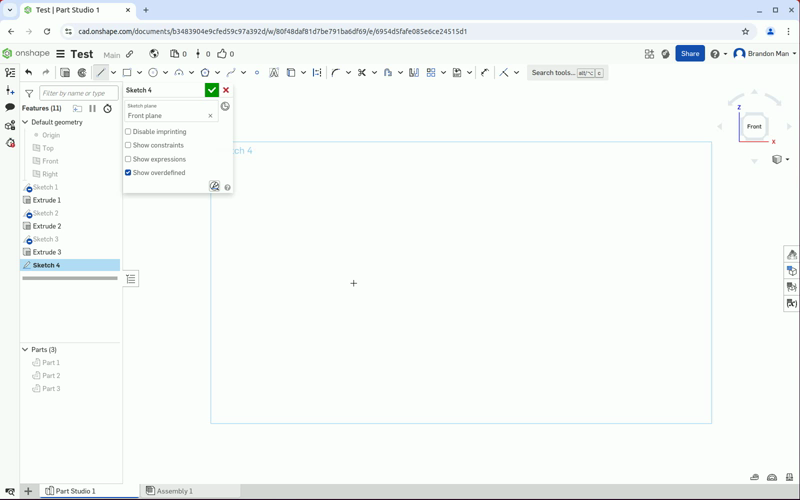
key_up(shift)
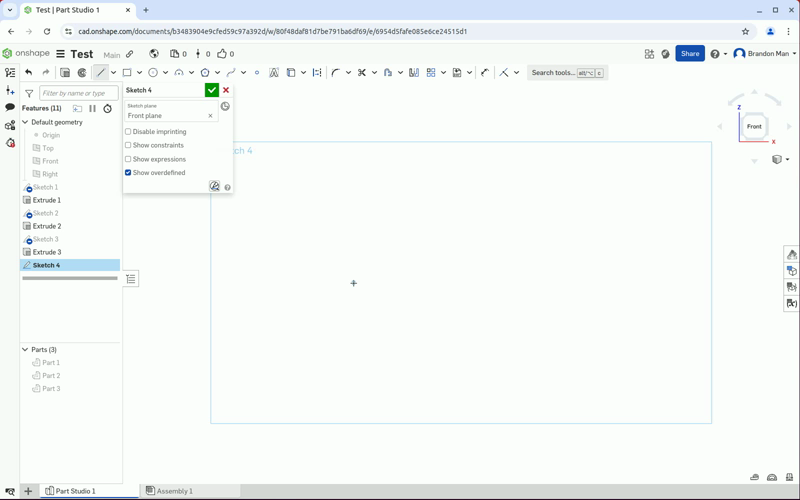
key_down(shift)
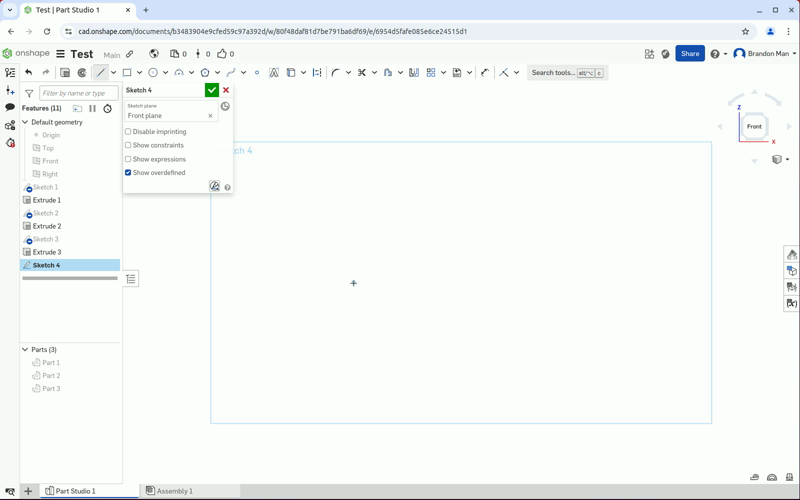
mouse_move(572, 282)
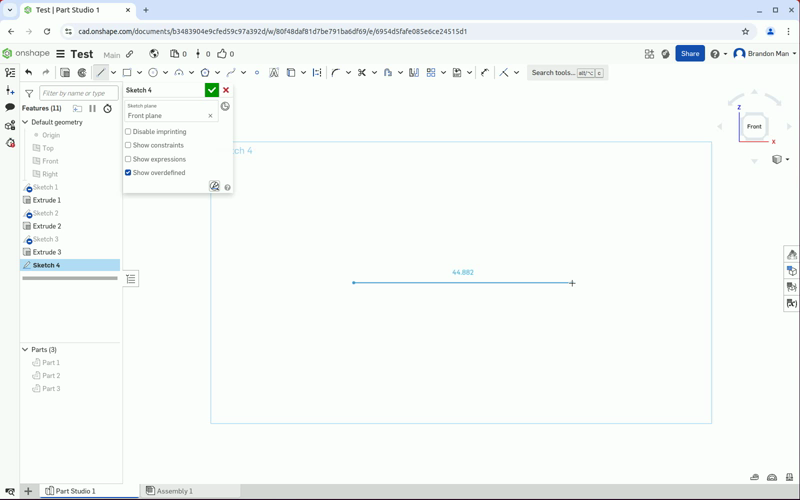
click(572, 282)
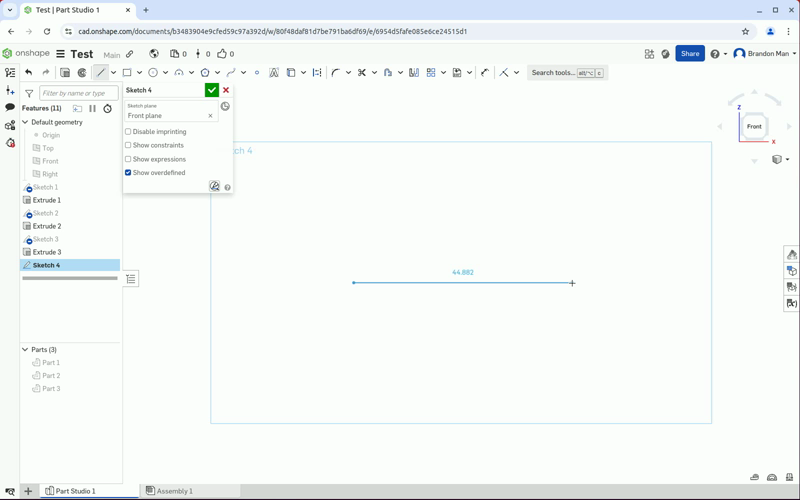
key_up(shift)
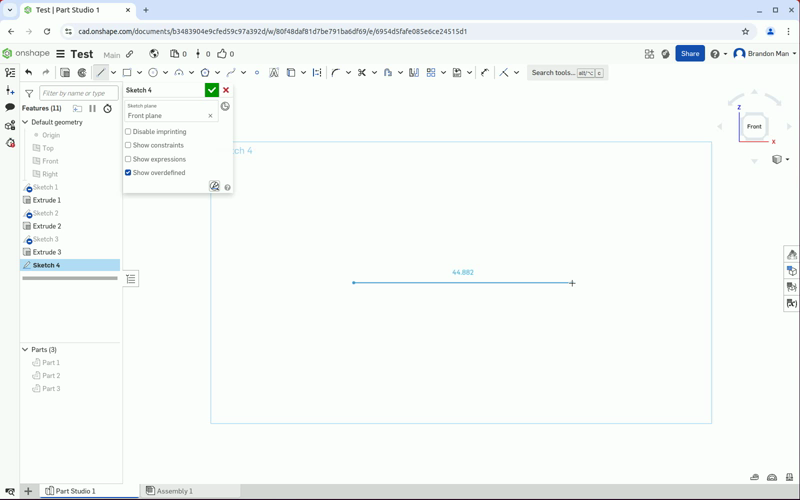
key_down(shift)
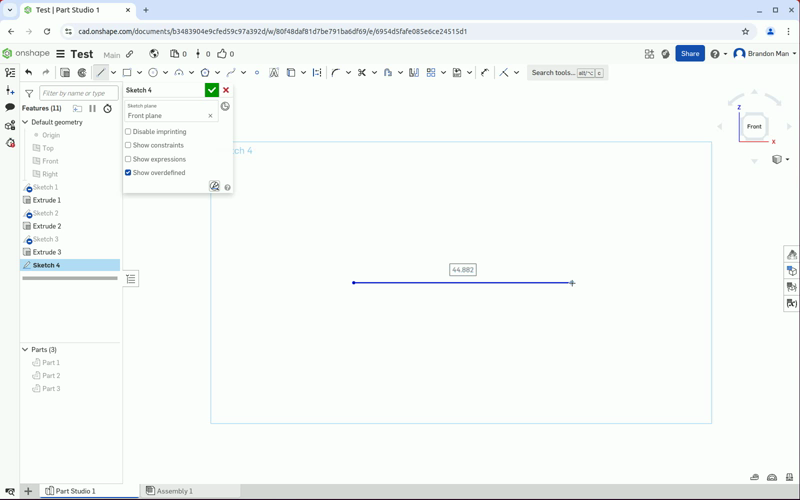
mouse_move(589, 282)
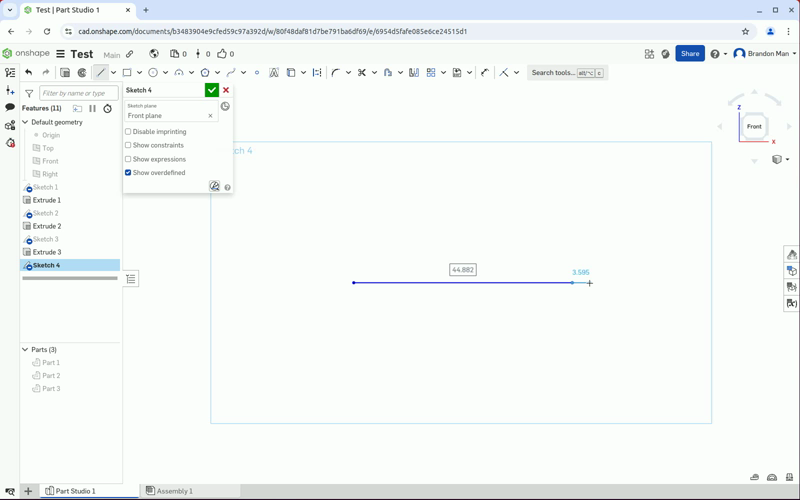
mouse_move(572, 253)
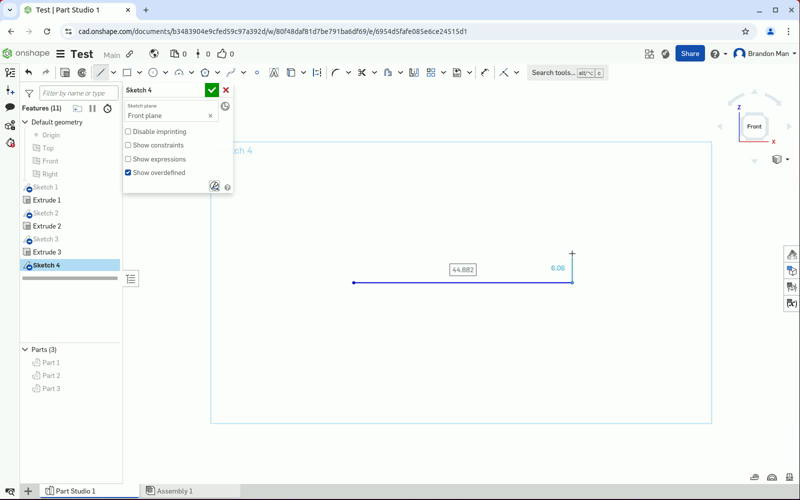
click(572, 253)
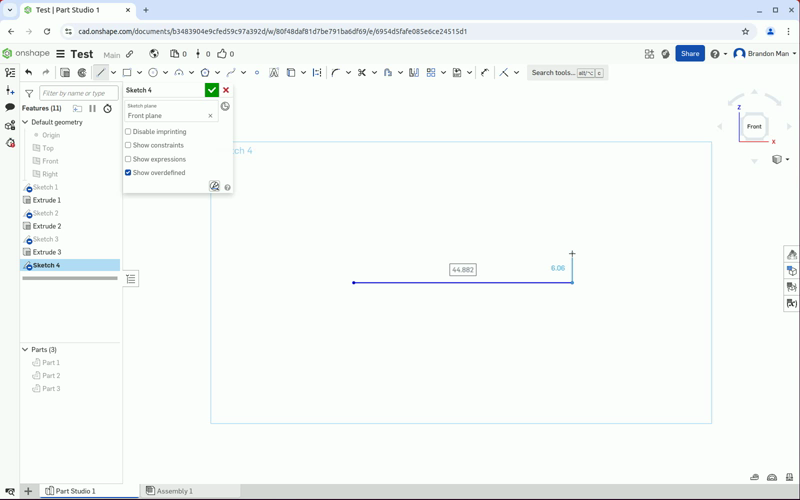
key_up(shift)
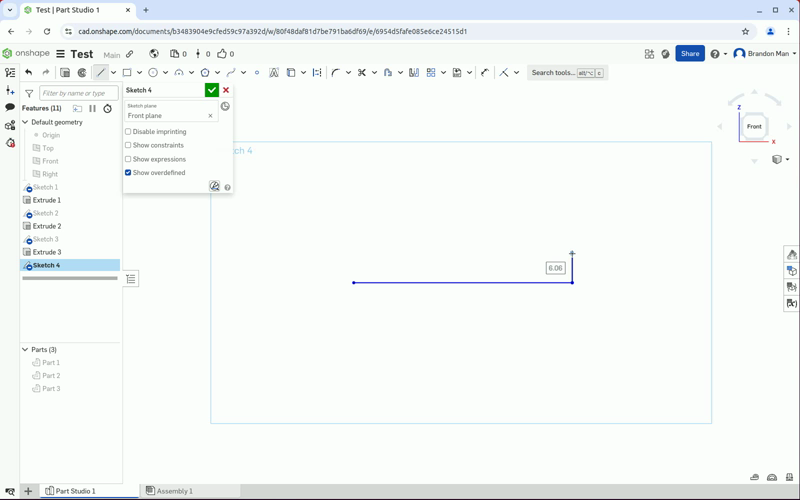
key_down(shift)
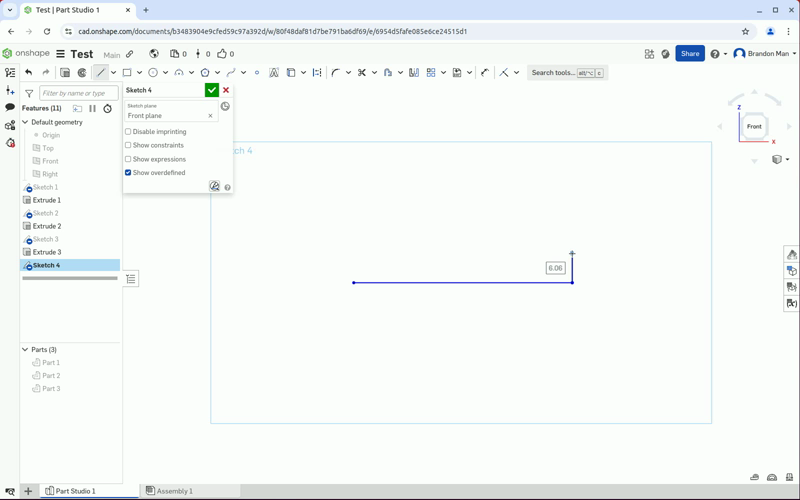
mouse_move(353, 253)
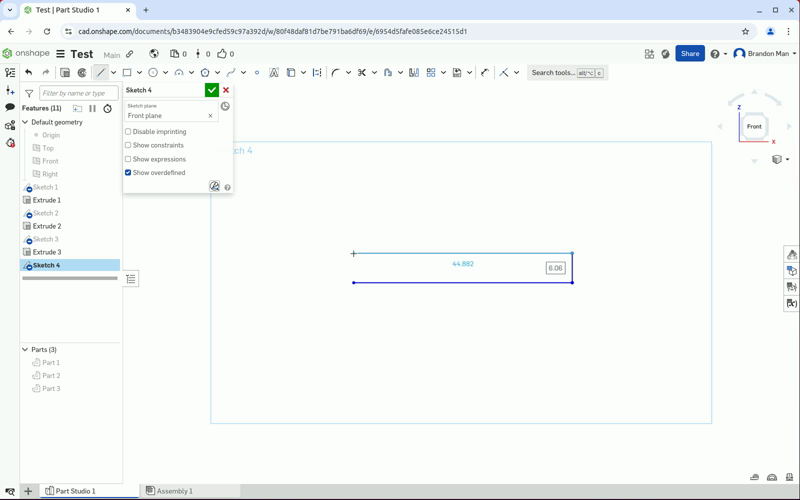
click(353, 253)
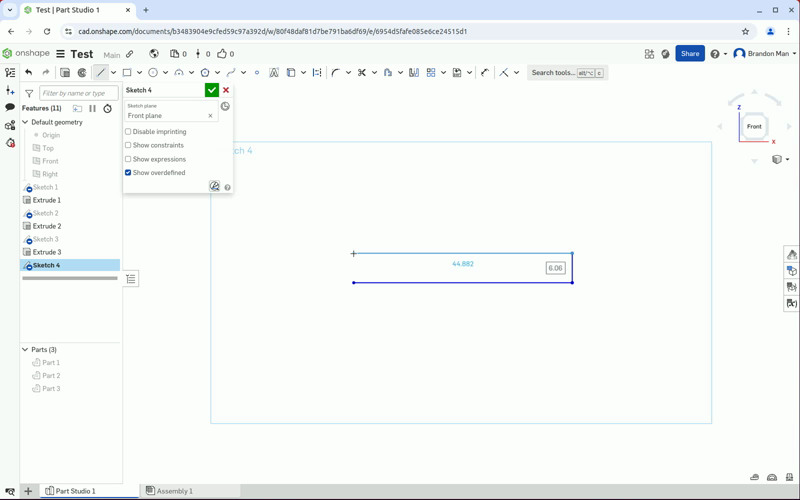
key_up(shift)
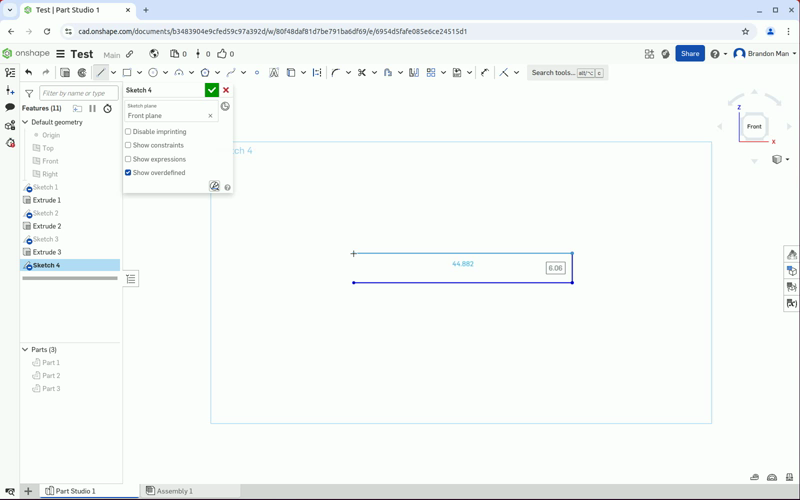
mouse_move(383, 253)
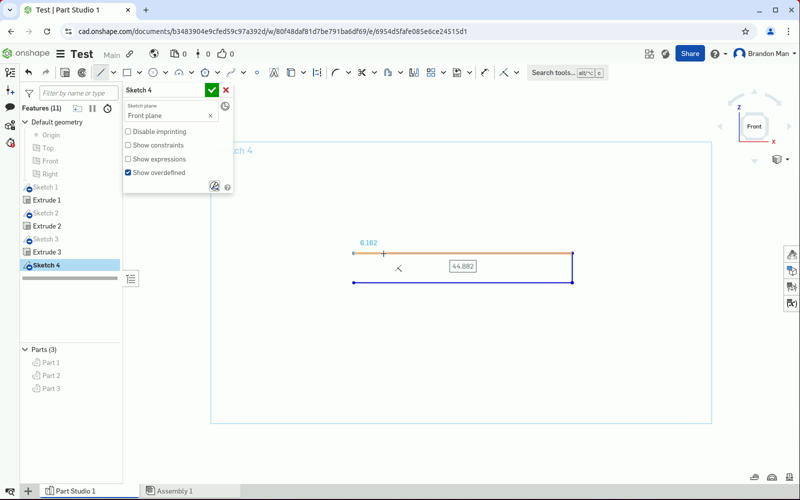
key_down(shift)
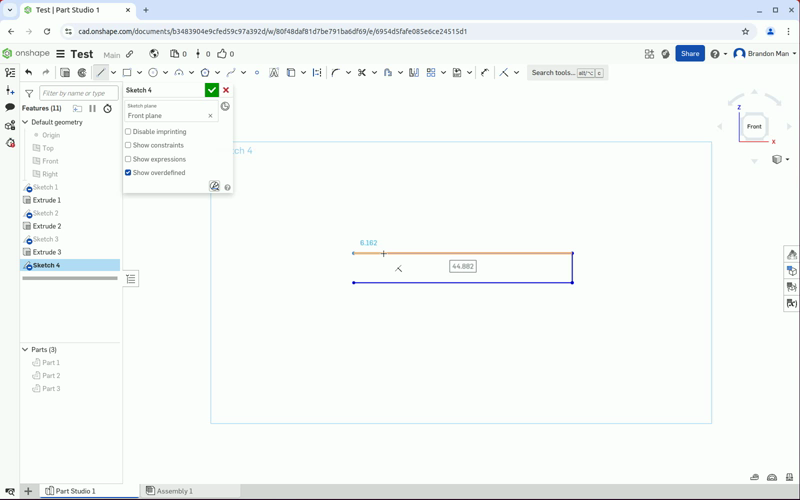
mouse_move(353, 282)
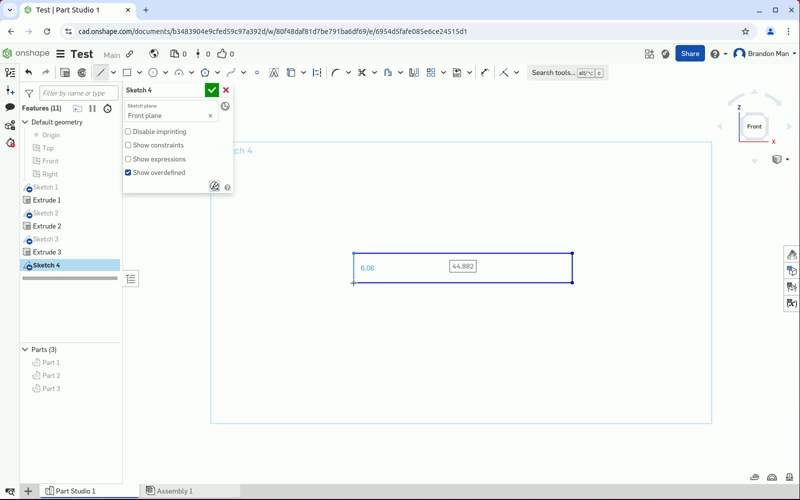
key_up(shift)
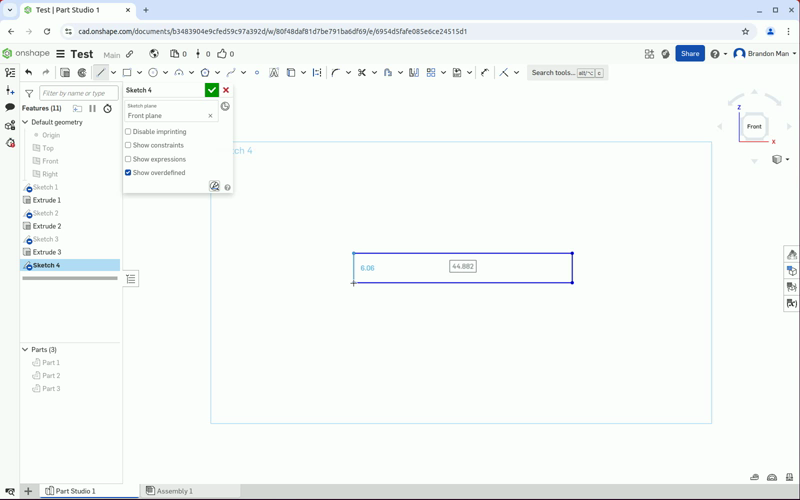
click(353, 282)
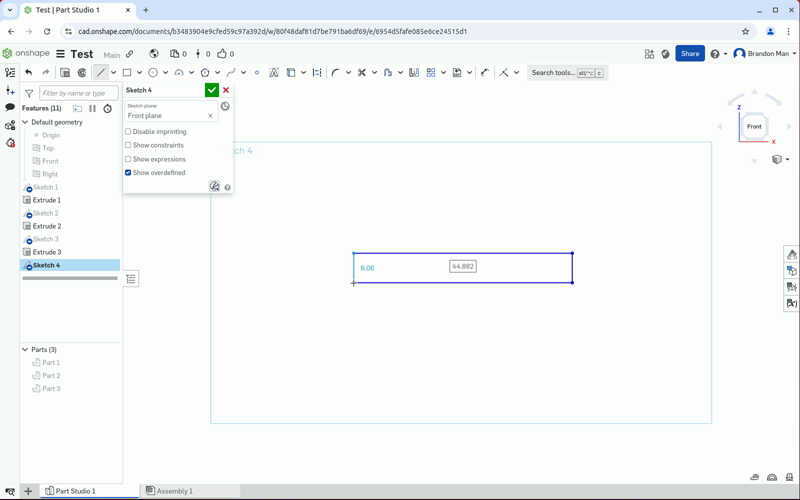
key(esc)
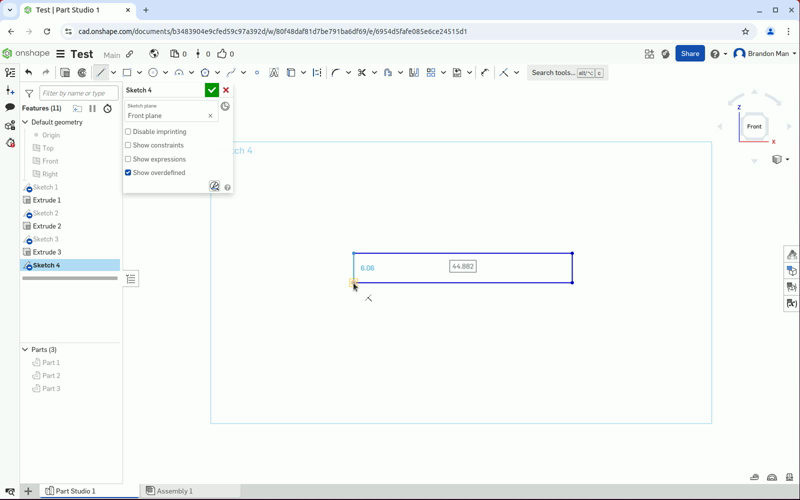
mouse_move(369, 267)
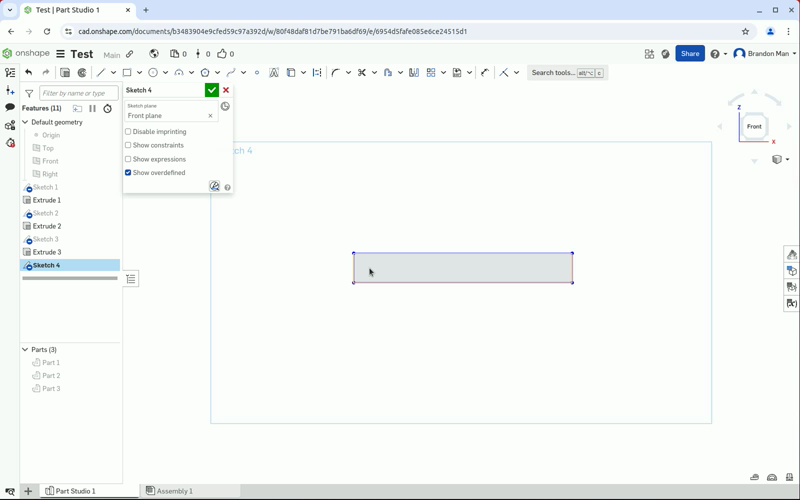
click(369, 267)
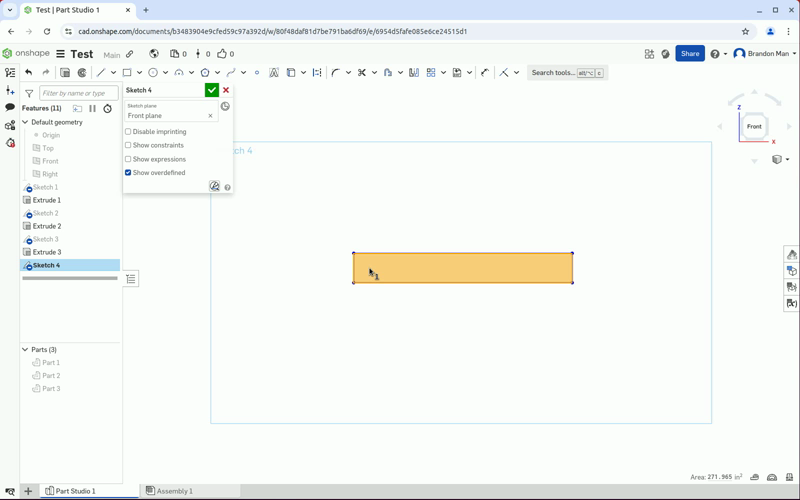
mouse_move(73, 352)
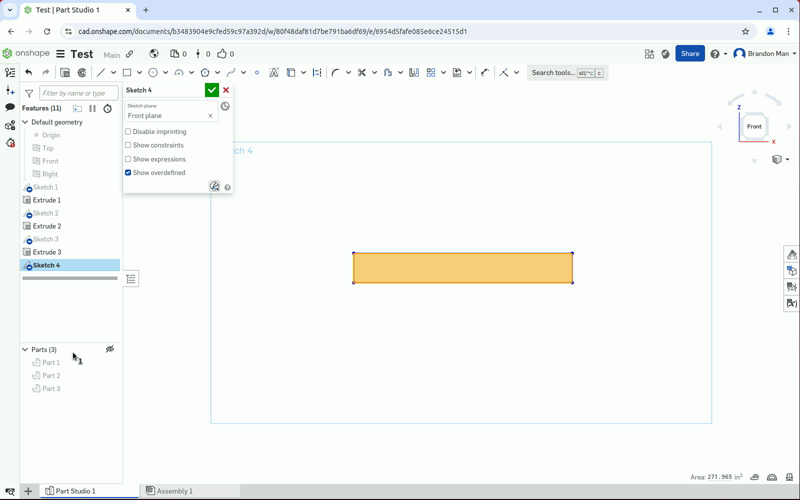
key(shift+y)
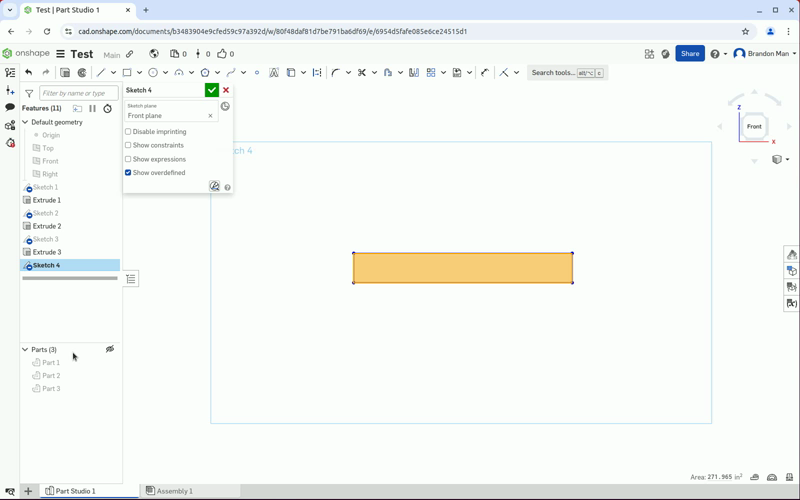
key(shift+e)
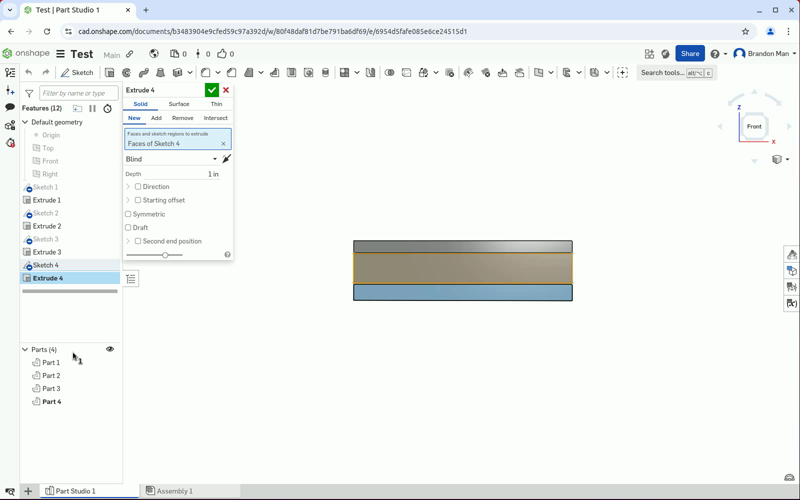
mouse_move(143, 106)
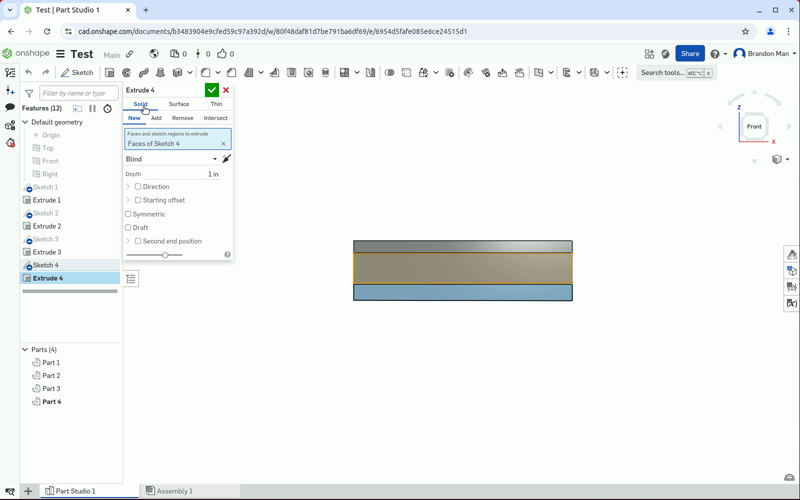
click(143, 106)
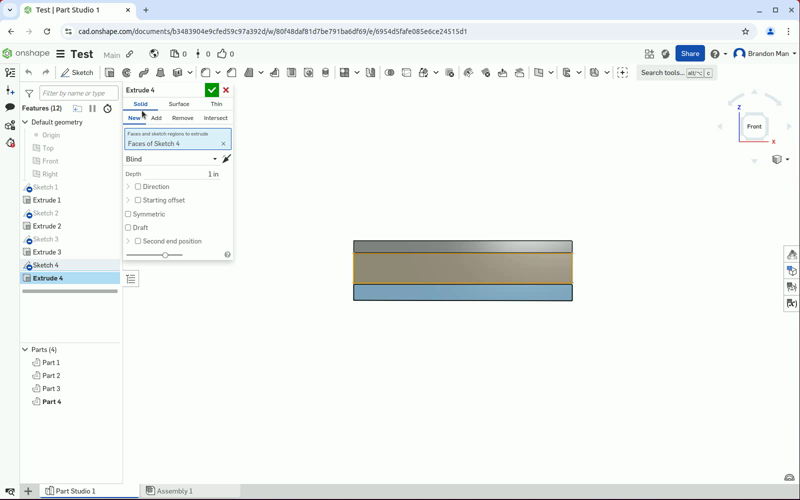
mouse_move(137, 120)
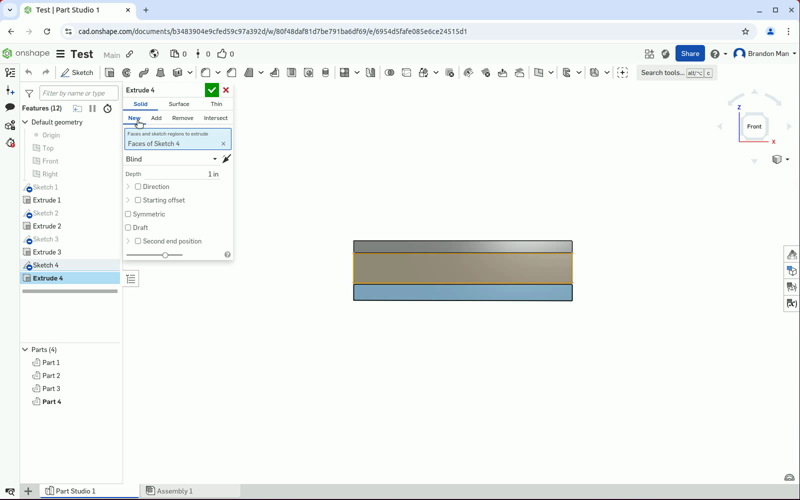
click(137, 120)
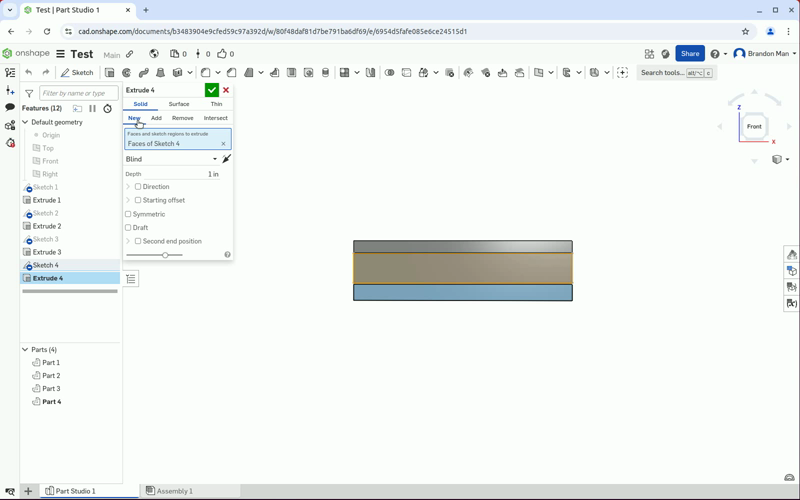
key(tab, 4)
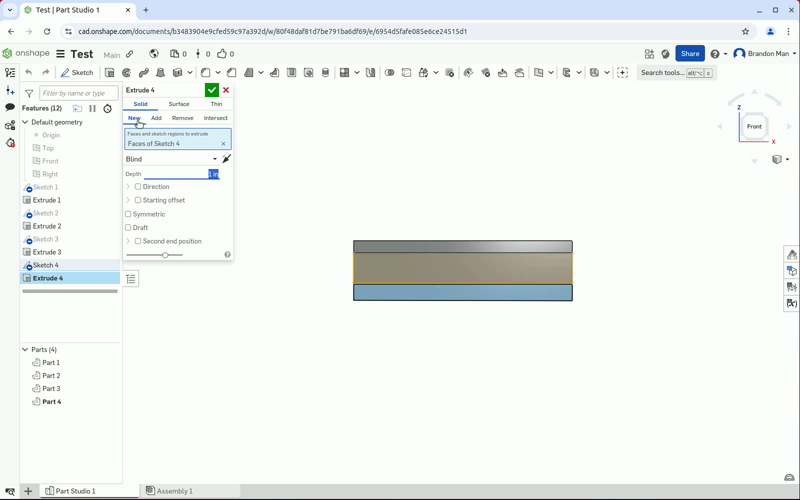
text(11.795)
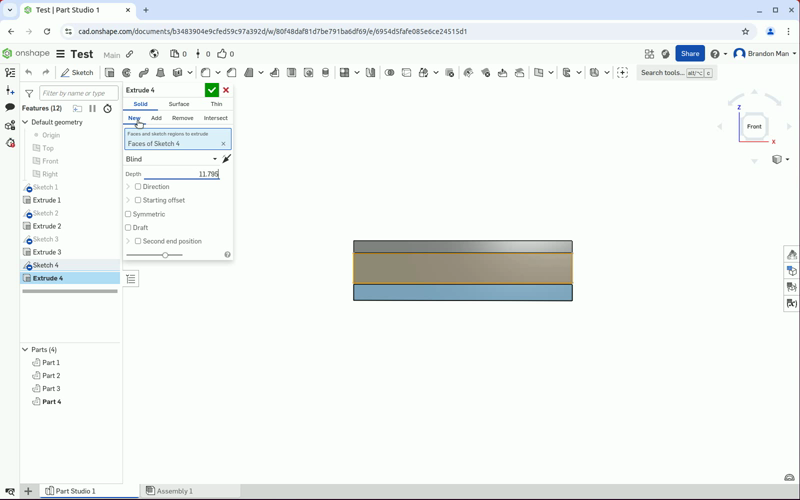
key(enter)
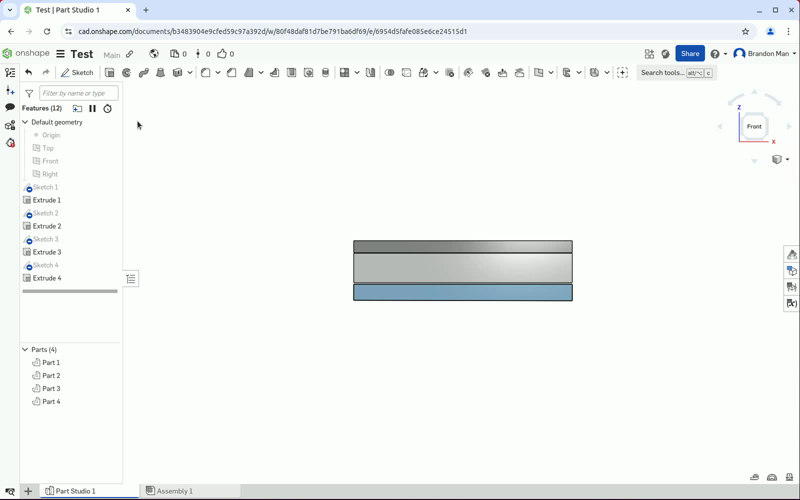
key(shift+h)
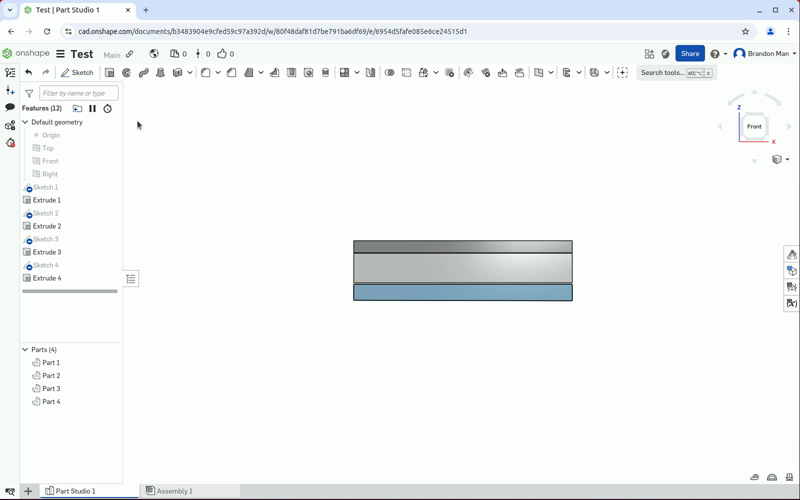
key(shift+h)
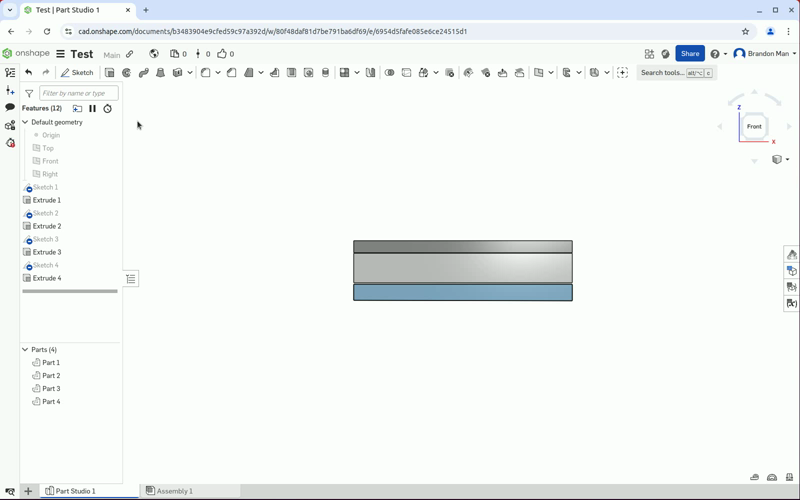
mouse_move(73, 189)
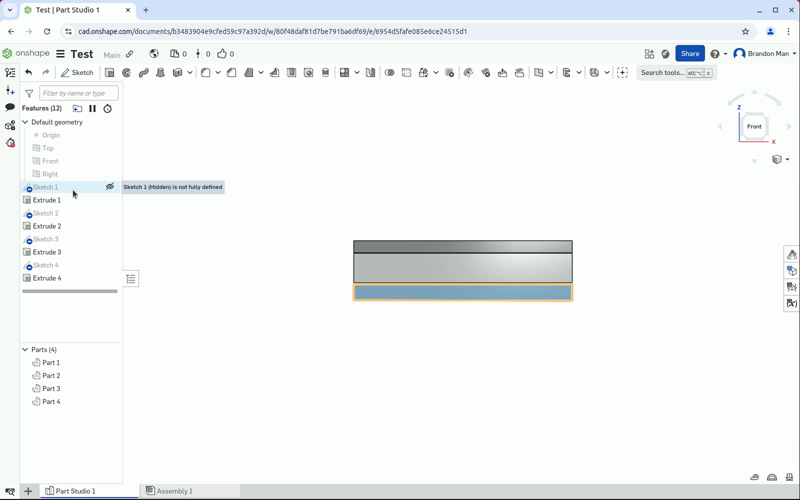
click(73, 189)
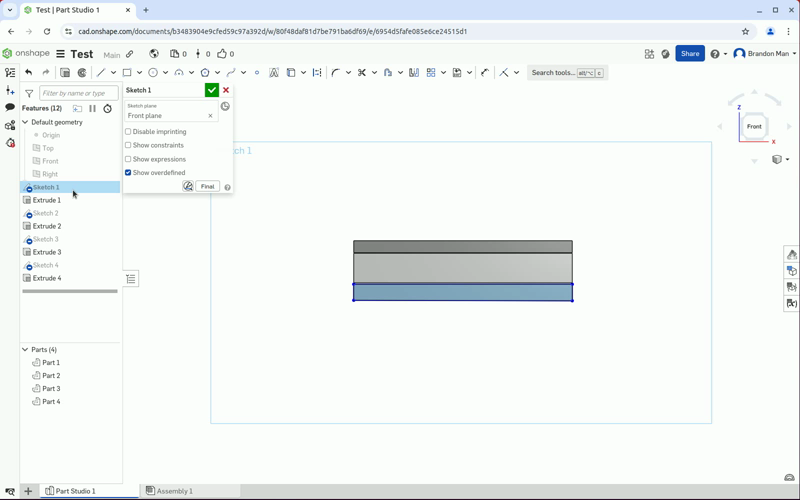
mouse_move(229, 92)
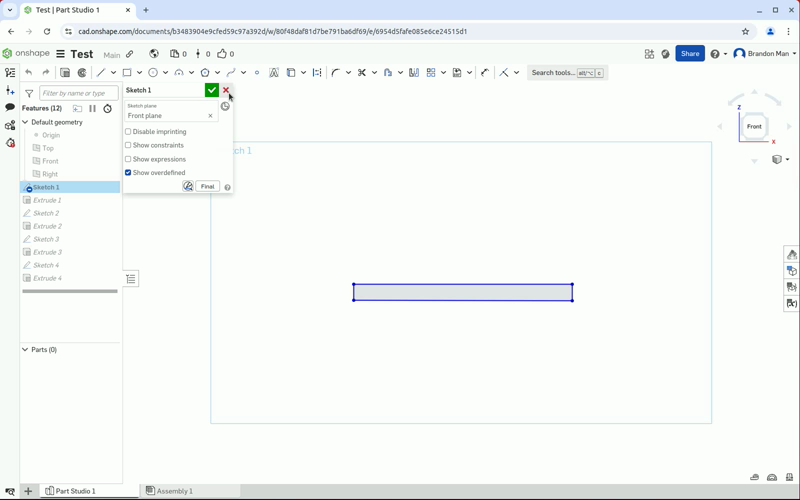
click(229, 92)
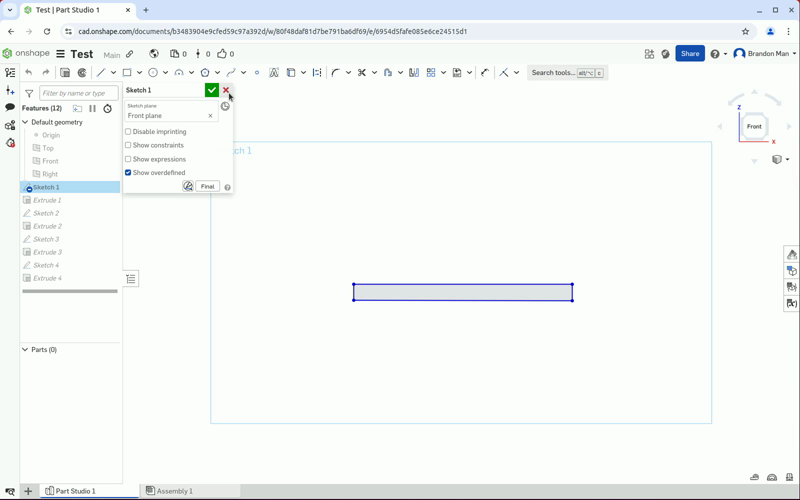
key(shift+s)
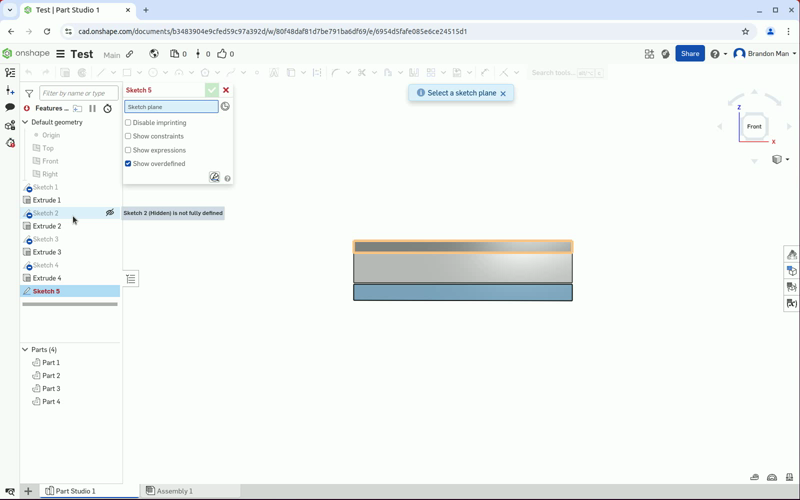
scroll(3)
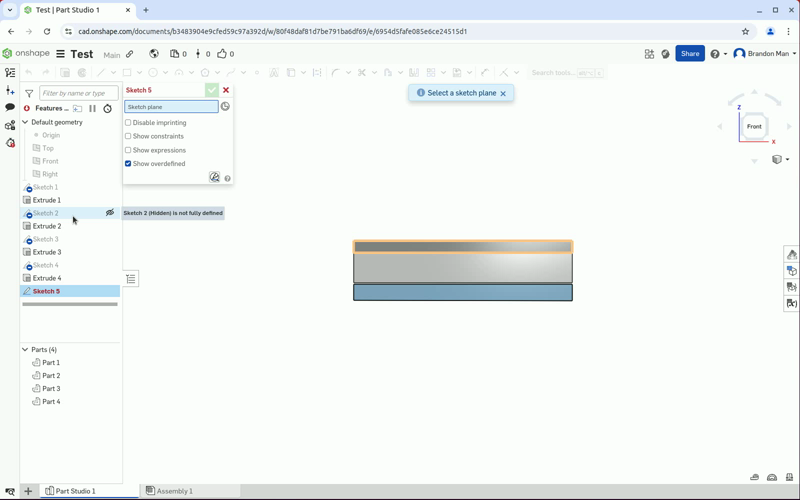
mouse_move(73, 163)
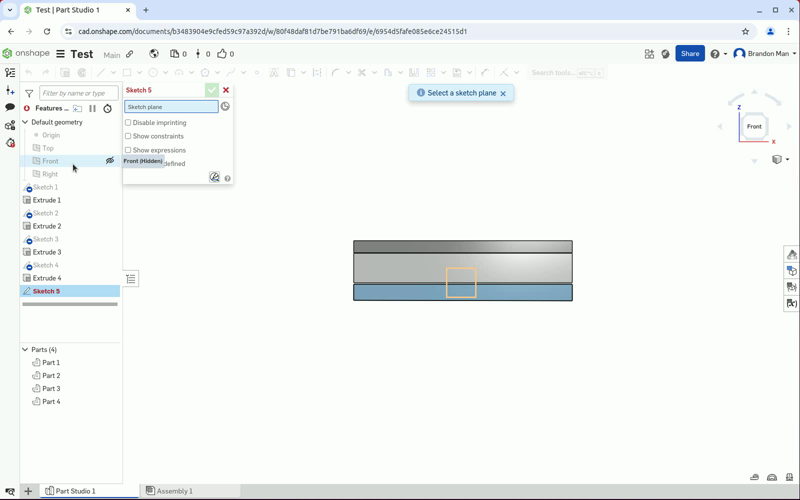
click(73, 163)
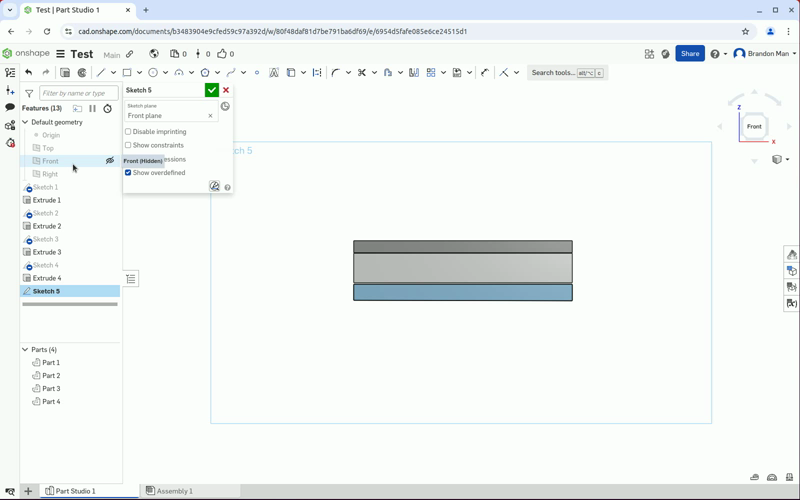
mouse_move(73, 352)
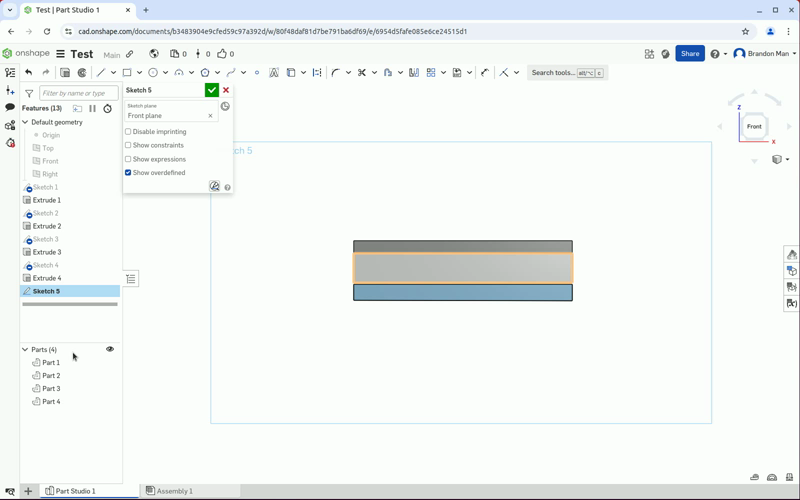
key(y)
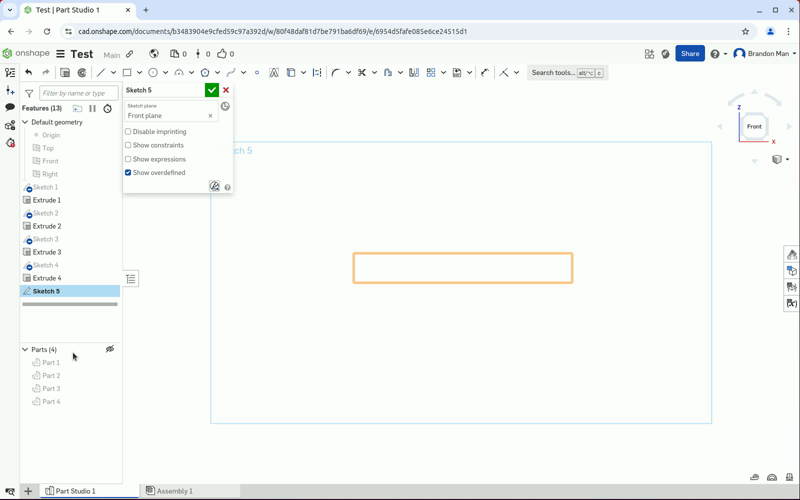
key(l)
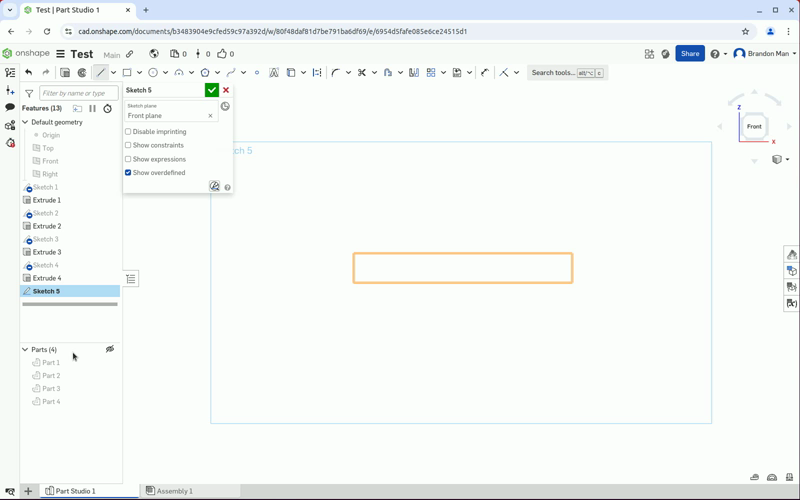
key_down(shift)
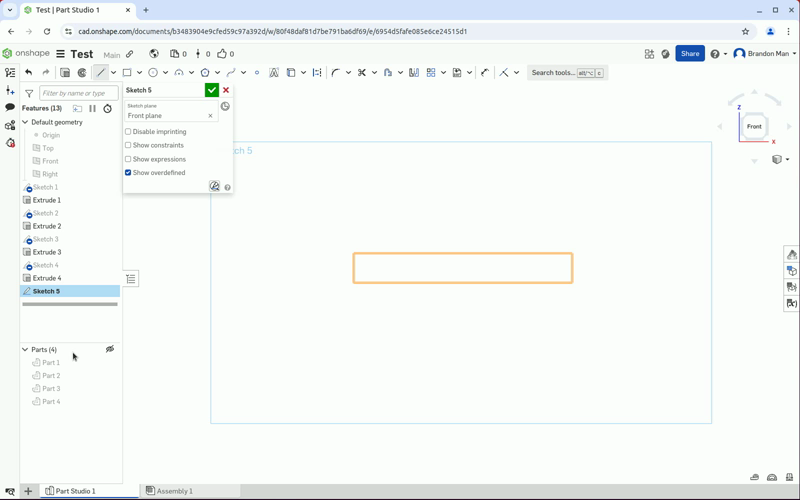
mouse_move(353, 234)
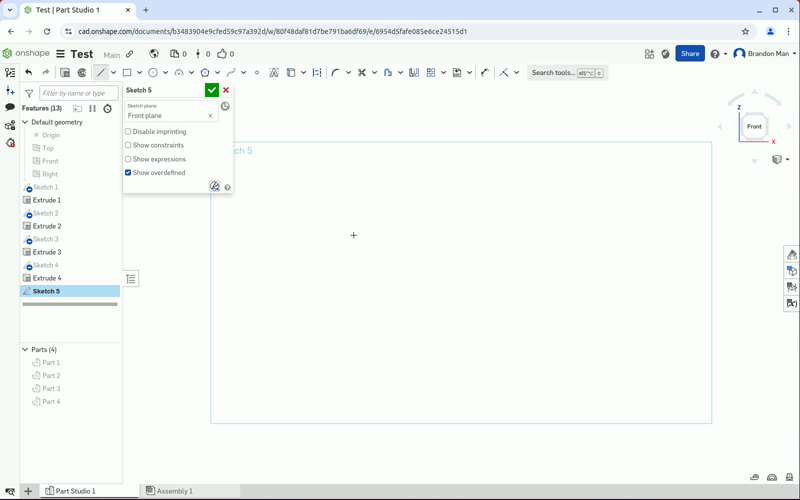
click(353, 234)
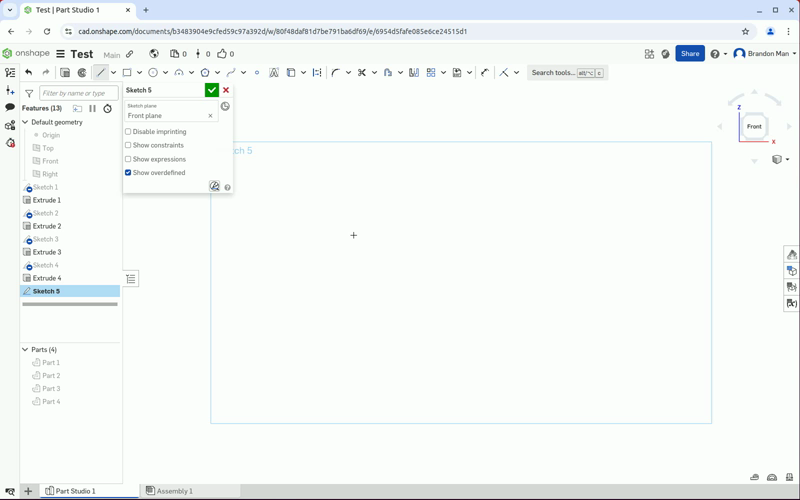
key_up(shift)
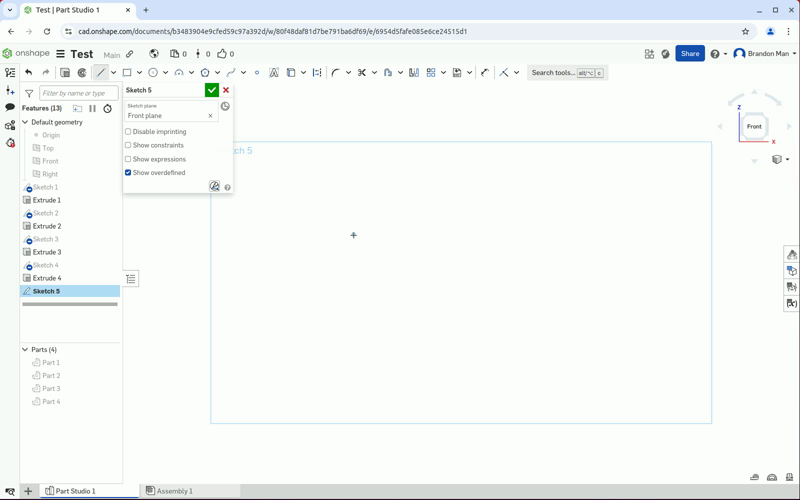
key_down(shift)
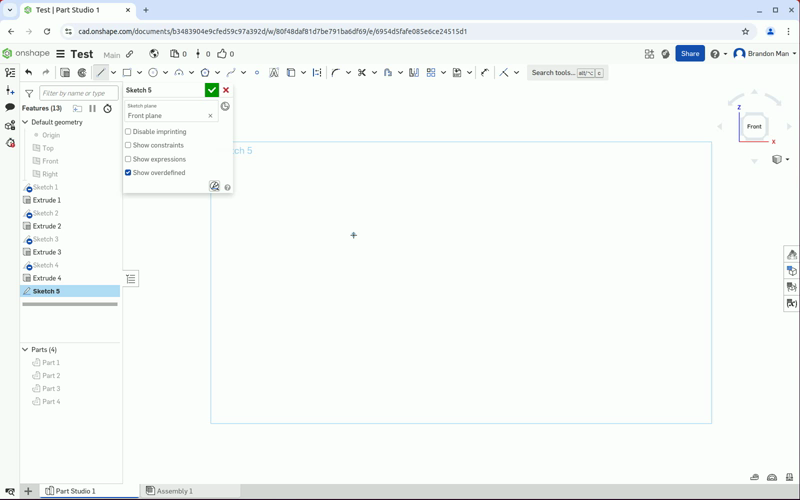
mouse_move(570, 234)
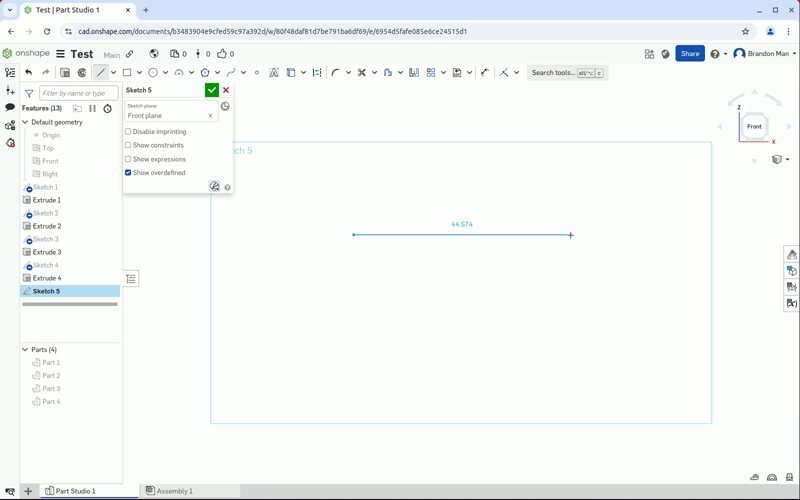
click(570, 234)
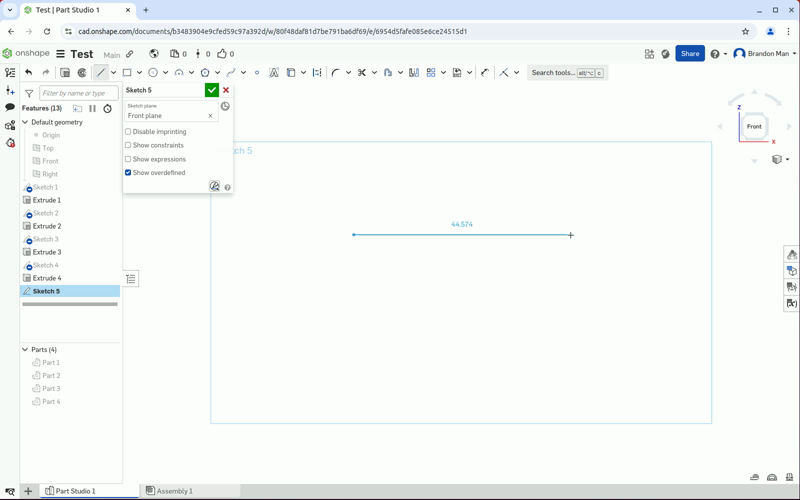
key_up(shift)
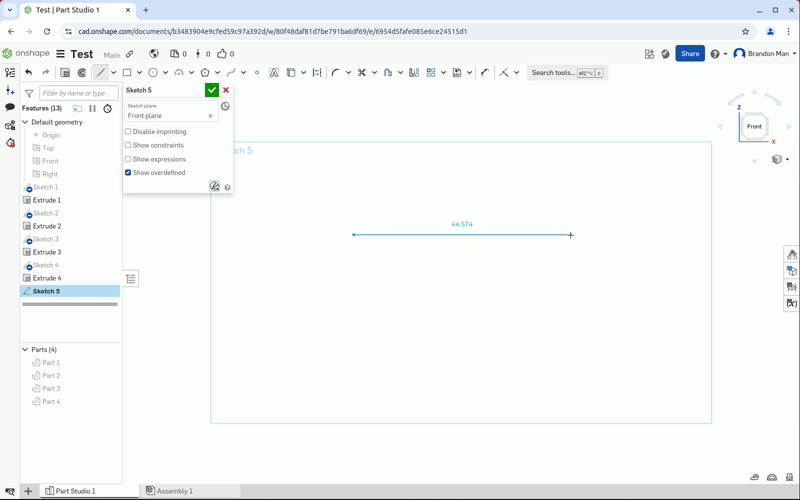
key_down(shift)
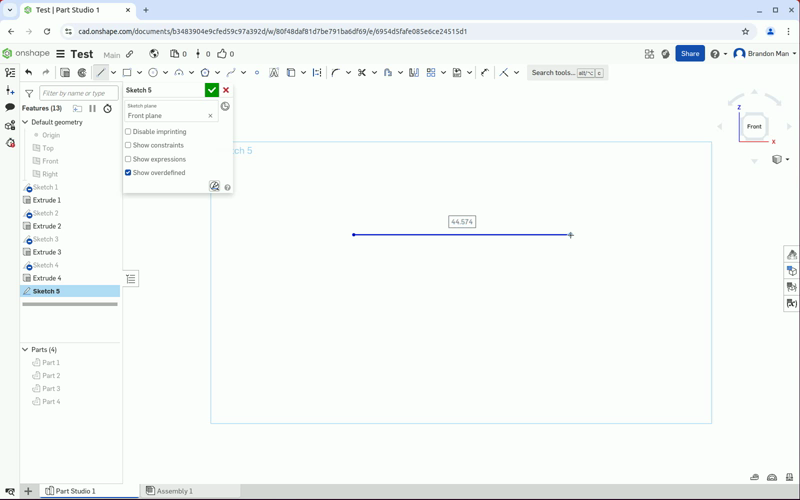
mouse_move(589, 234)
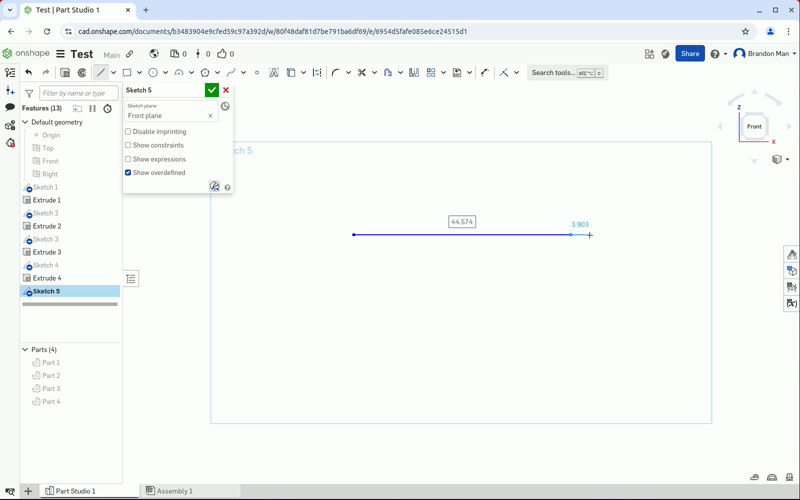
mouse_move(570, 214)
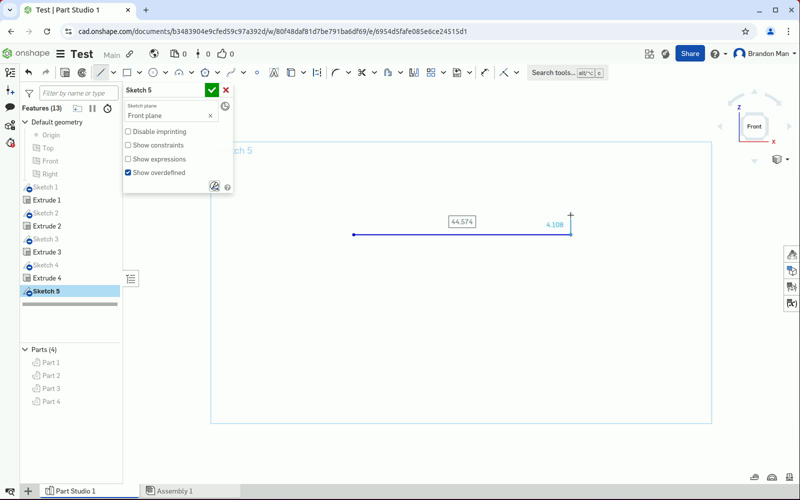
click(570, 214)
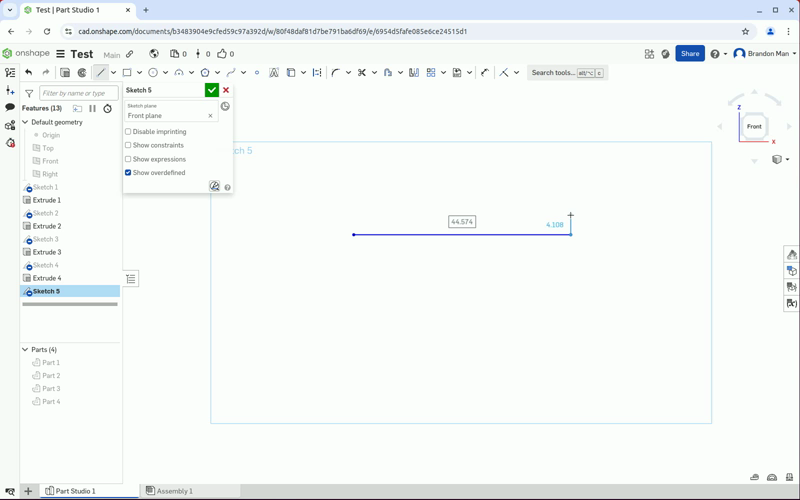
key_up(shift)
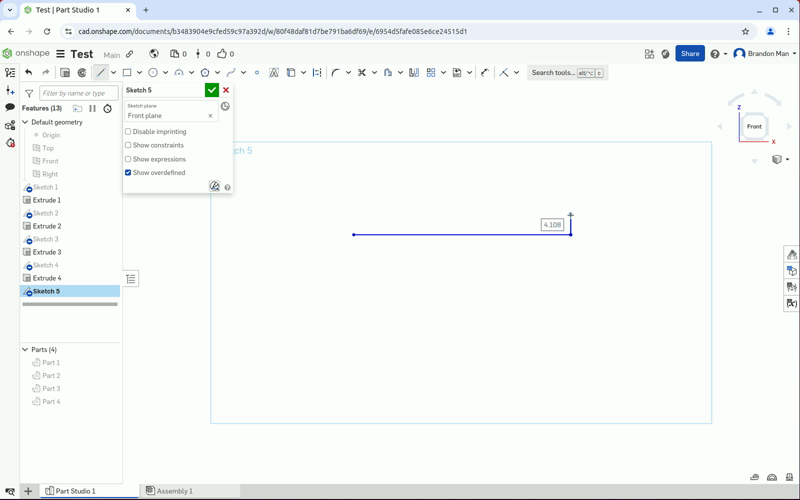
key_down(shift)
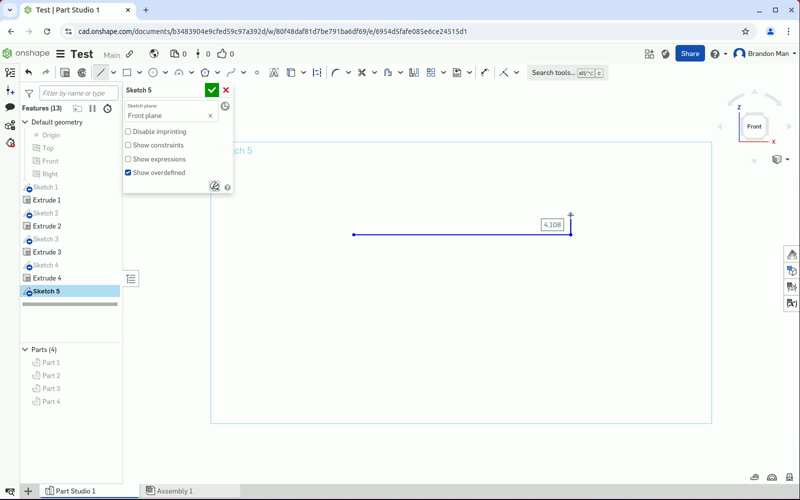
mouse_move(353, 214)
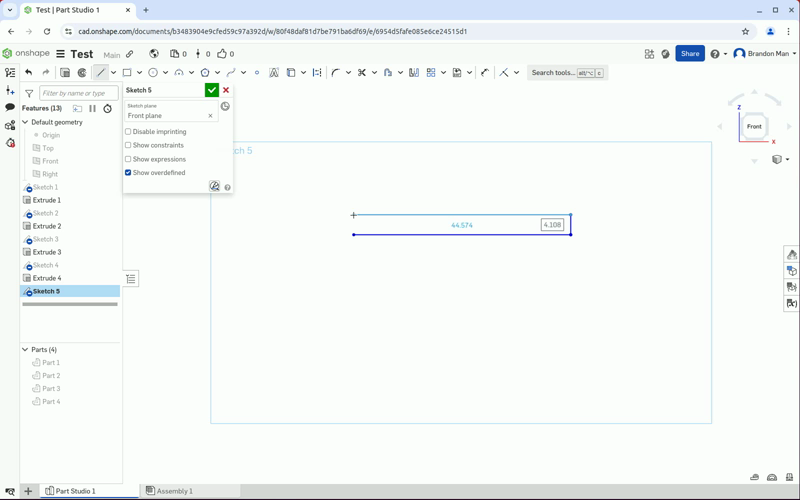
click(353, 214)
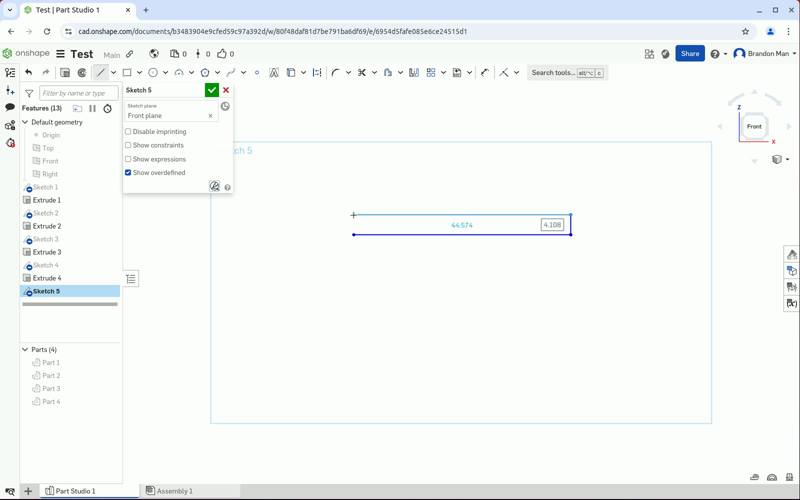
key_up(shift)
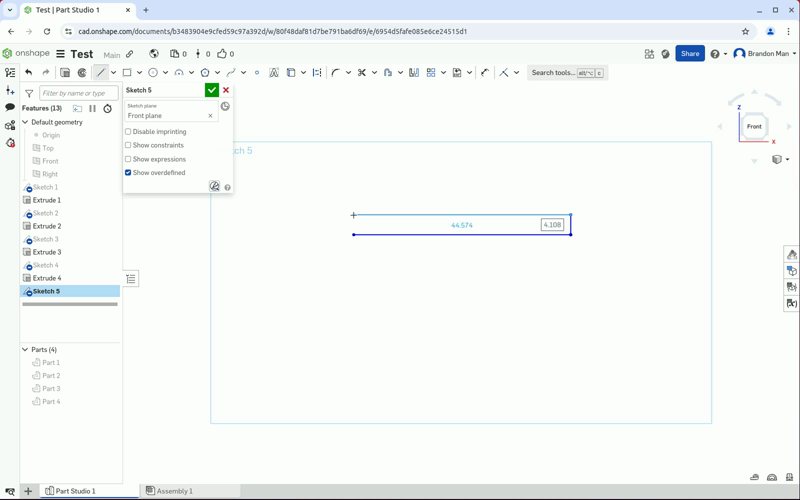
mouse_move(383, 214)
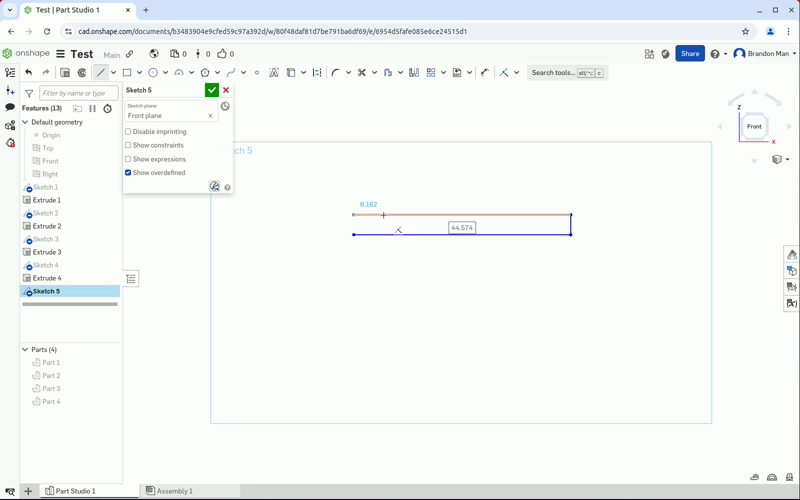
key_down(shift)
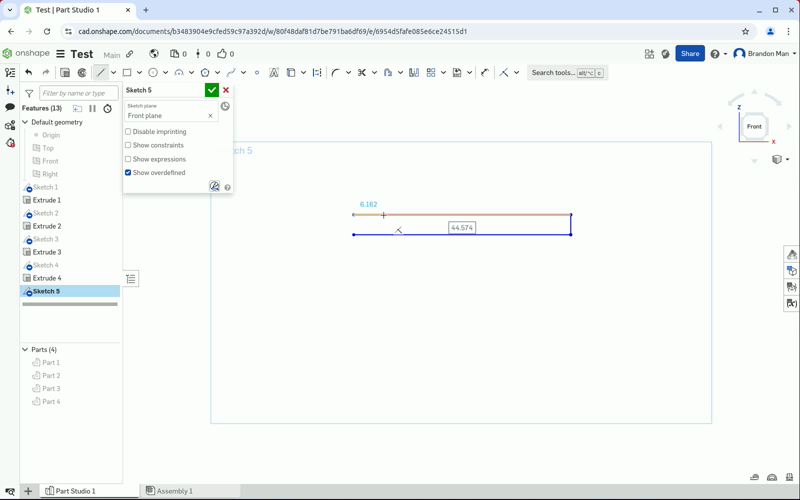
mouse_move(353, 234)
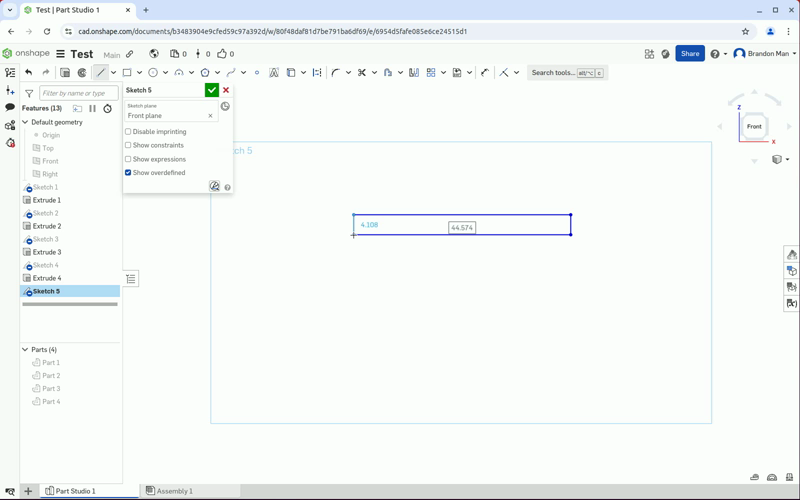
key_up(shift)
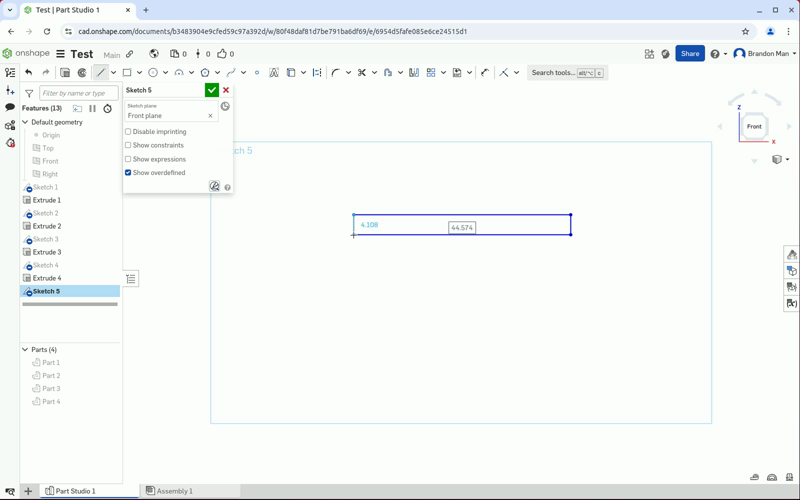
click(353, 234)
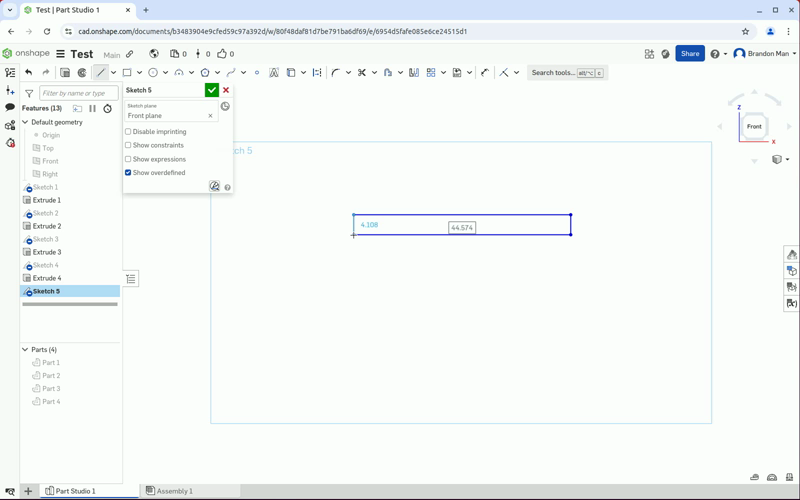
key(esc)
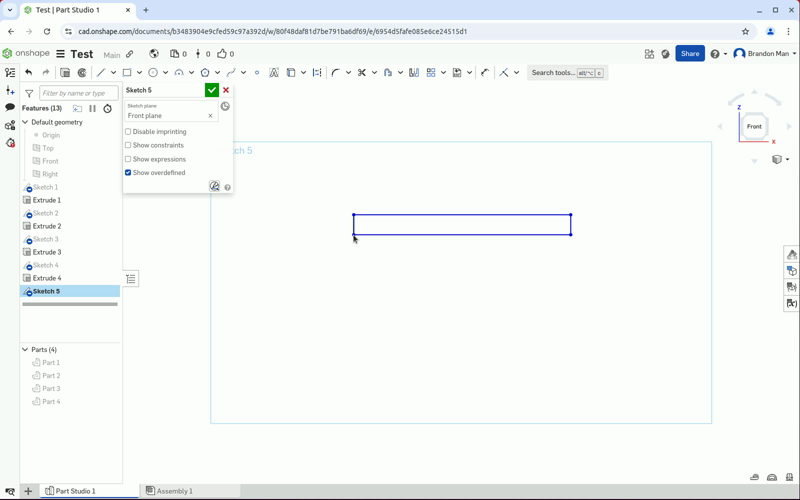
mouse_move(557, 226)
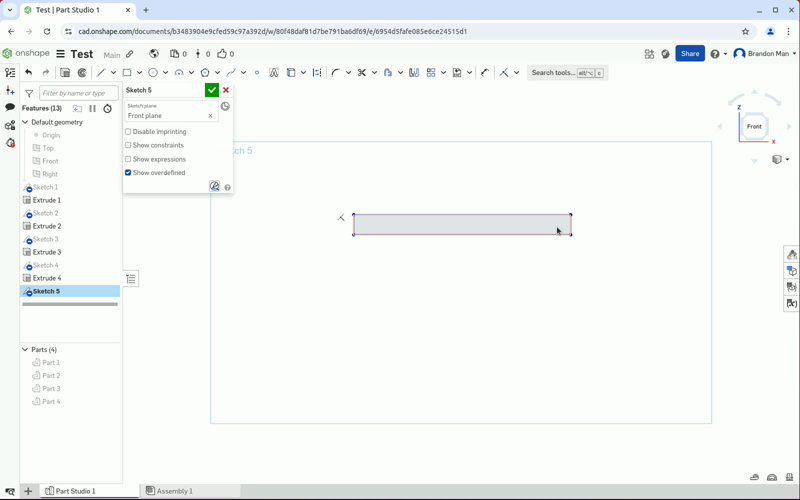
click(557, 226)
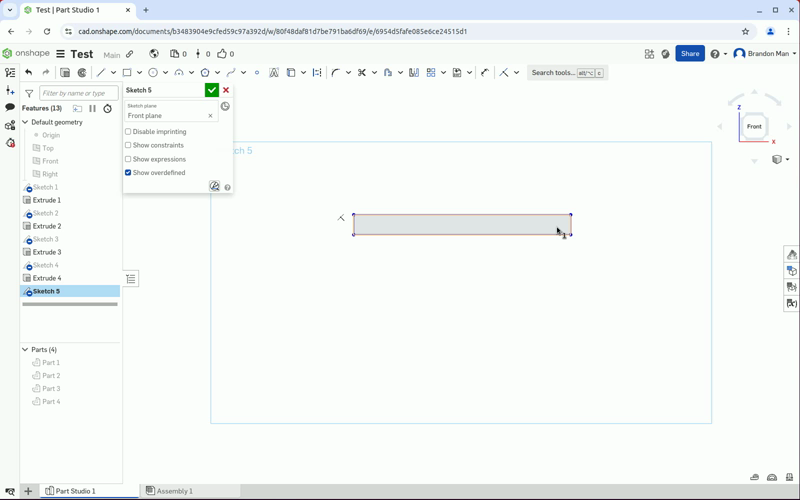
mouse_move(73, 352)
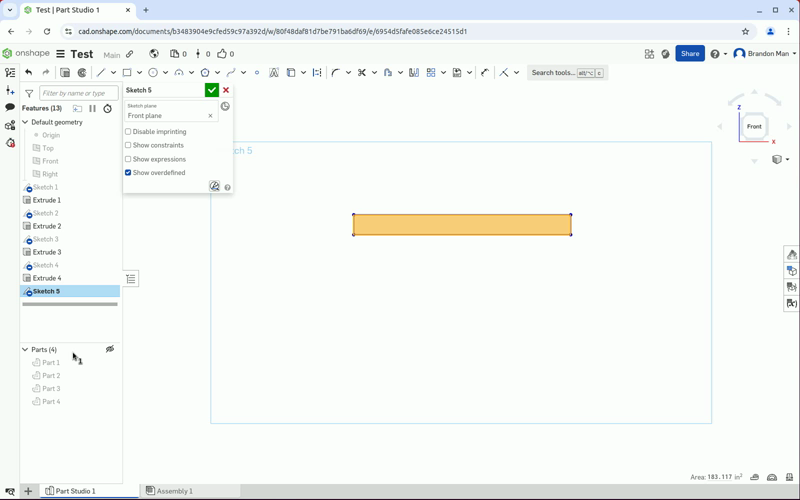
key(shift+y)
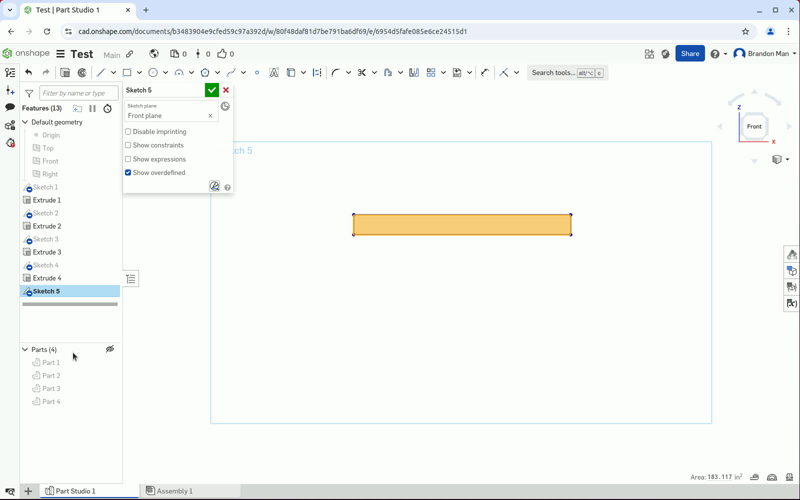
key(shift+e)
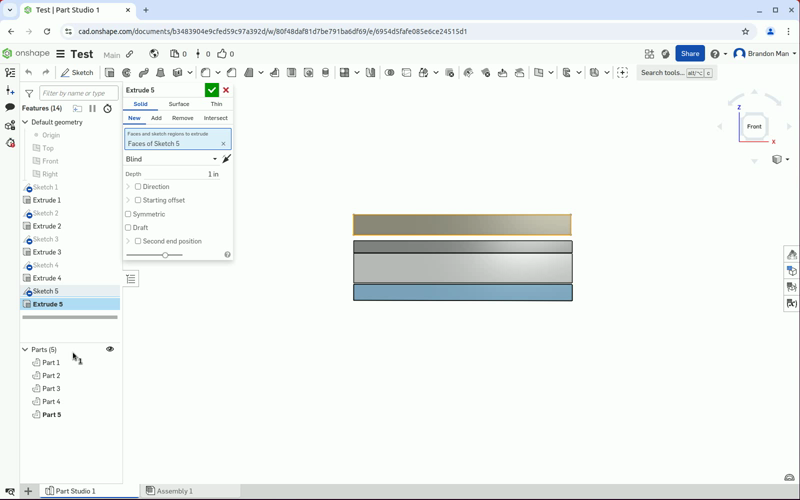
mouse_move(143, 106)
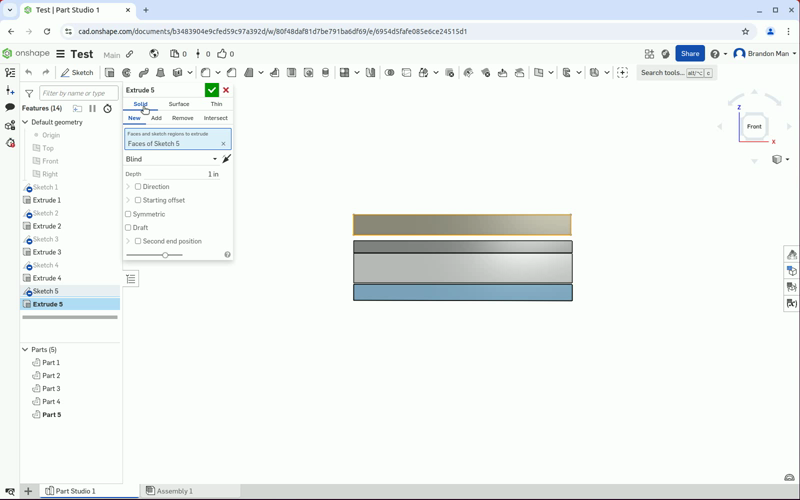
click(143, 106)
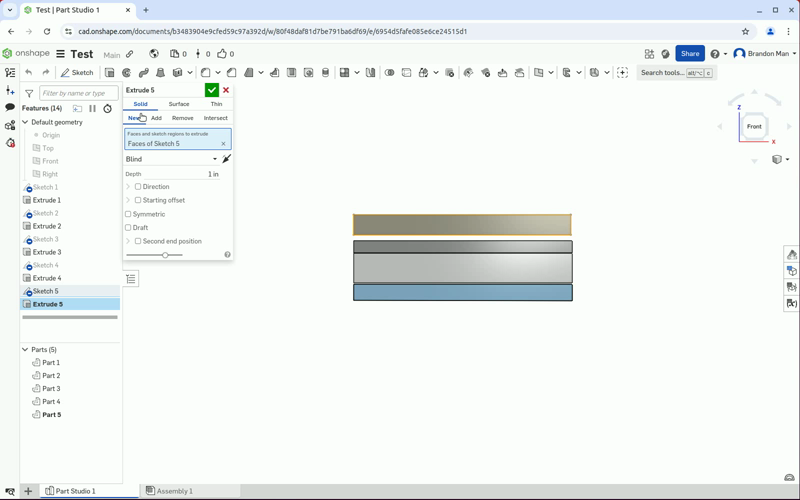
mouse_move(137, 120)
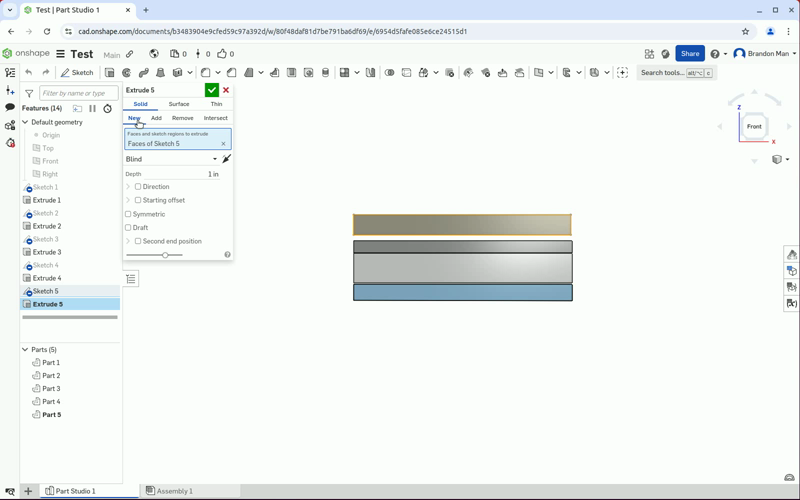
click(137, 120)
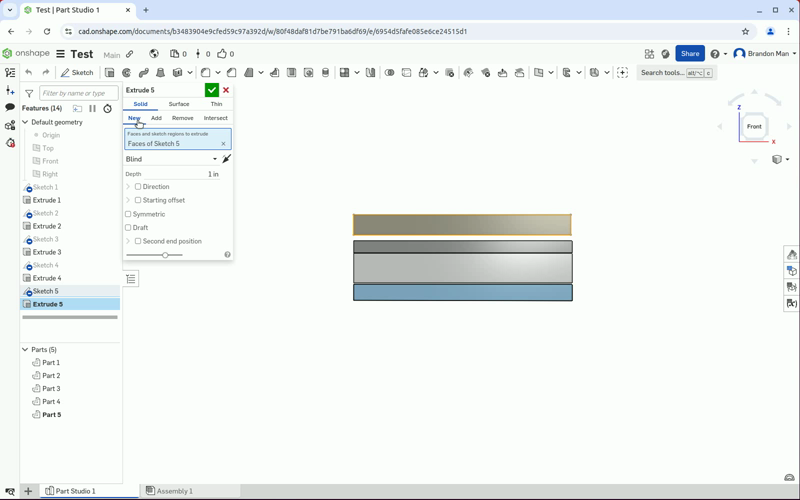
key(tab, 4)
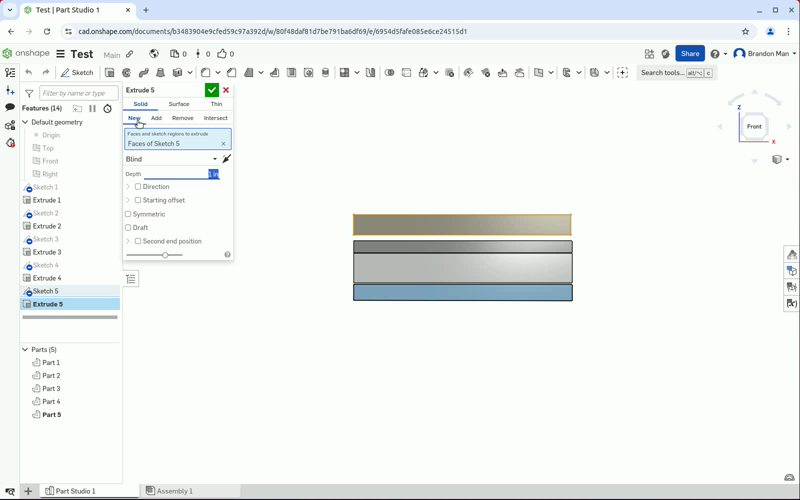
text(11.795)
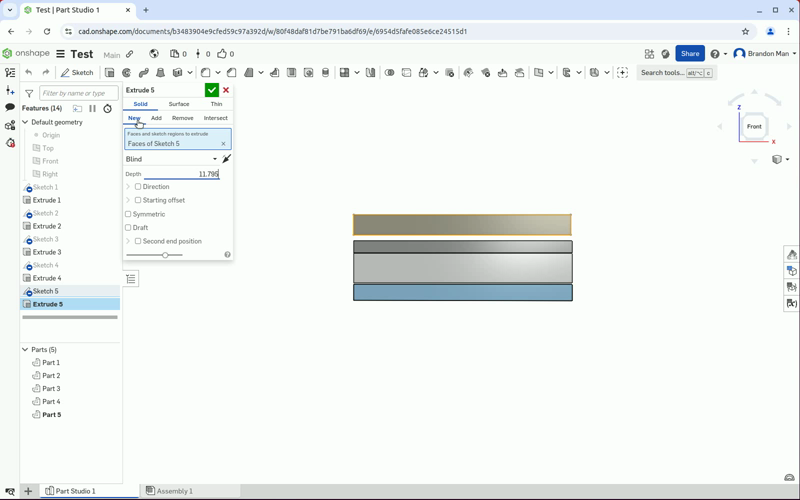
key(enter)
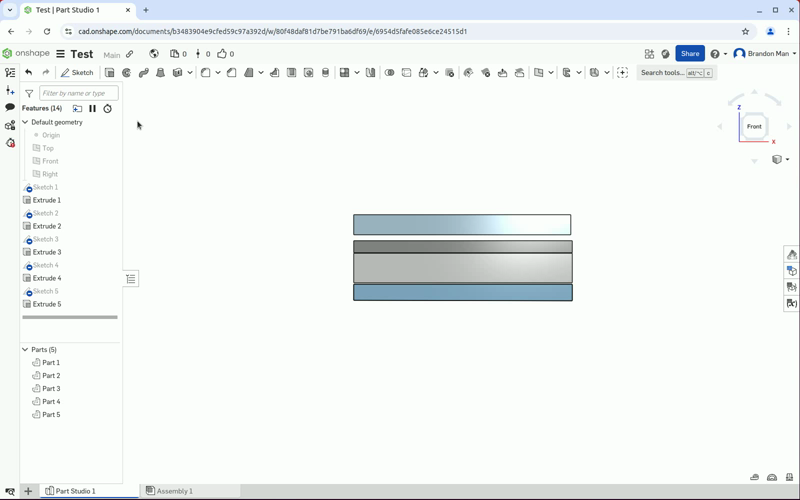
key(shift+h)
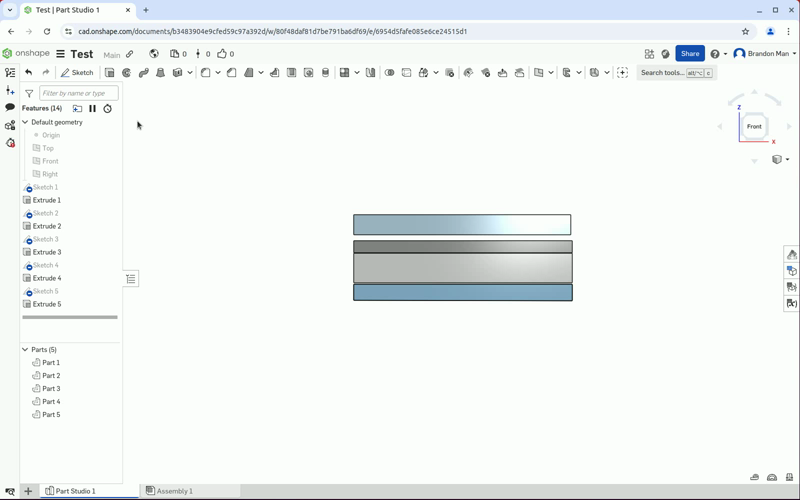
key(shift+h)
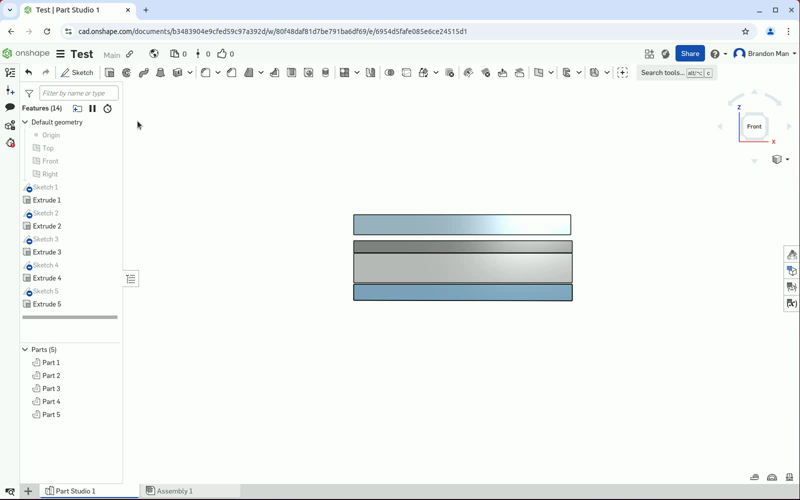
mouse_move(73, 189)
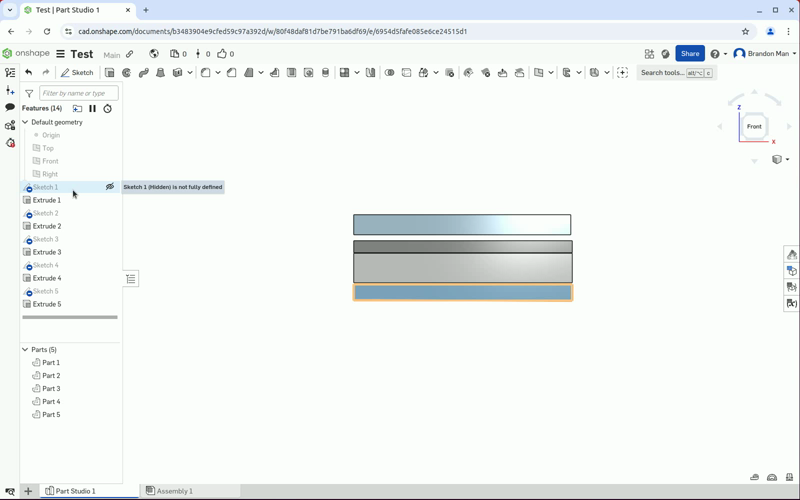
click(73, 189)
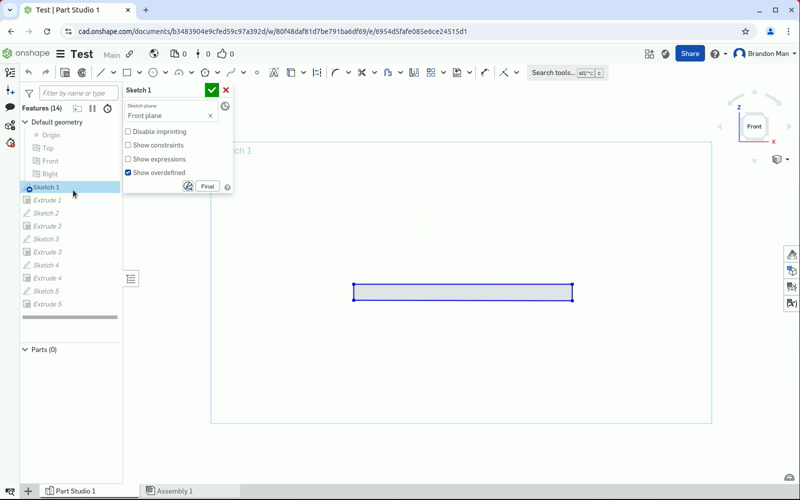
mouse_move(229, 92)
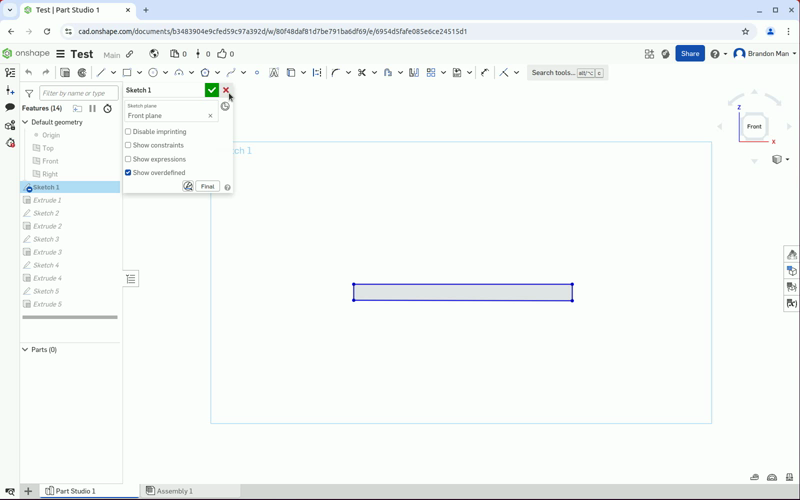
click(229, 92)
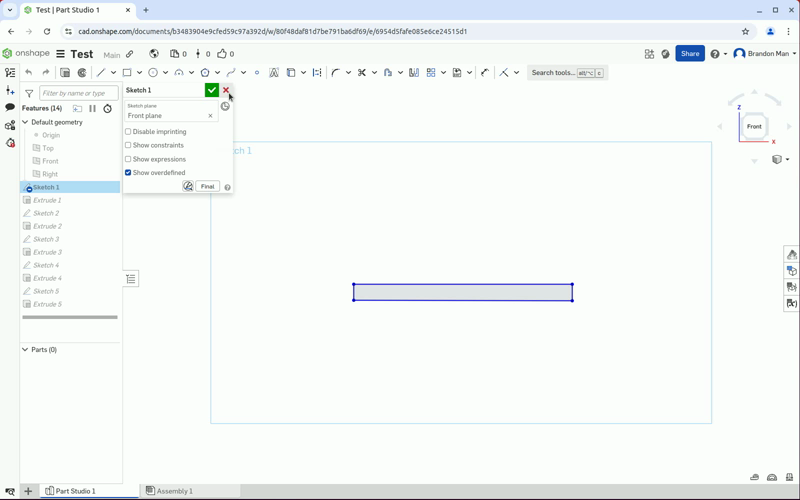
key(shift+s)
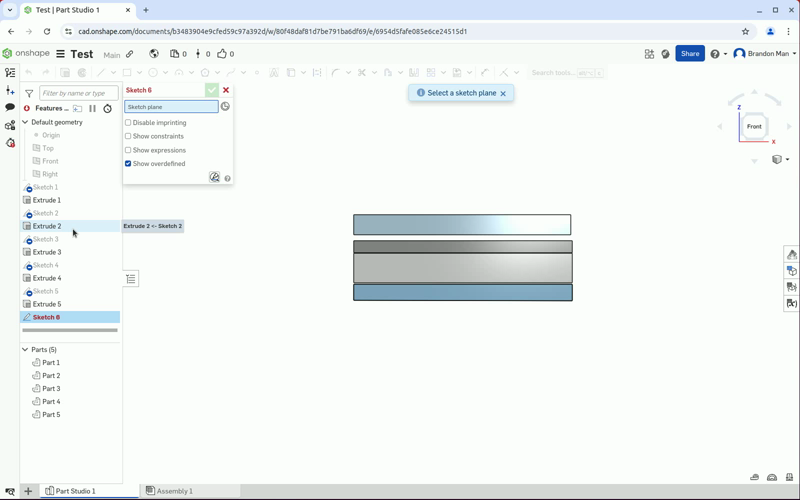
scroll(3)
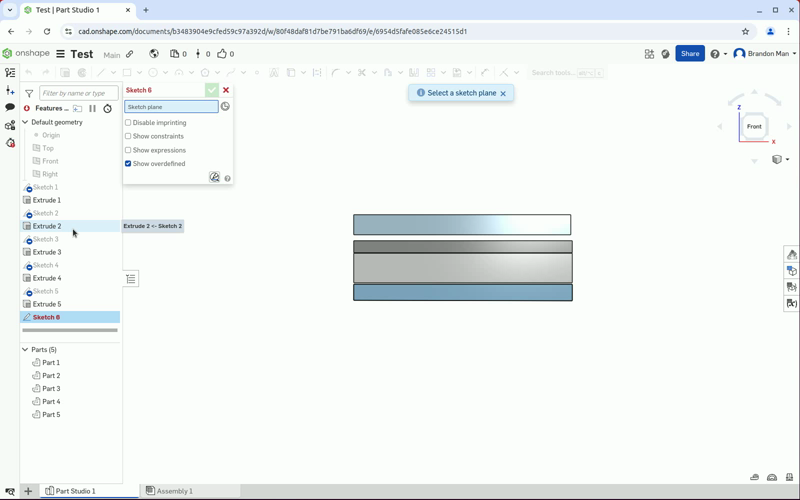
mouse_move(73, 163)
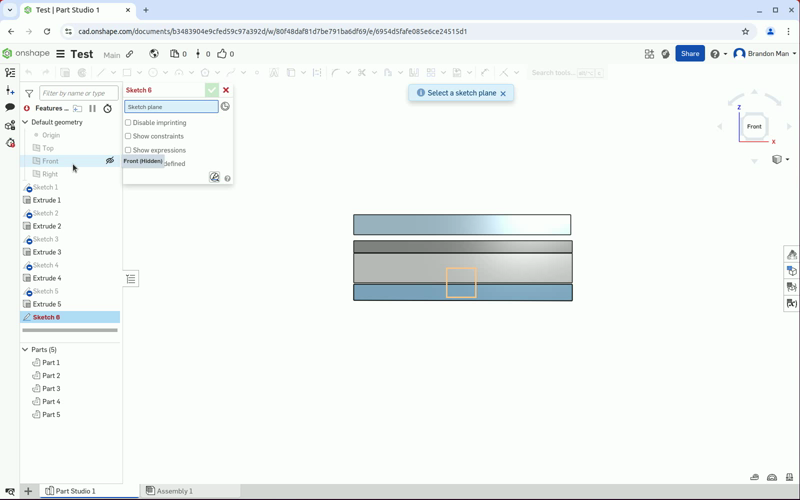
click(73, 163)
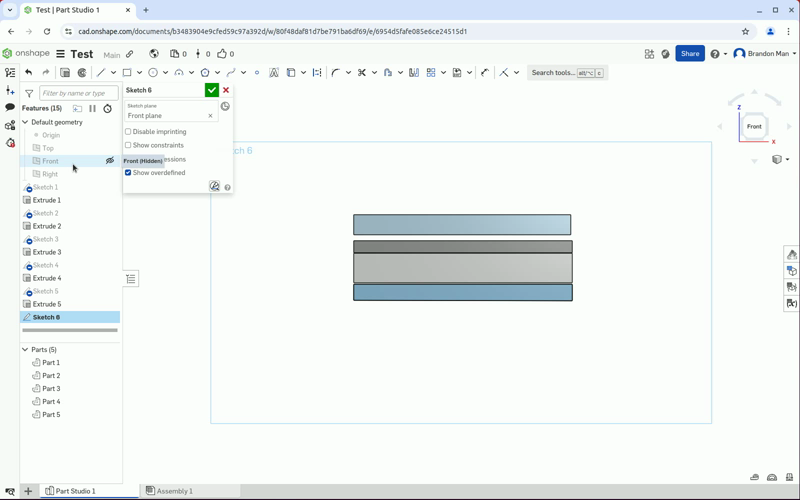
mouse_move(73, 352)
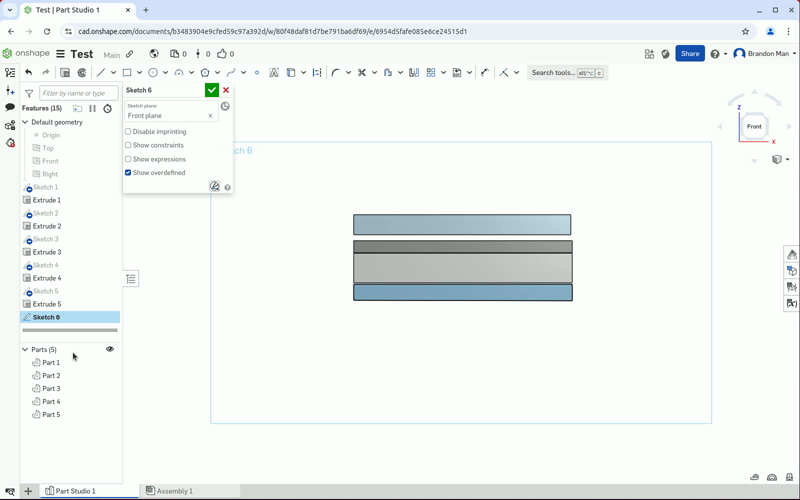
key(y)
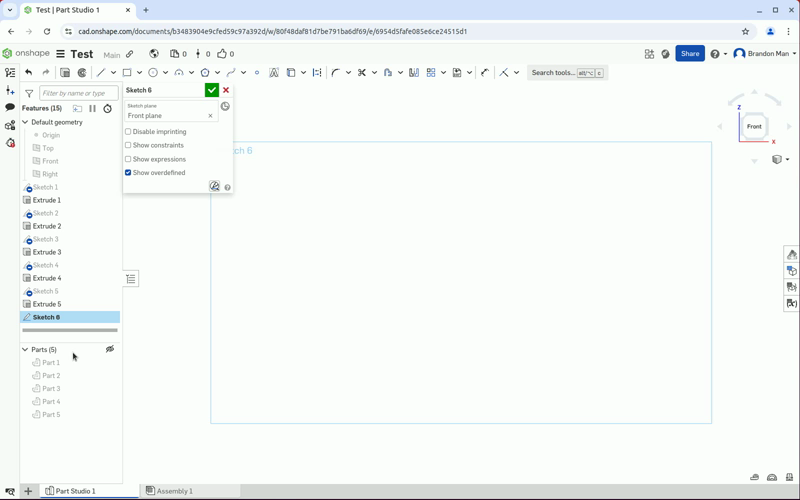
key(l)
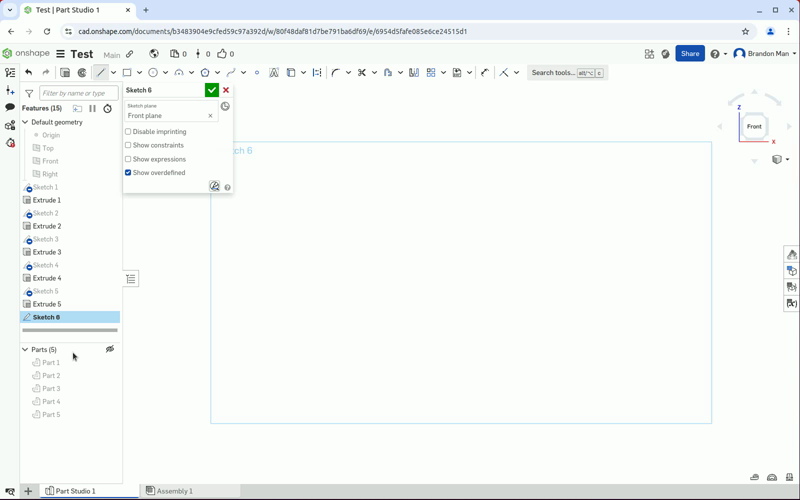
key_down(shift)
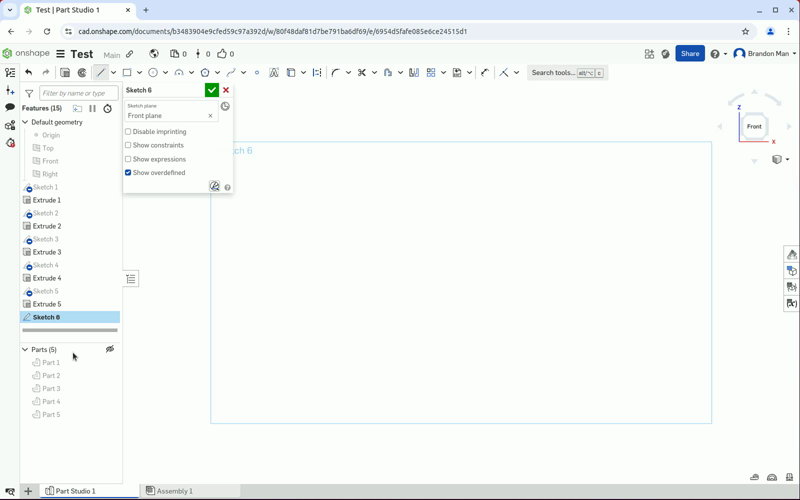
mouse_move(355, 329)
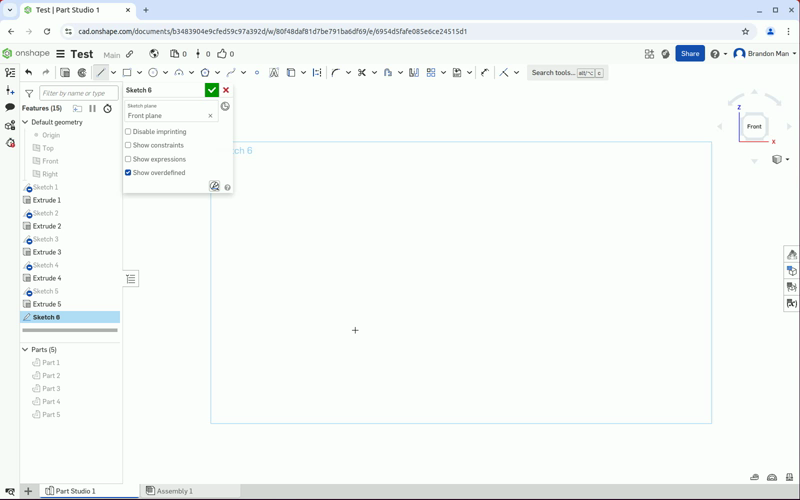
click(355, 329)
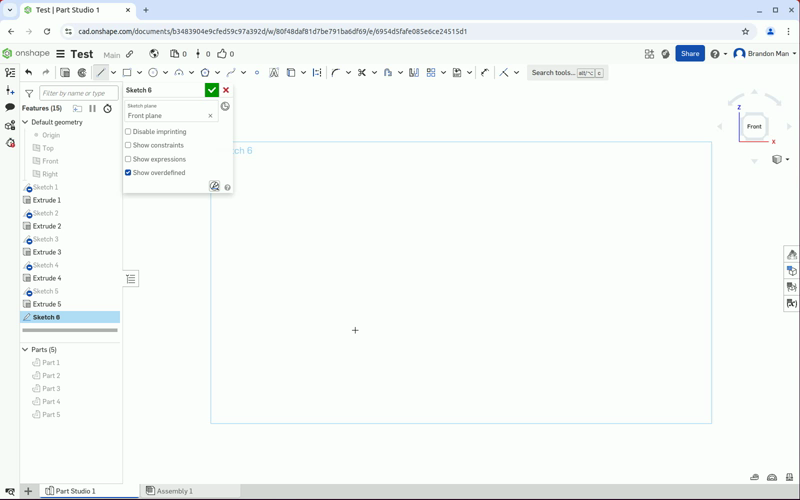
key_up(shift)
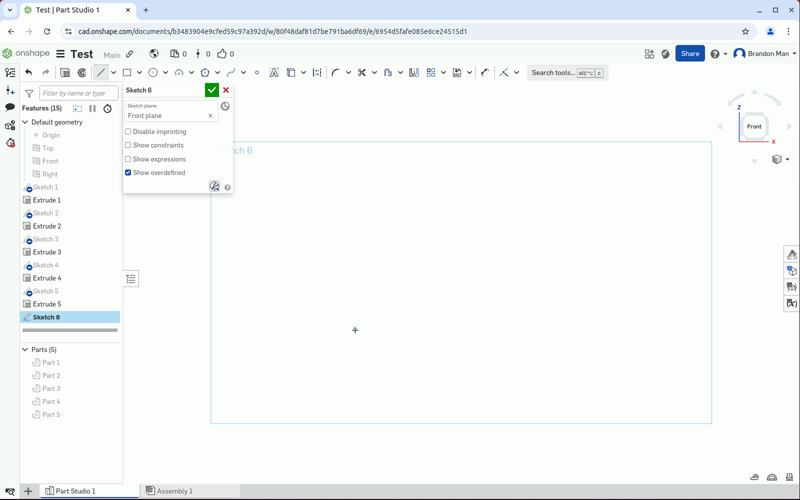
key_down(shift)
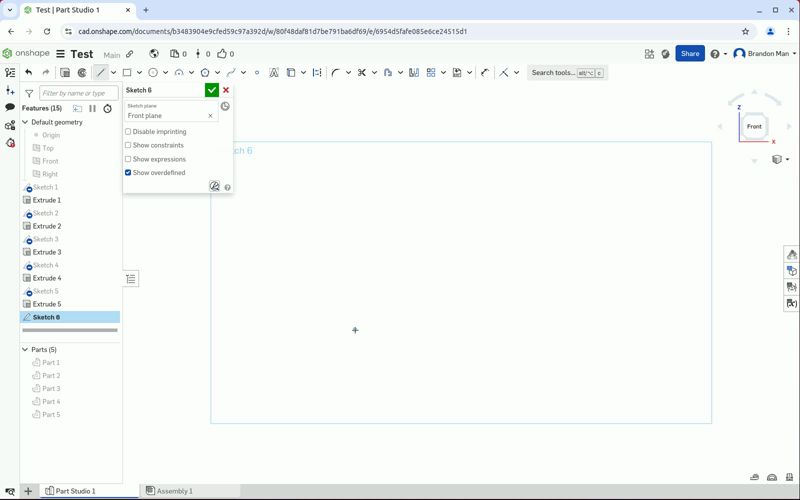
mouse_move(572, 329)
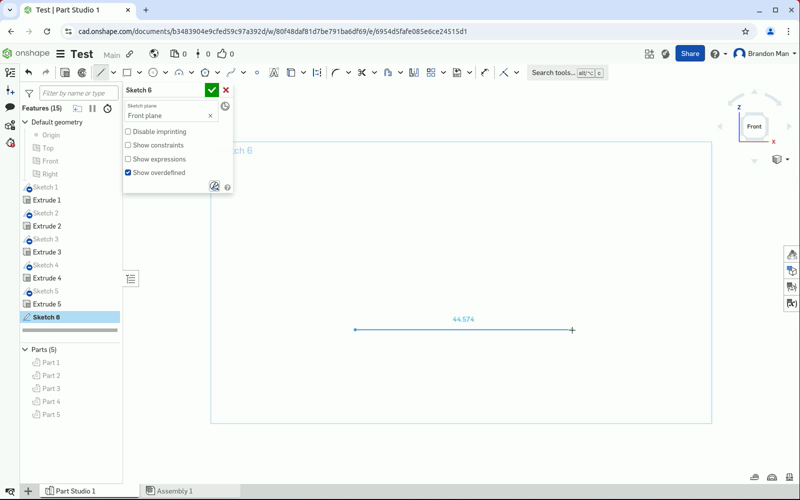
click(572, 329)
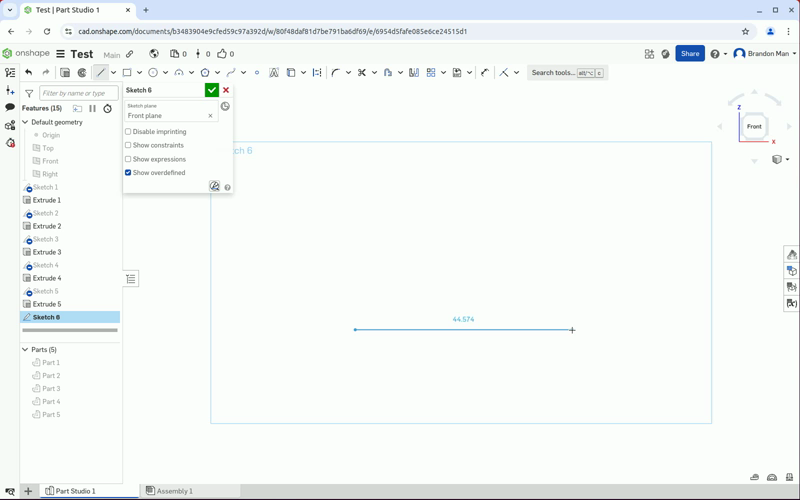
key_up(shift)
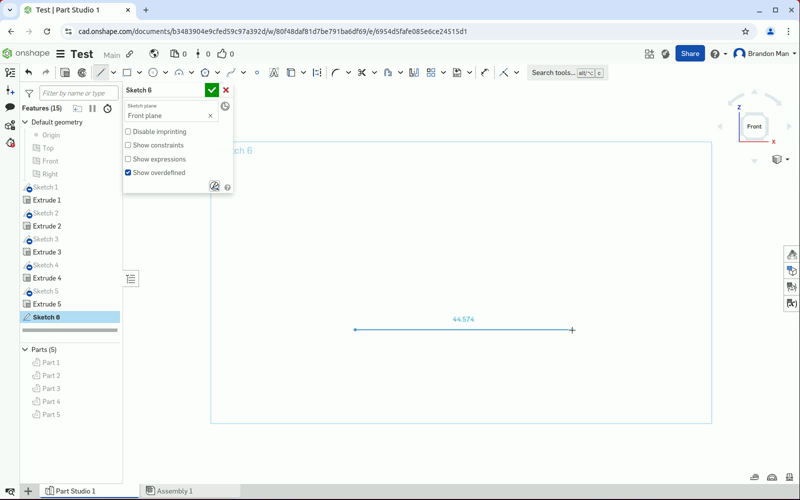
key_down(shift)
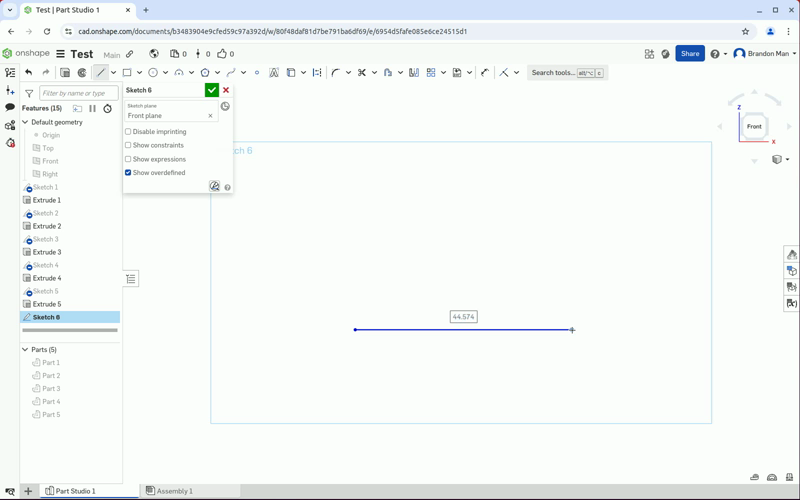
mouse_move(589, 329)
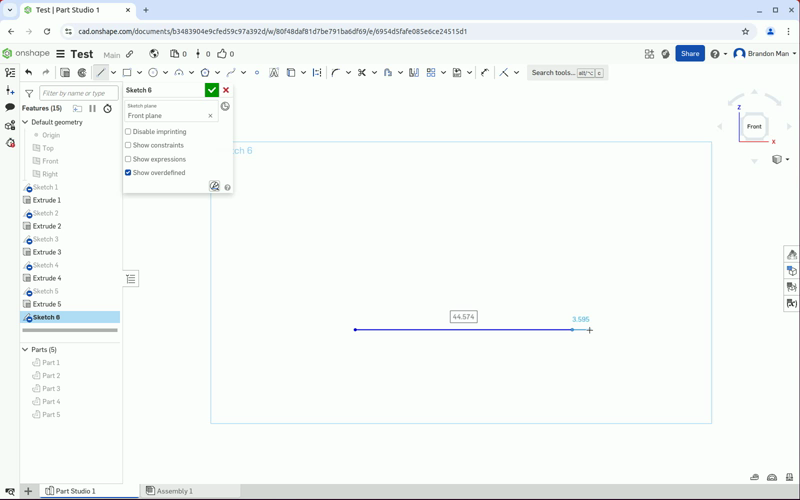
mouse_move(572, 309)
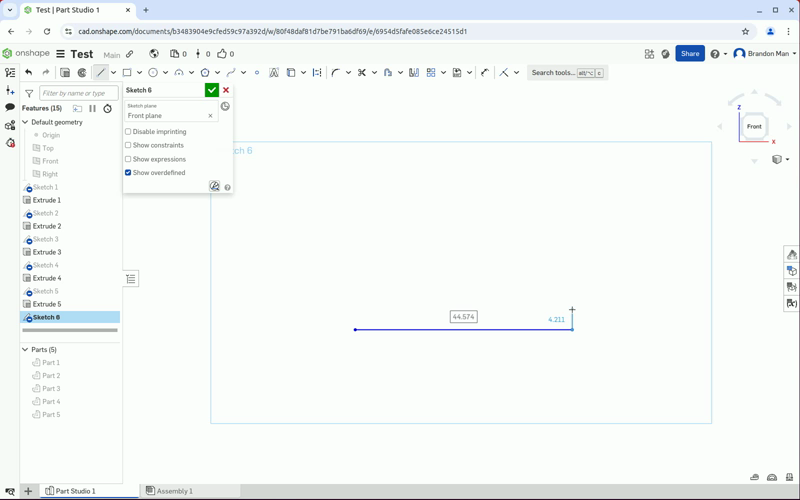
click(572, 309)
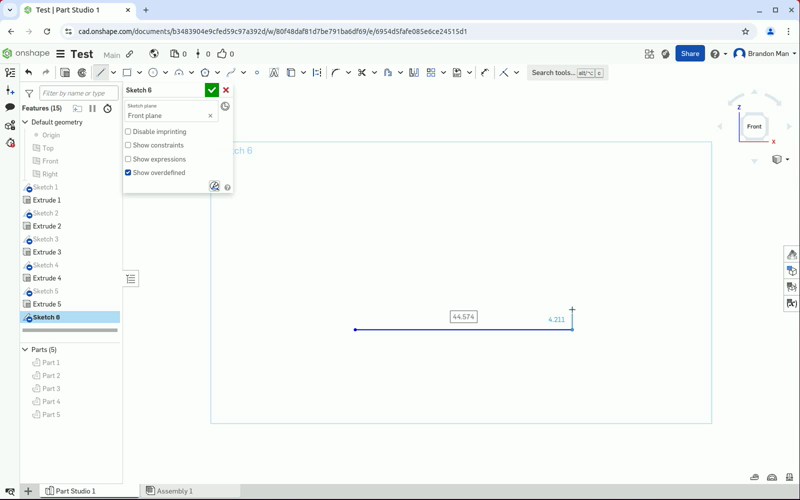
key_up(shift)
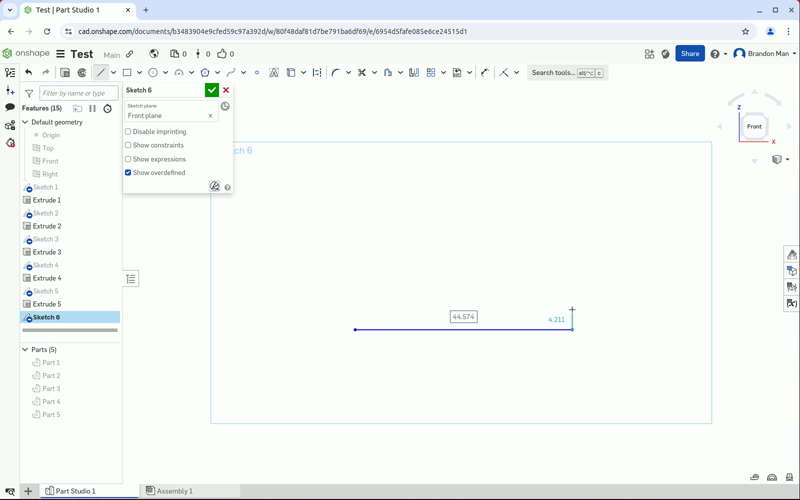
key_down(shift)
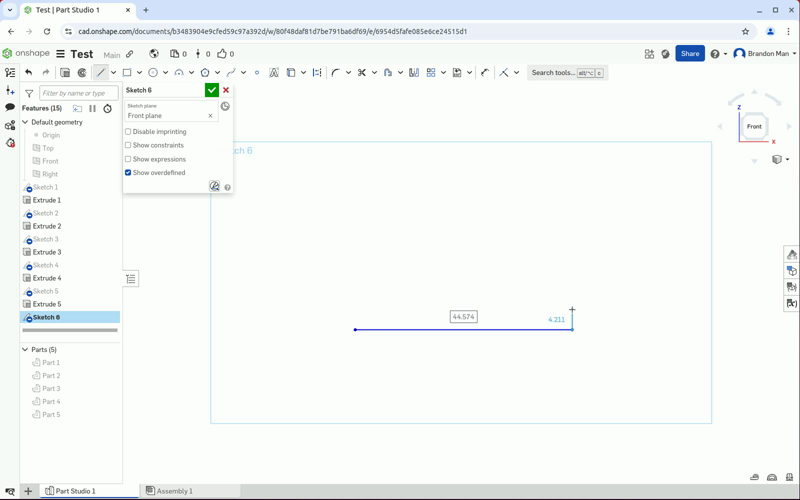
mouse_move(355, 309)
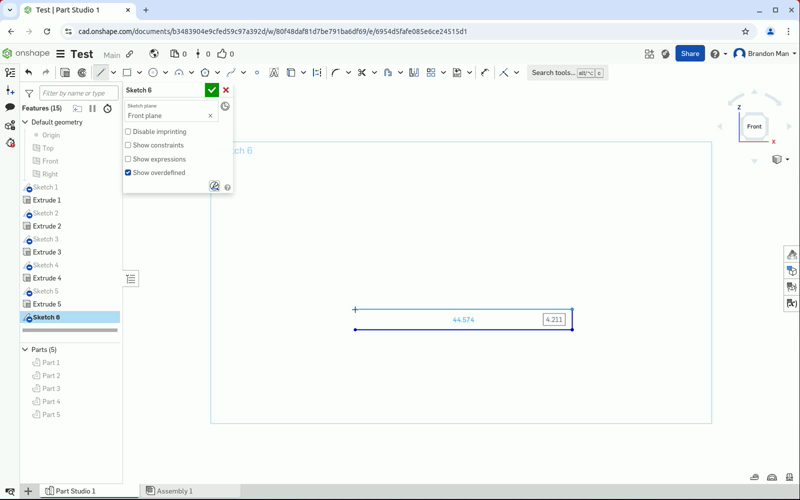
click(355, 309)
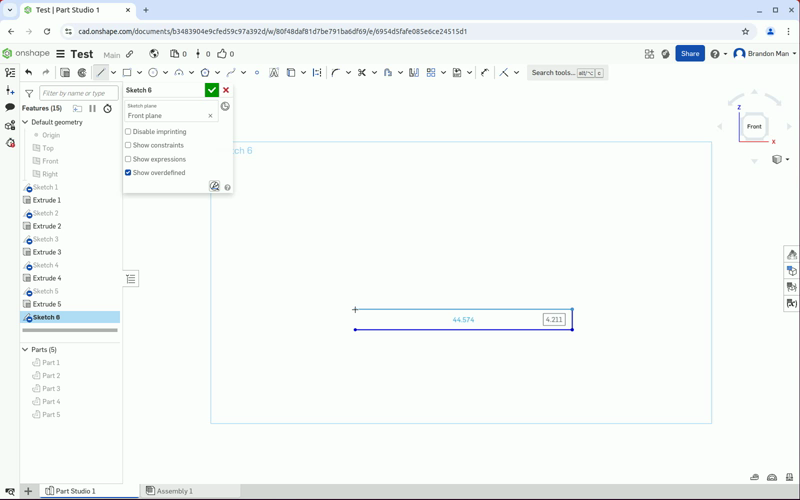
key_up(shift)
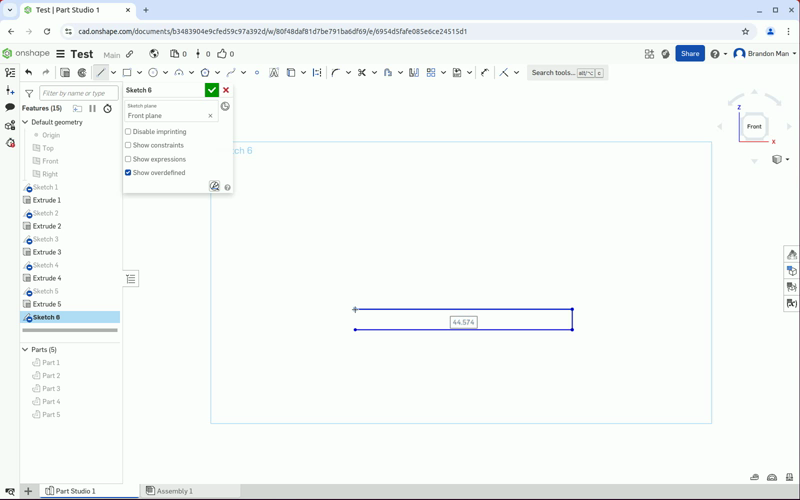
mouse_move(385, 309)
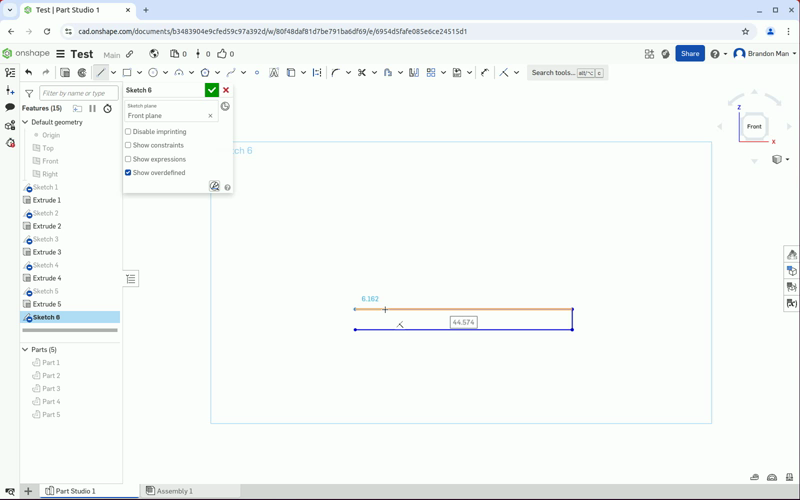
key_down(shift)
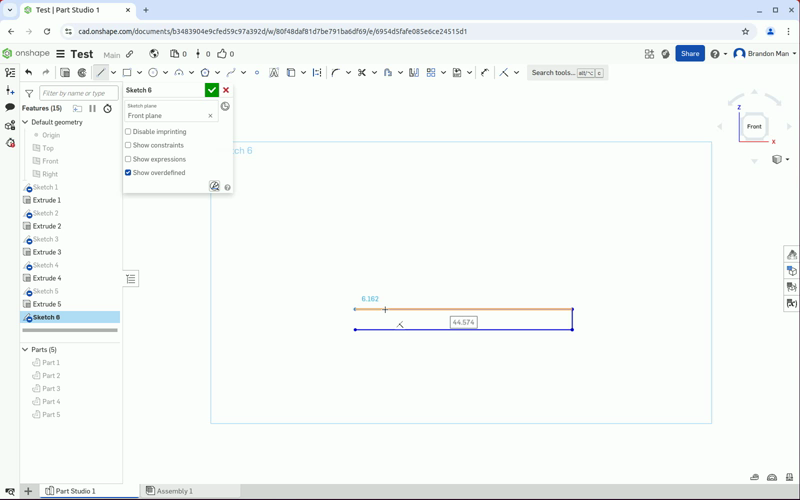
mouse_move(355, 329)
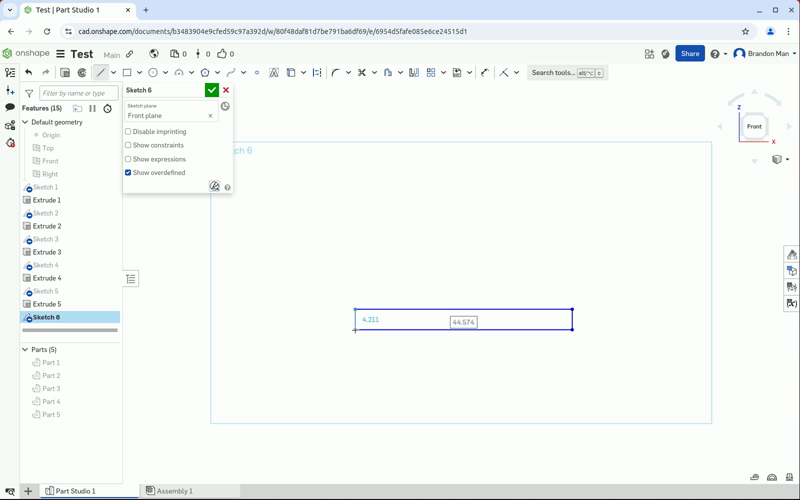
key_up(shift)
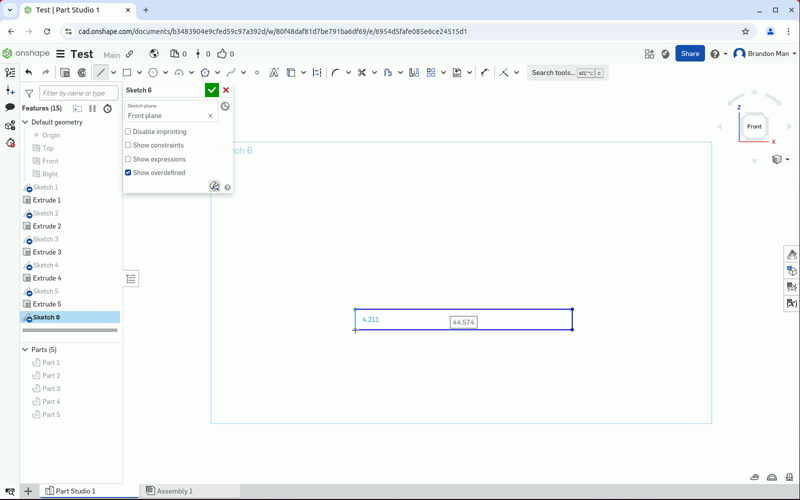
click(355, 329)
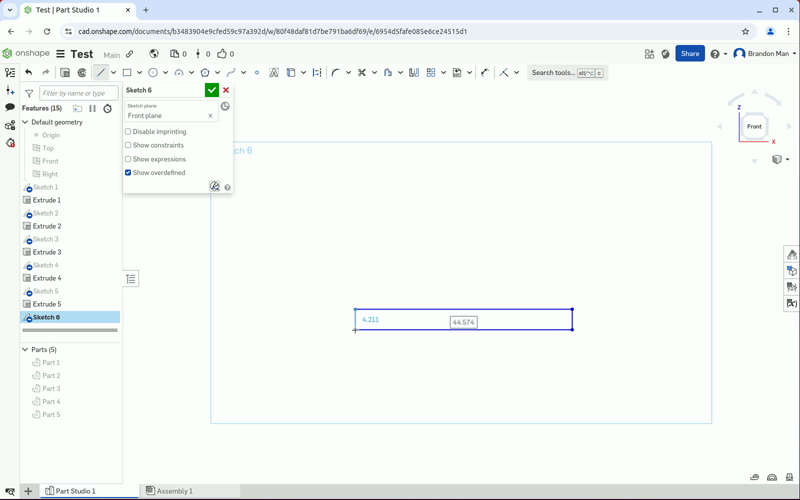
key(esc)
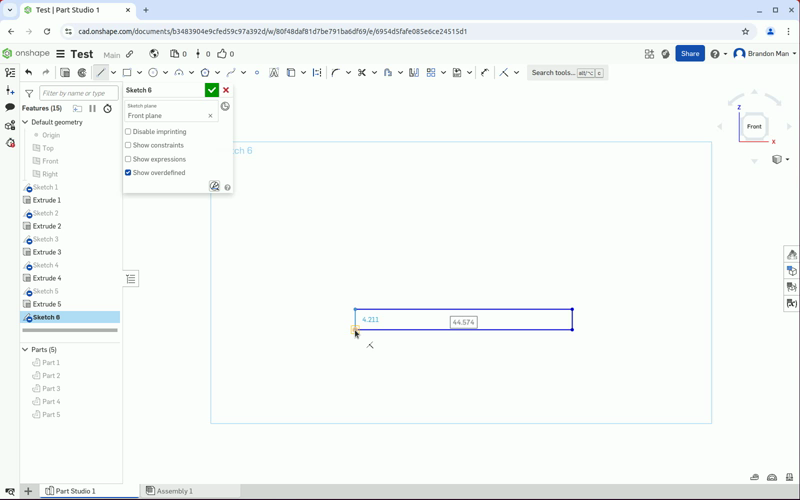
mouse_move(456, 313)
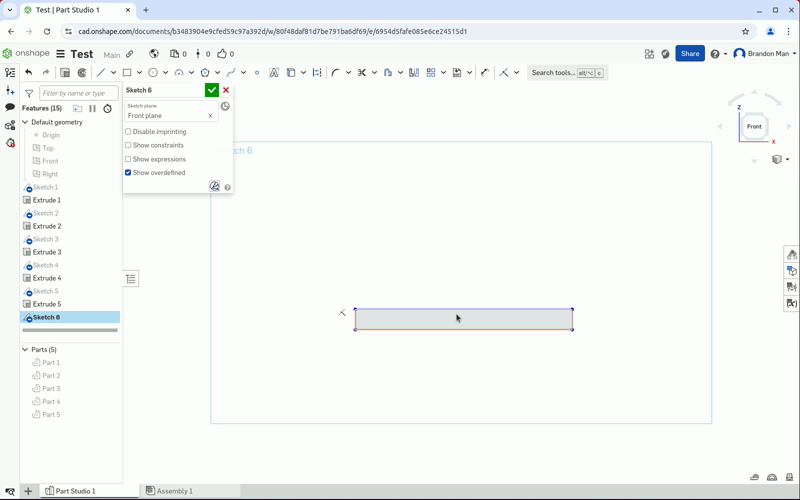
click(456, 313)
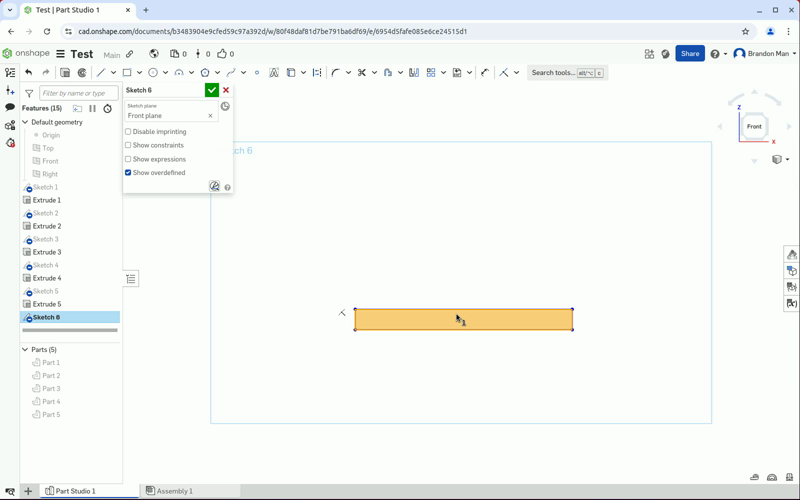
mouse_move(73, 352)
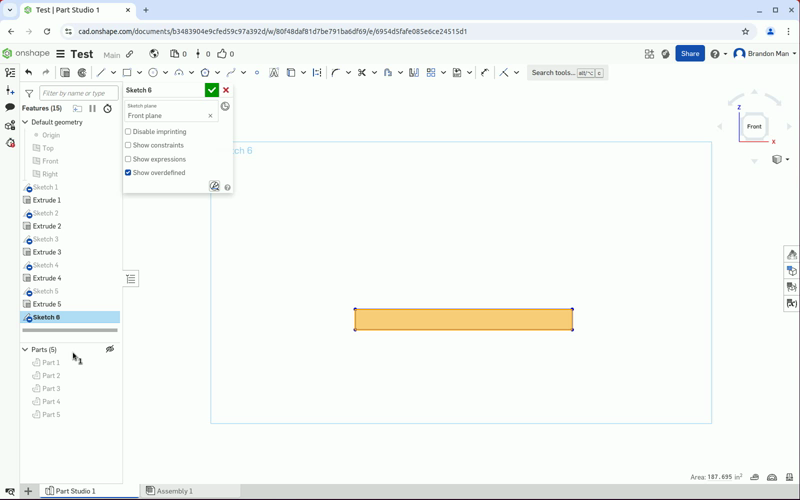
key(shift+y)
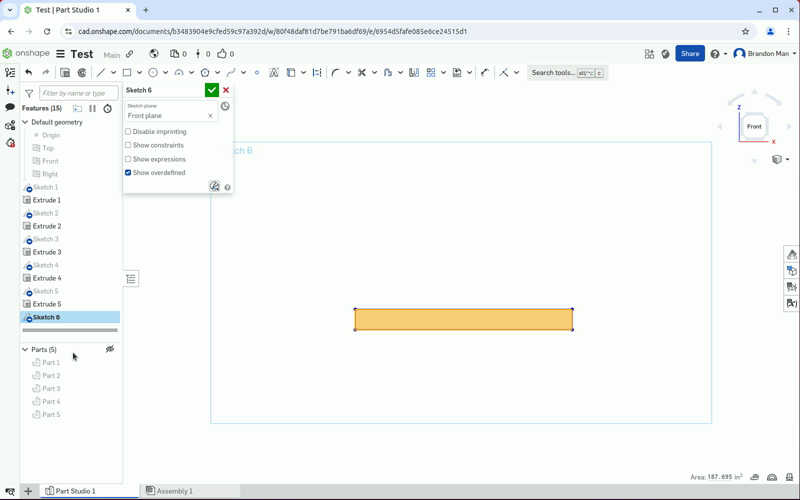
key(shift+e)
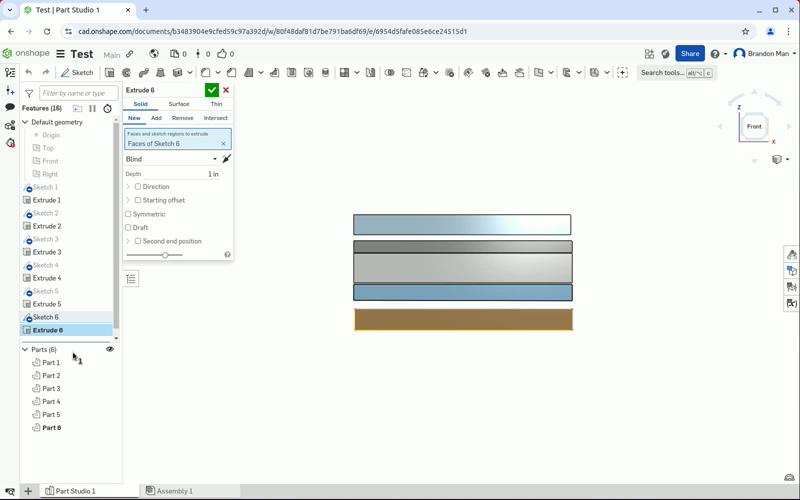
mouse_move(143, 106)
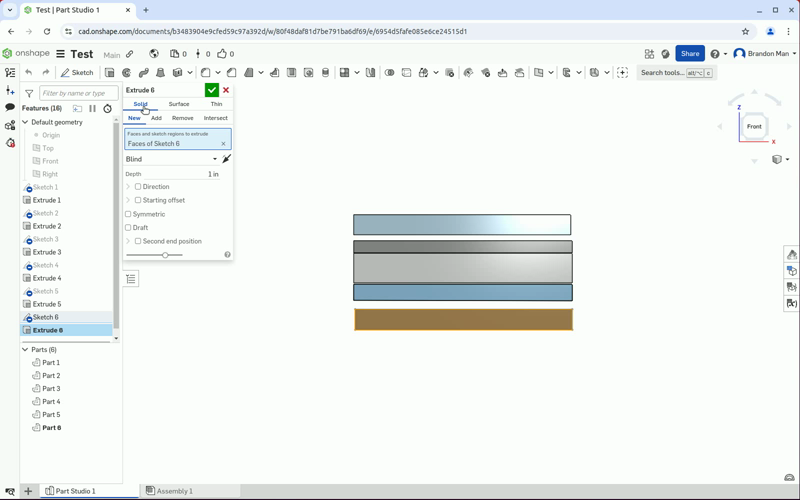
click(143, 106)
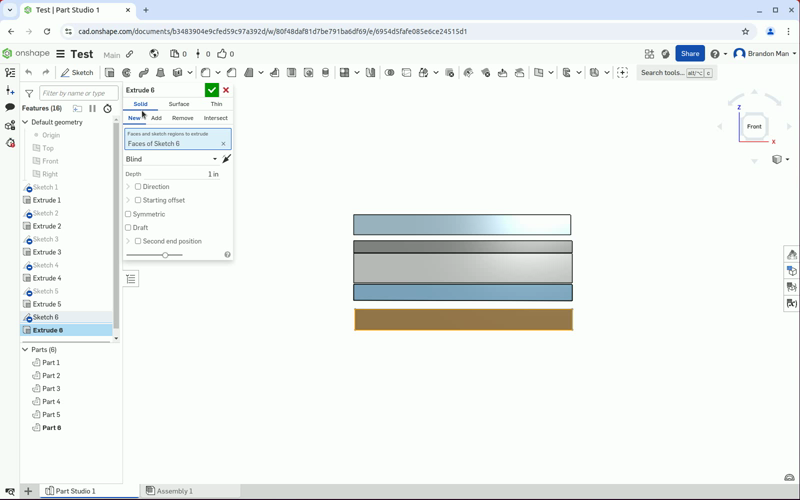
mouse_move(137, 120)
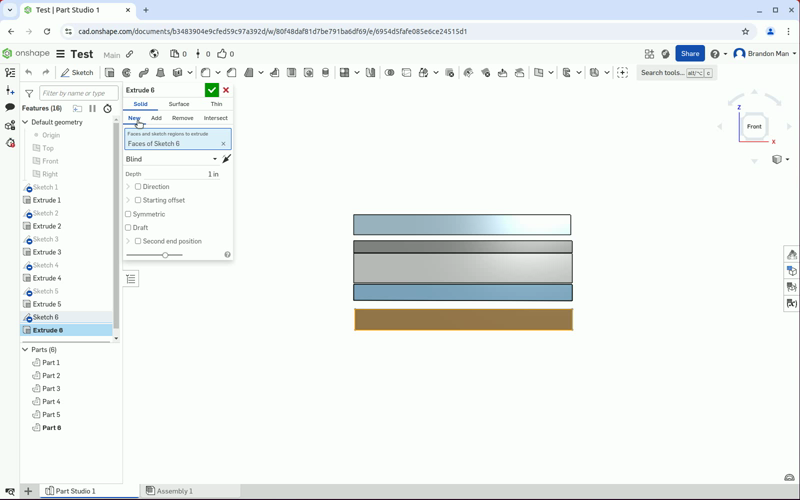
click(137, 120)
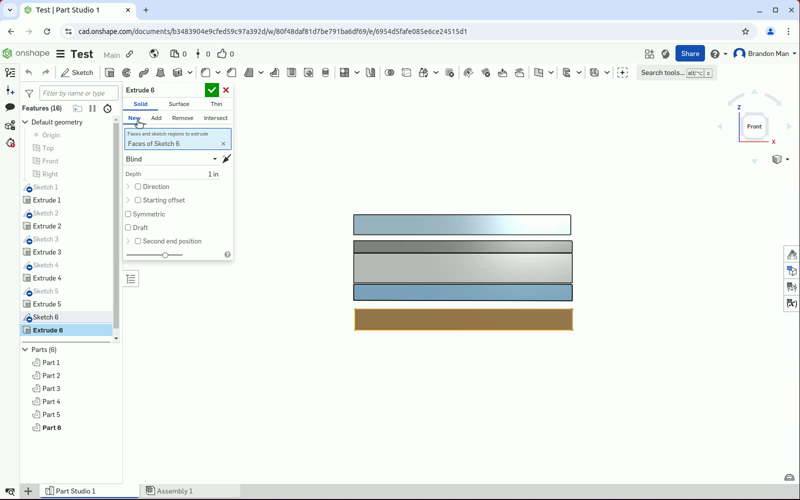
key(tab, 4)
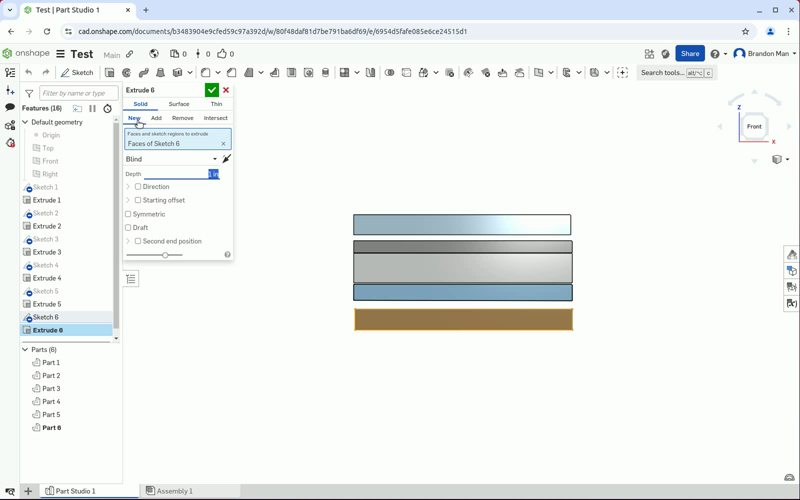
text(11.795)
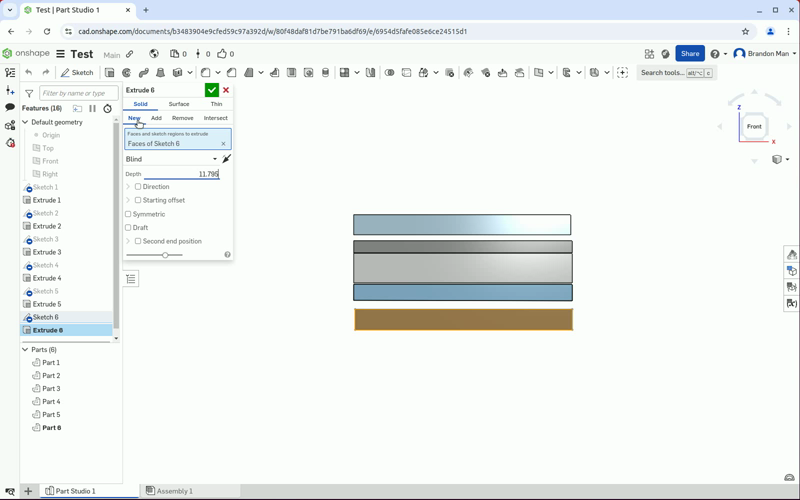
key(enter)
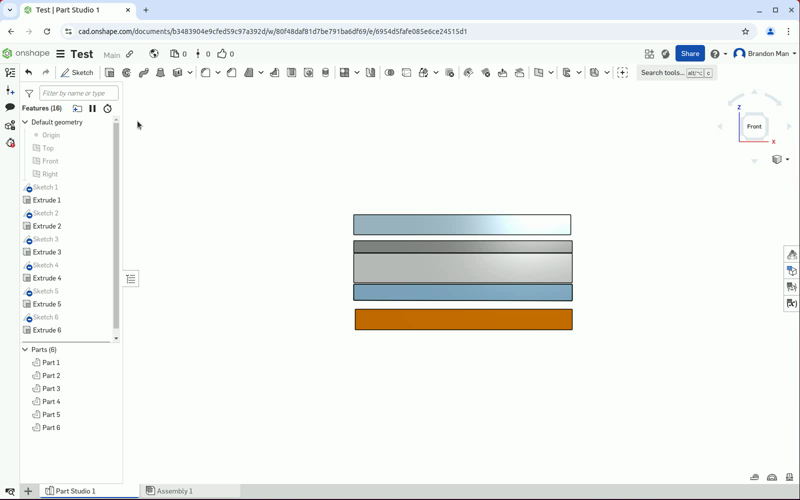
key(shift+h)
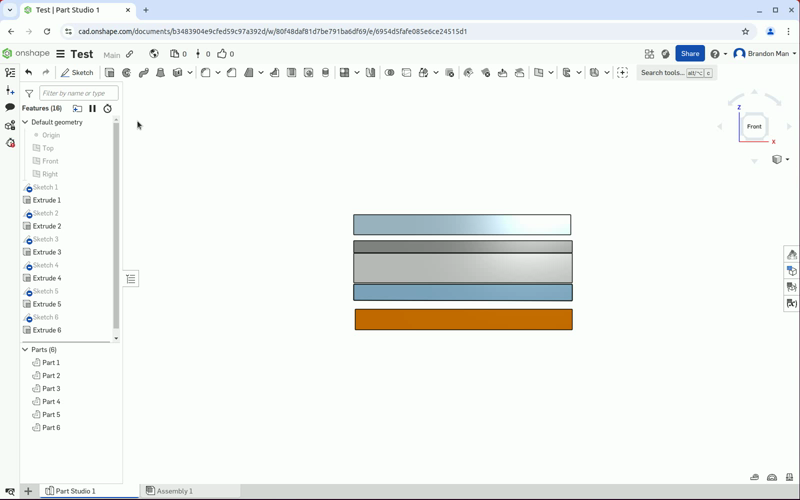
key(shift+h)
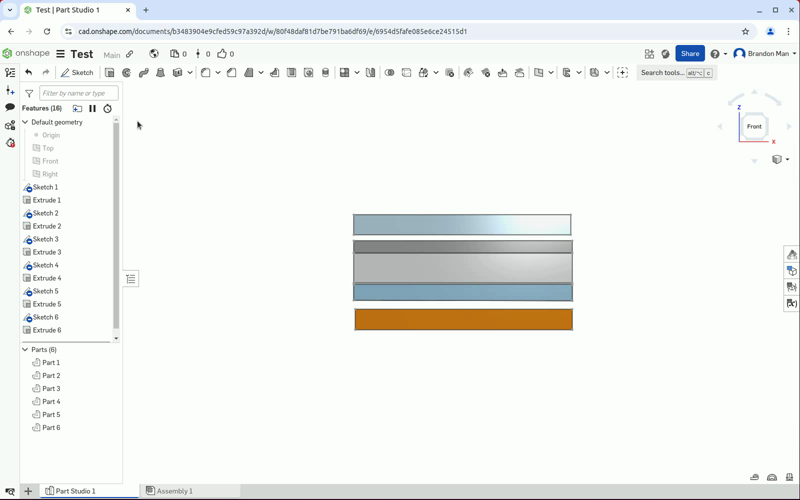
key(shift+7)
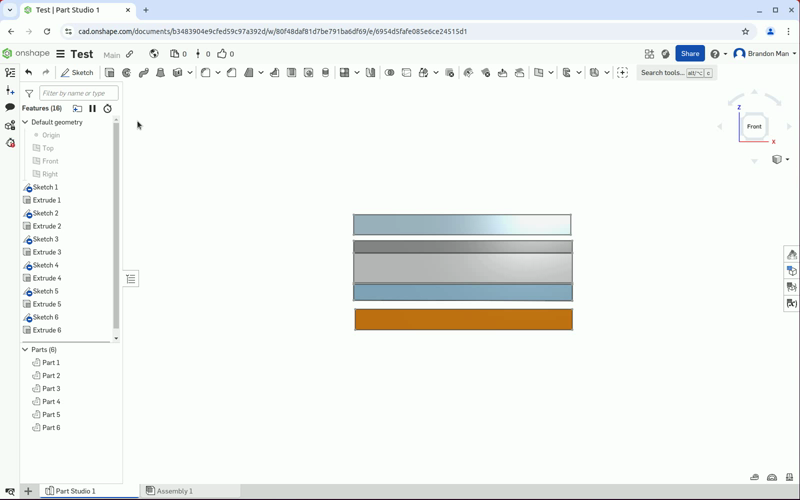
key(left, 2)
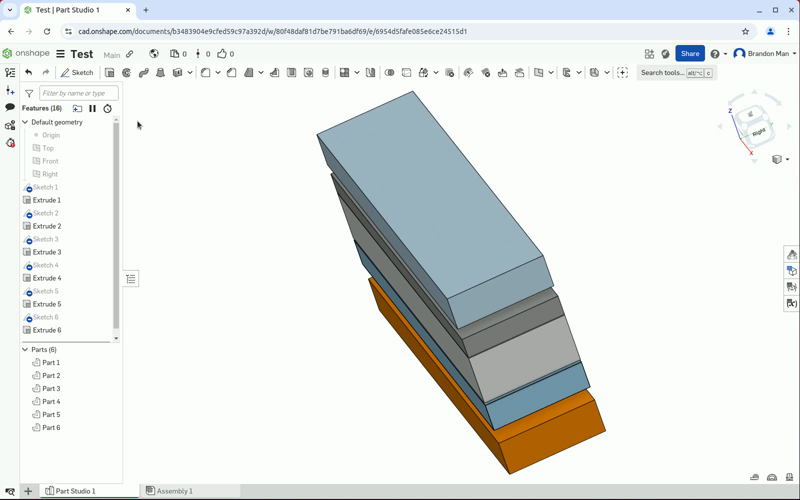
key(down, 2)
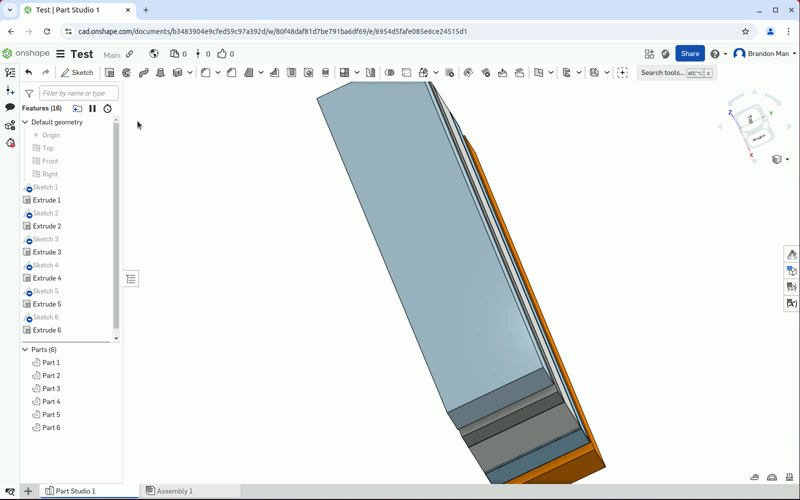
key(up, 2)
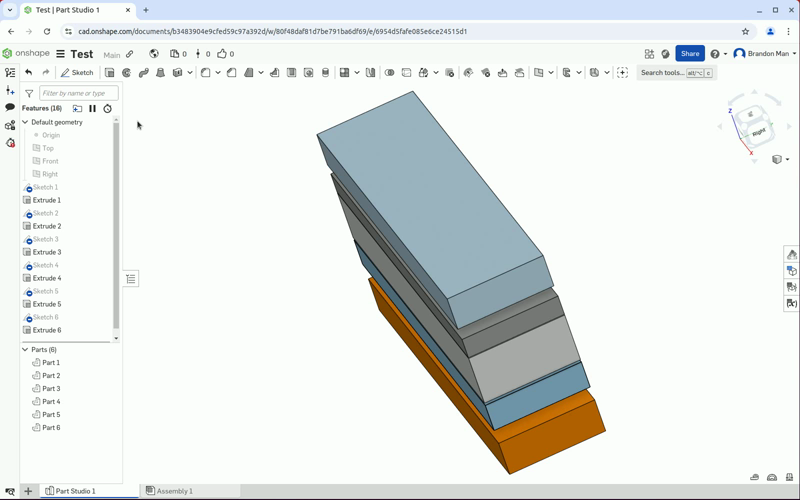
key(right, 2)
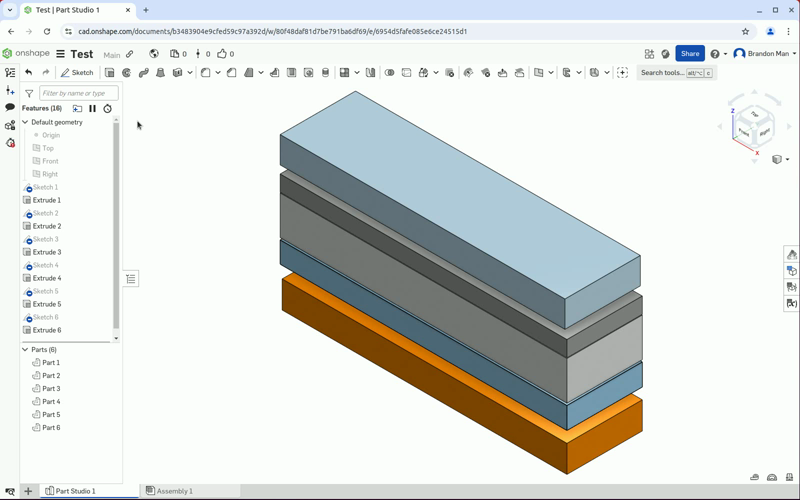
mouse_move(69, 189)
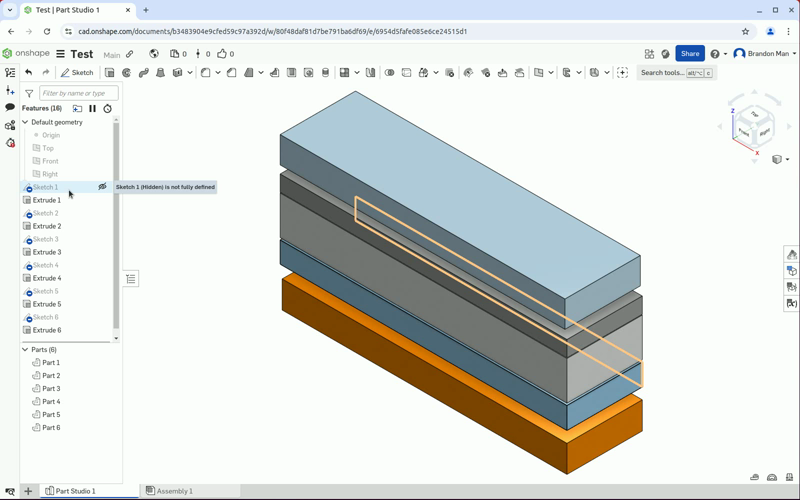
click(69, 189)